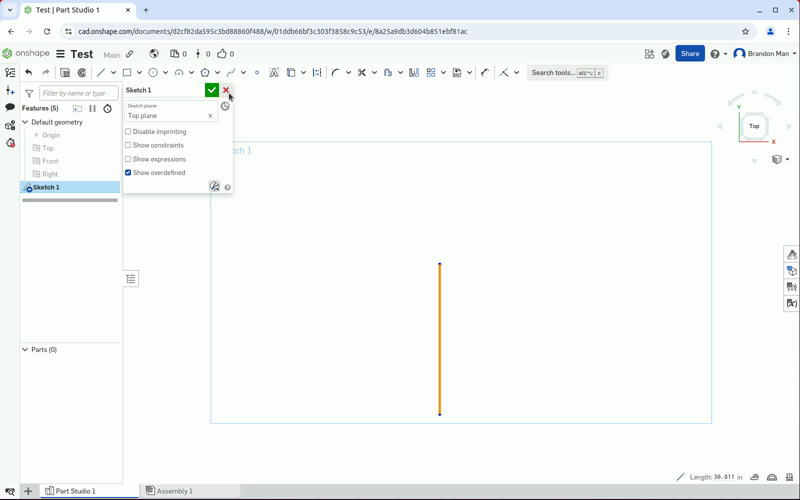
key(shift+h)
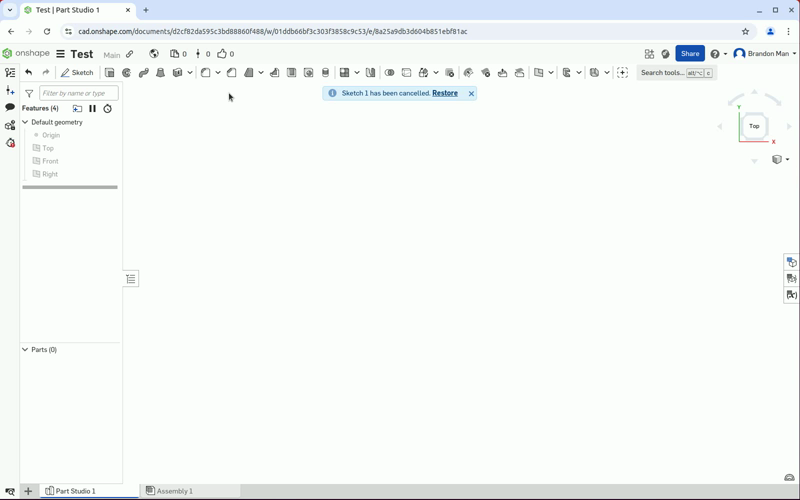
mouse_move(73, 352)
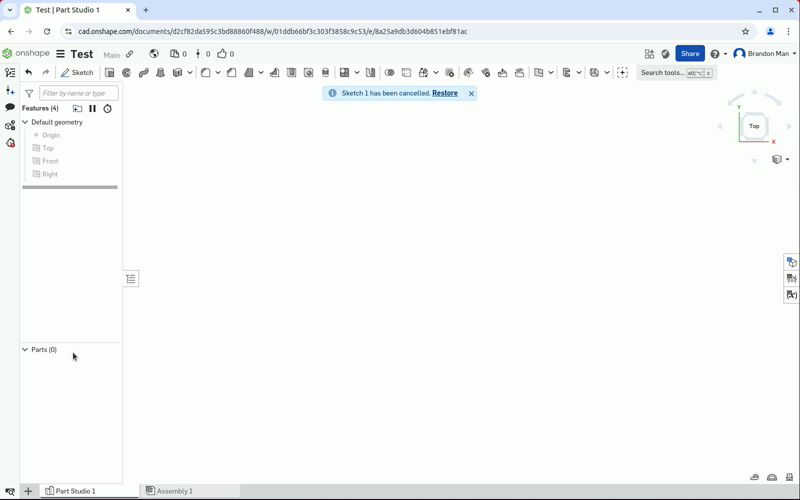
key(y)
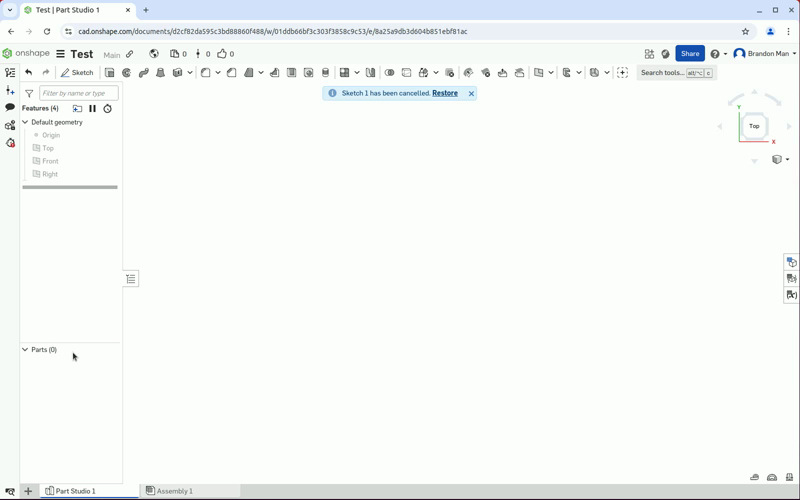
key(shift+p)
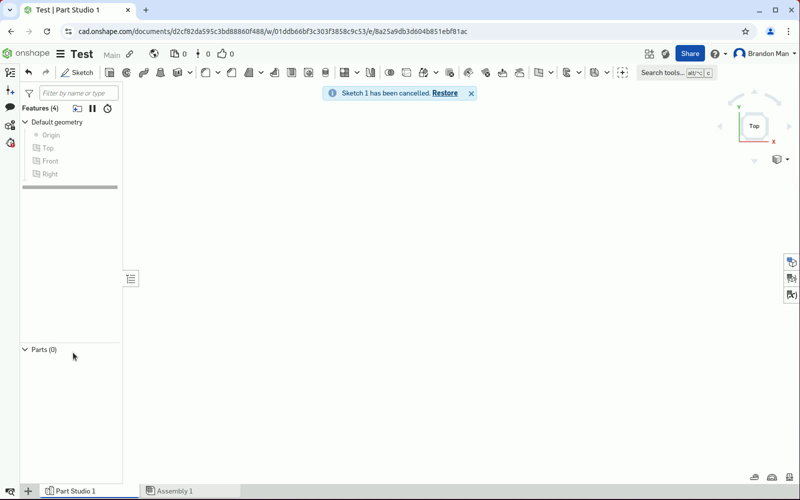
key(space)
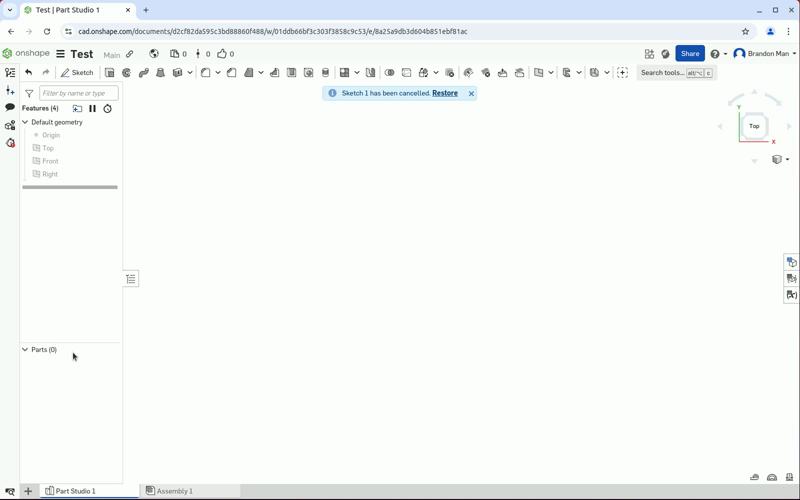
key_down(shift)
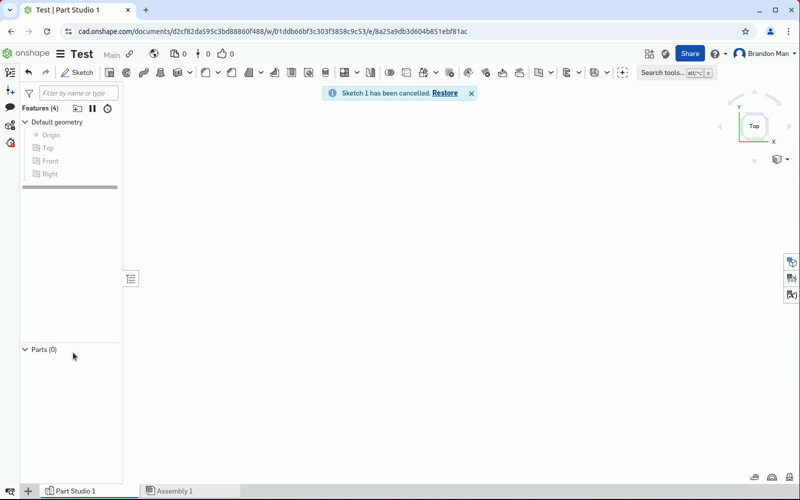
key(up)
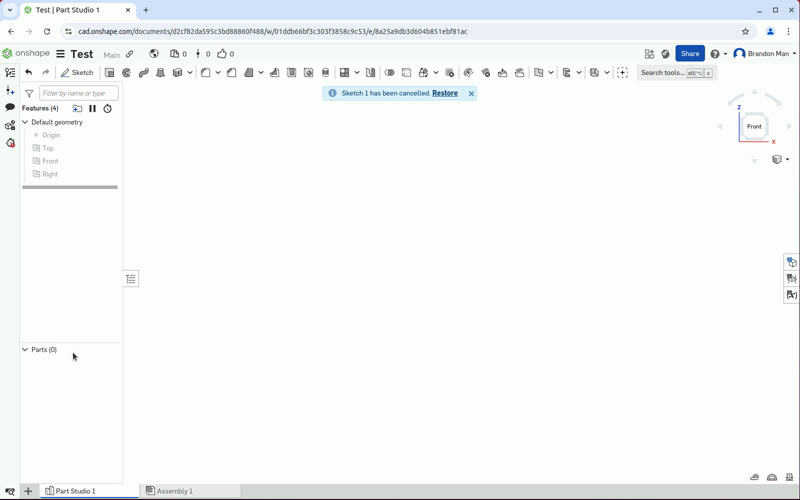
key_up(shift)
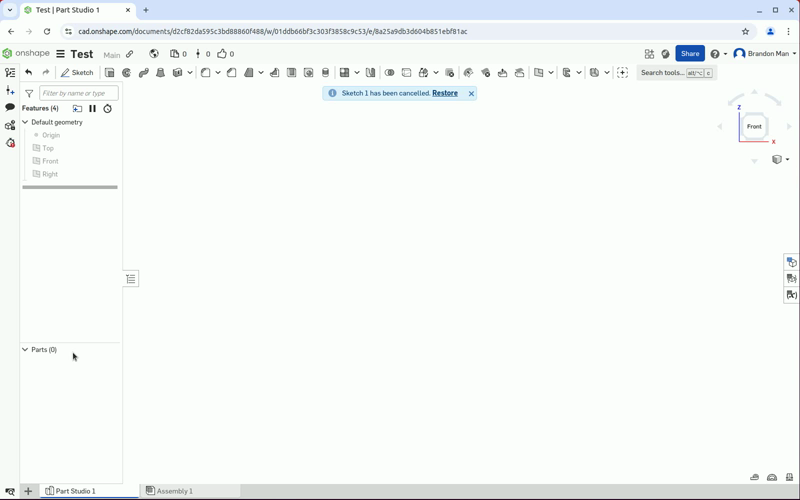
mouse_move(73, 352)
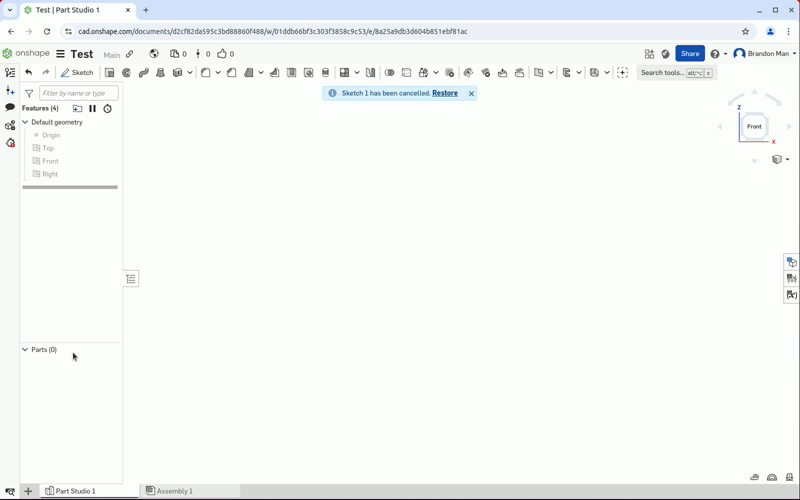
key(shift+y)
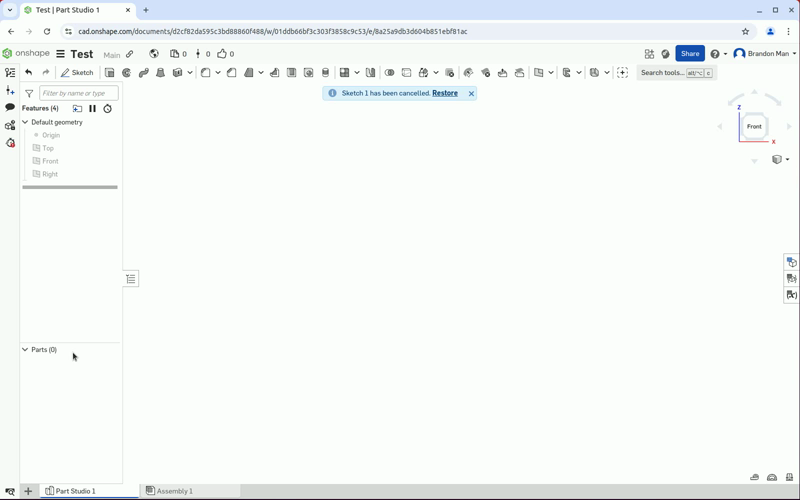
key(shift+s)
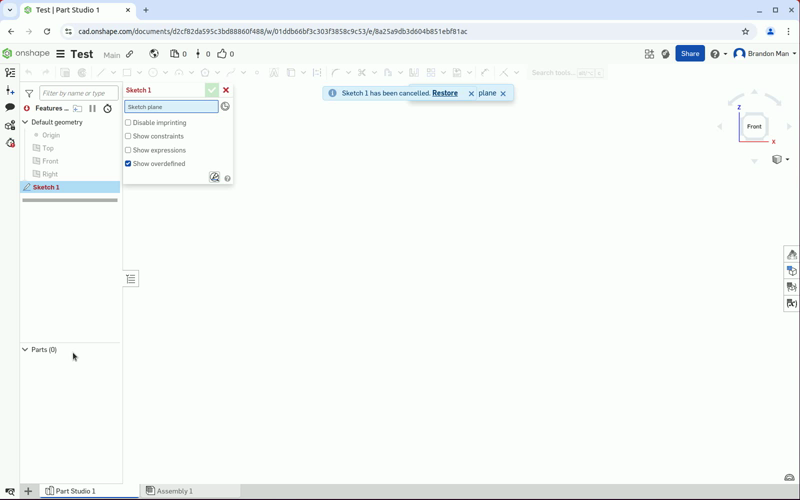
mouse_move(73, 163)
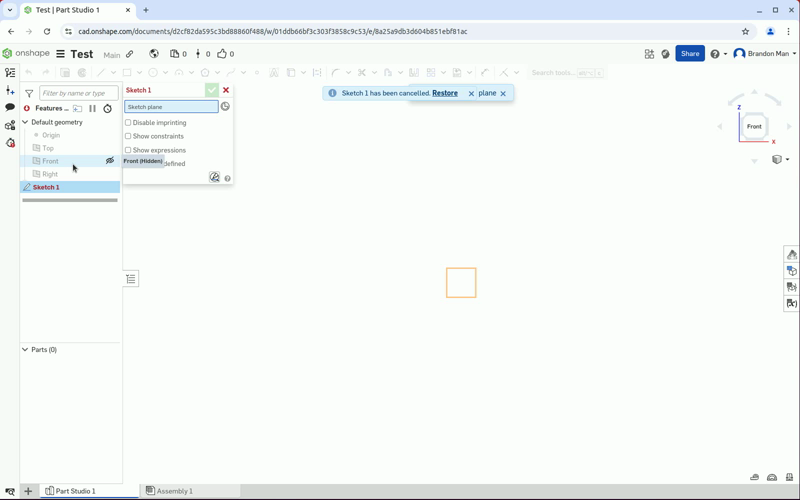
click(73, 163)
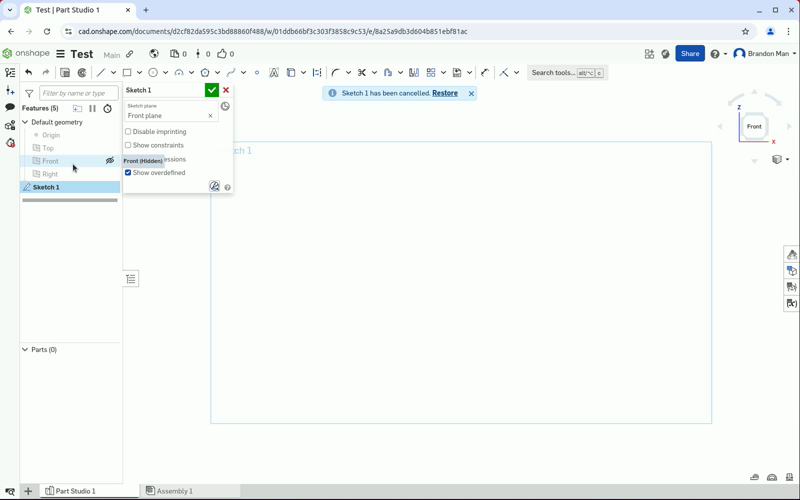
mouse_move(73, 352)
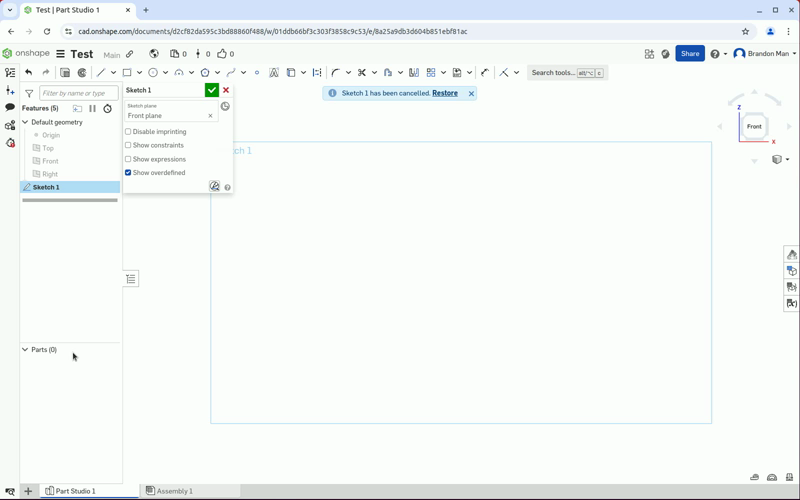
key(y)
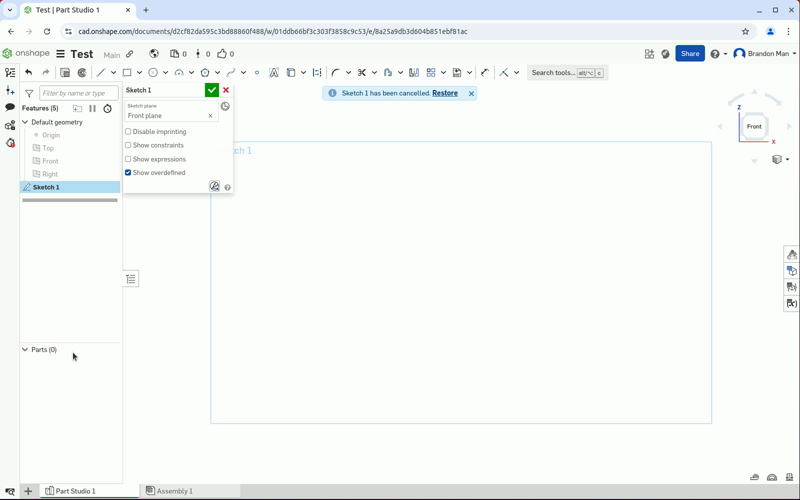
key(l)
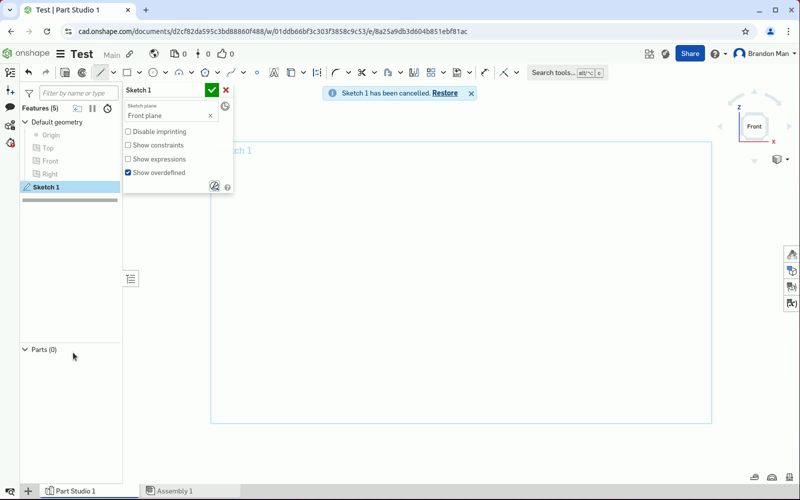
key_down(shift)
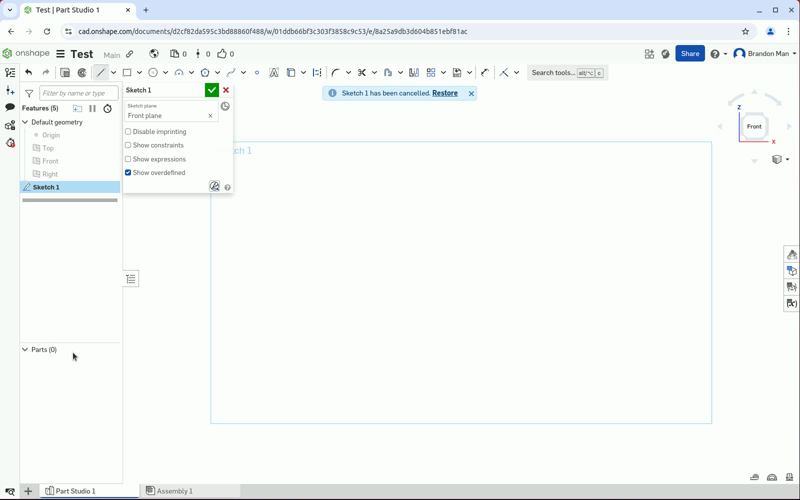
mouse_move(460, 282)
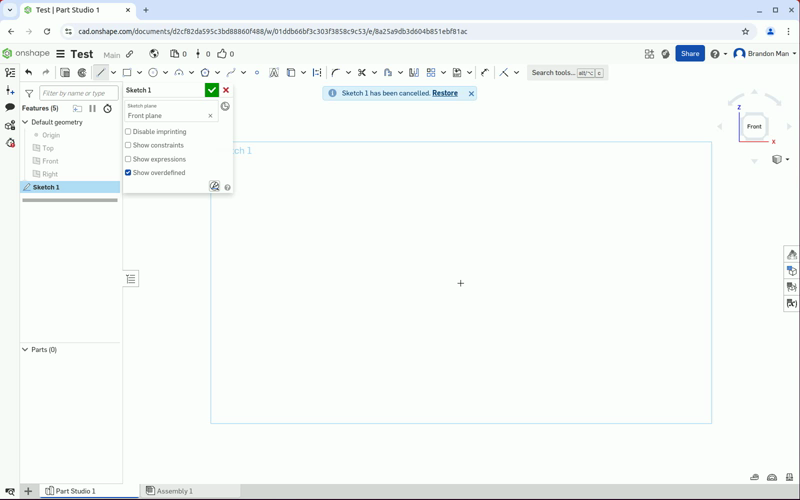
click(460, 282)
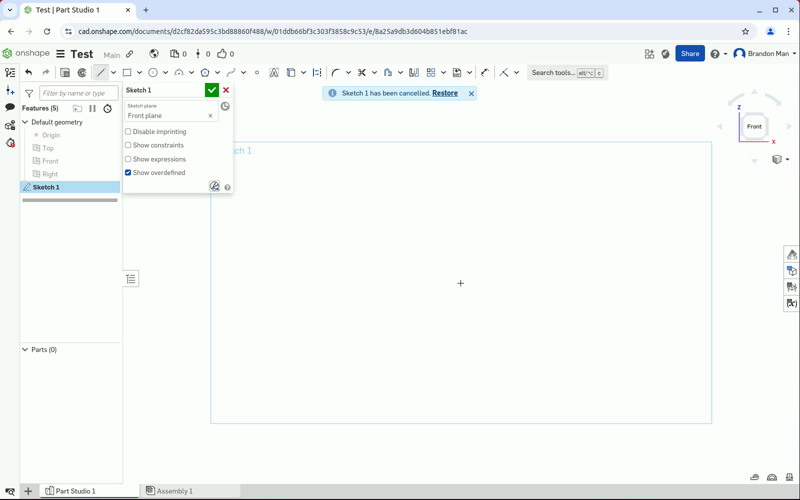
key_up(shift)
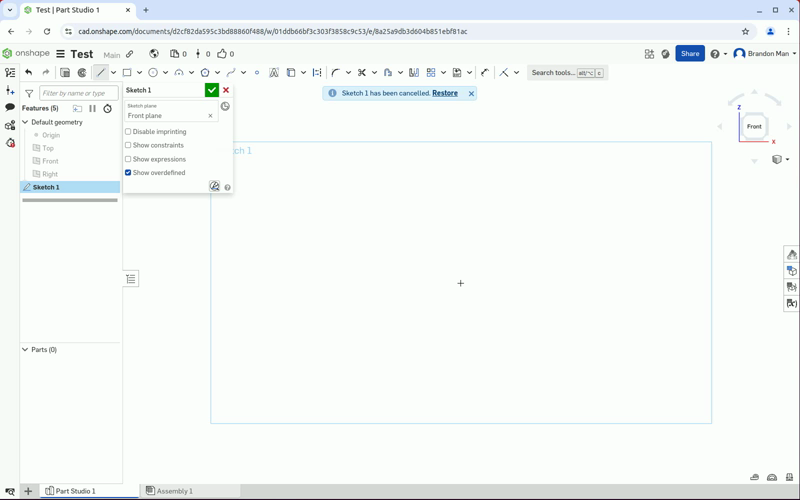
key_down(shift)
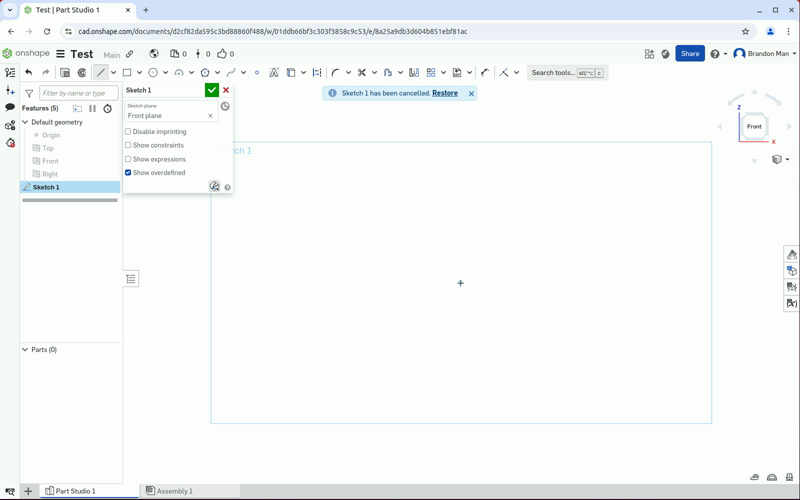
mouse_move(490, 282)
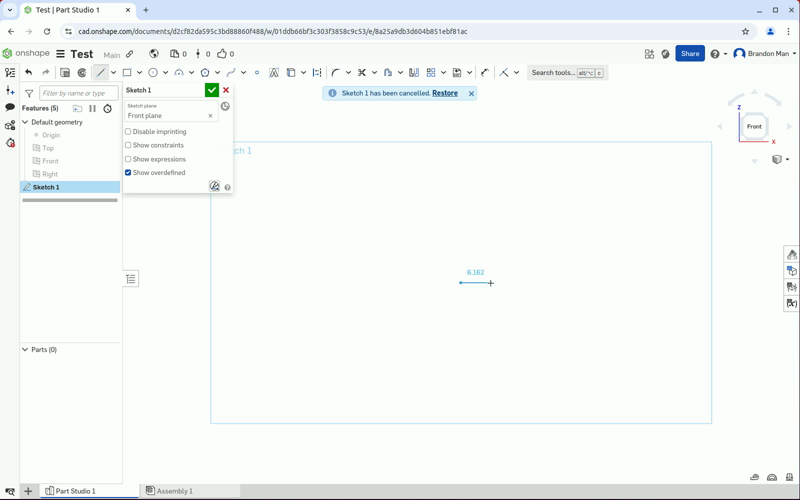
mouse_move(476, 282)
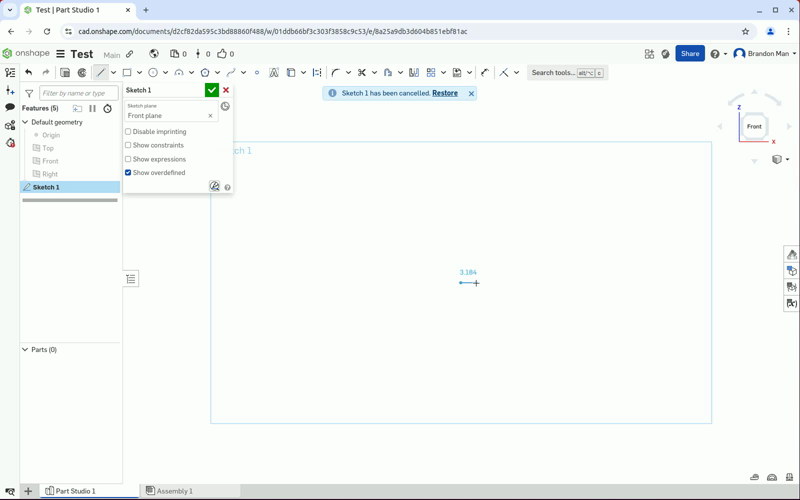
click(476, 282)
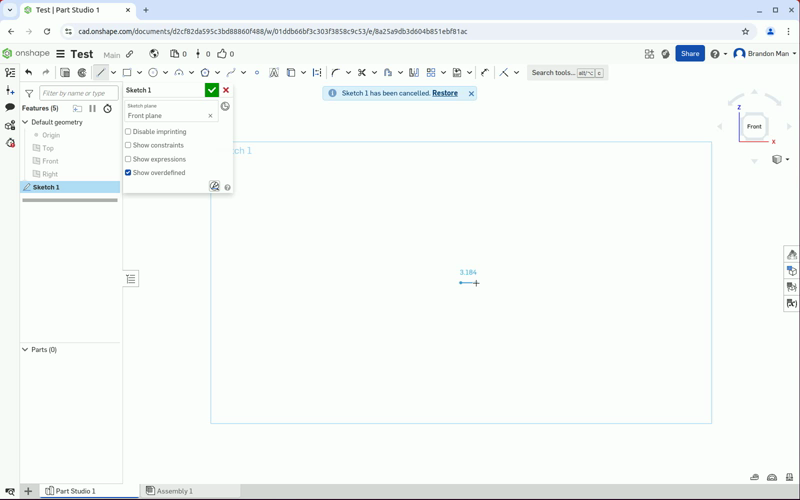
key_up(shift)
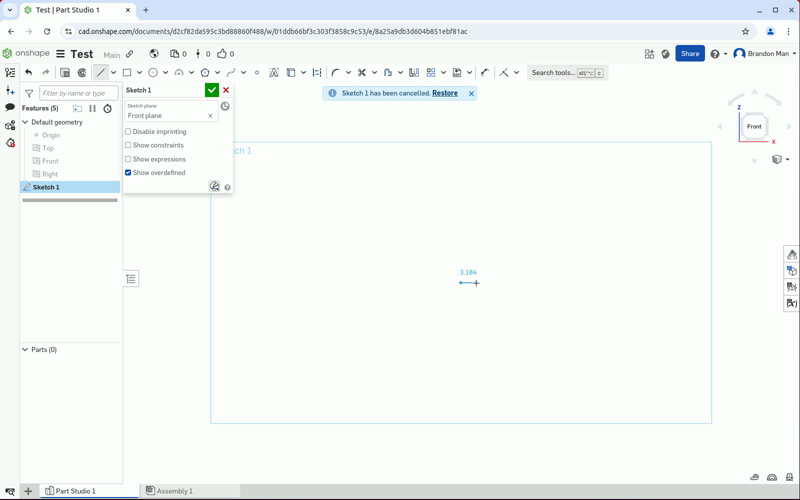
key_down(shift)
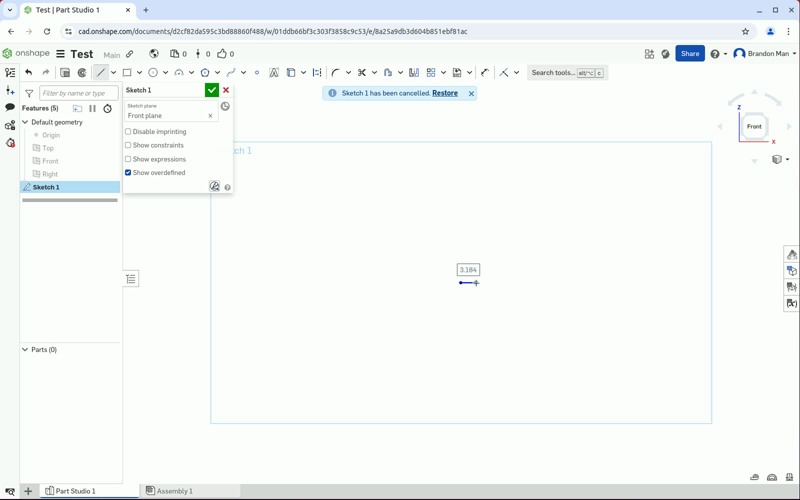
mouse_move(476, 211)
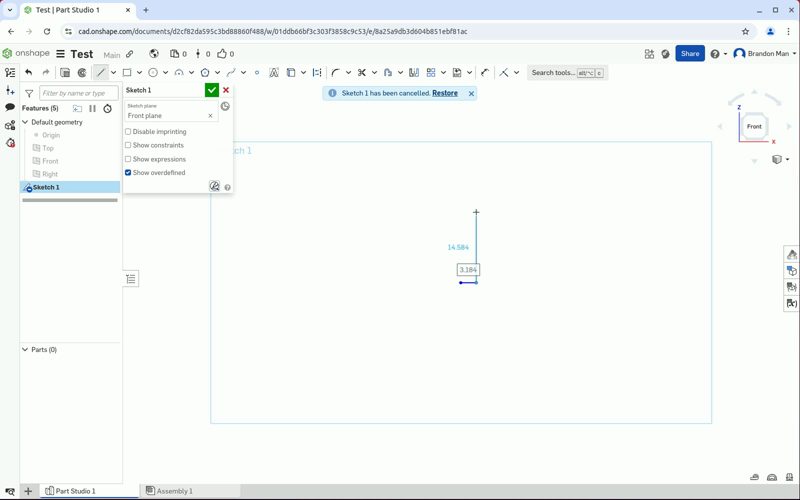
click(476, 211)
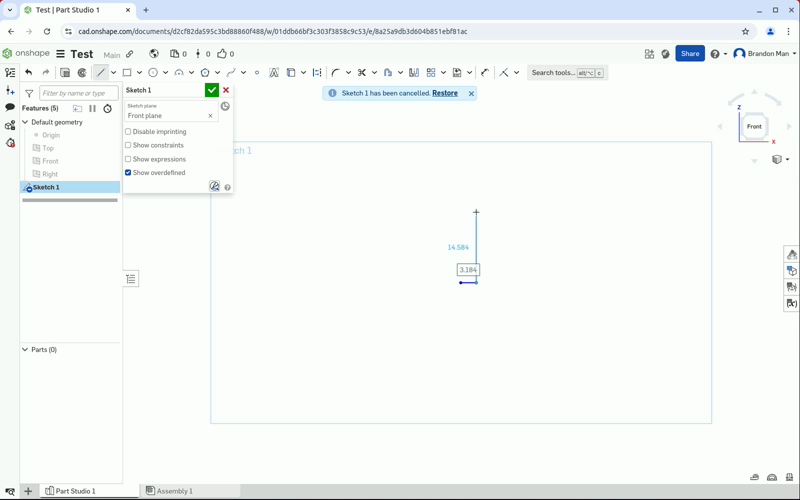
key_up(shift)
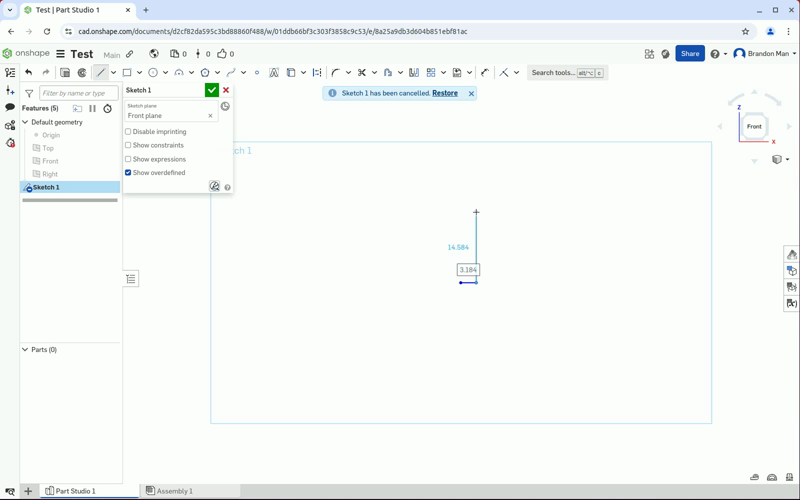
key_down(shift)
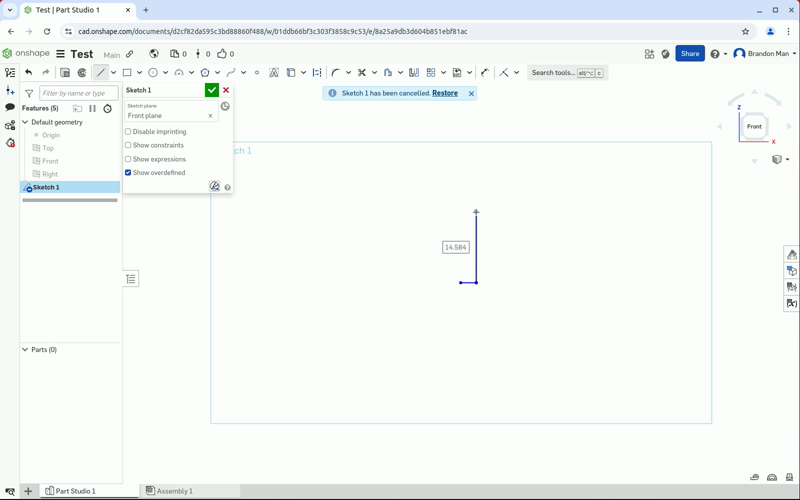
mouse_move(506, 211)
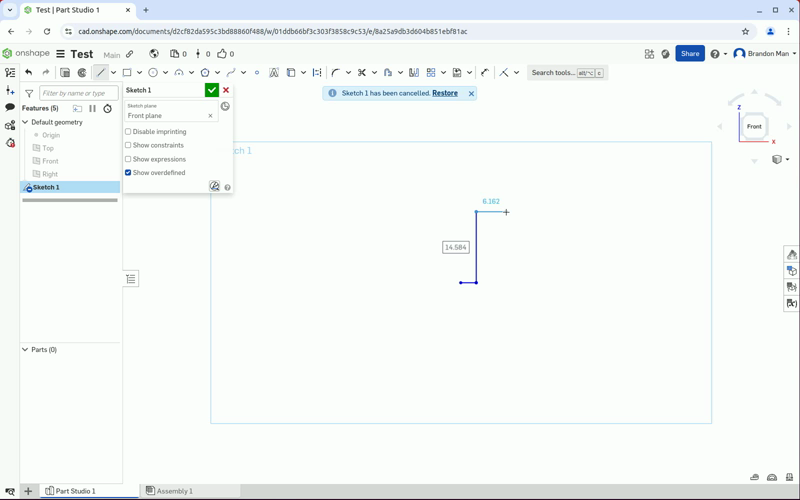
mouse_move(467, 170)
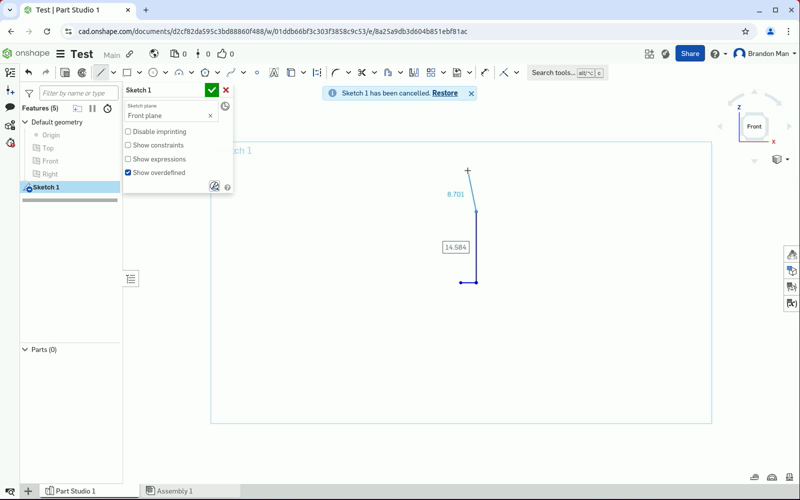
click(467, 170)
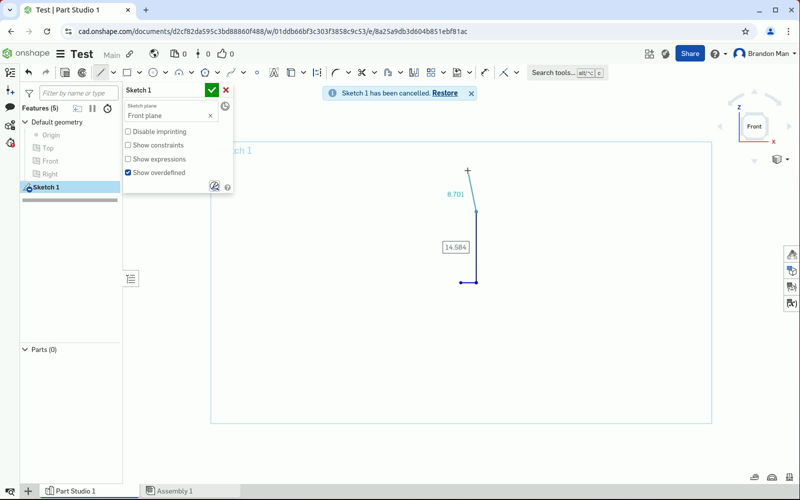
key_up(shift)
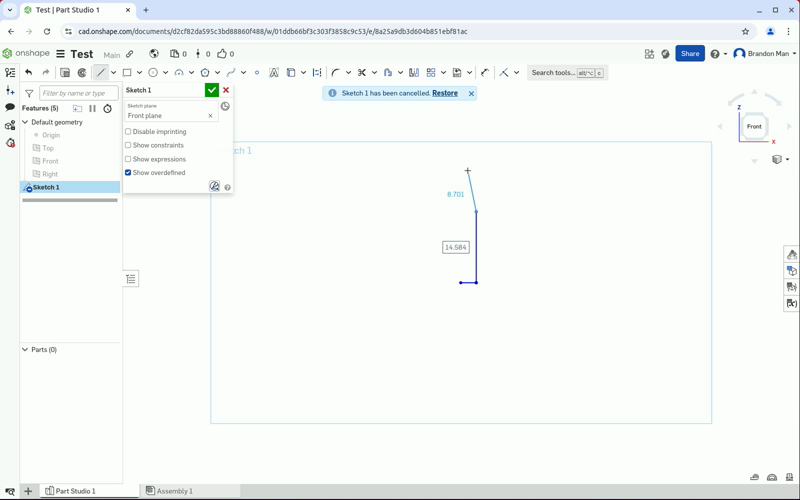
key_down(shift)
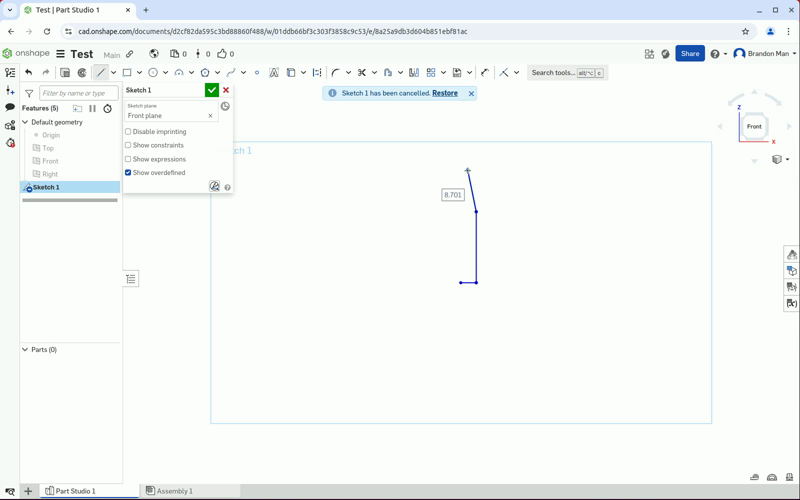
mouse_move(498, 170)
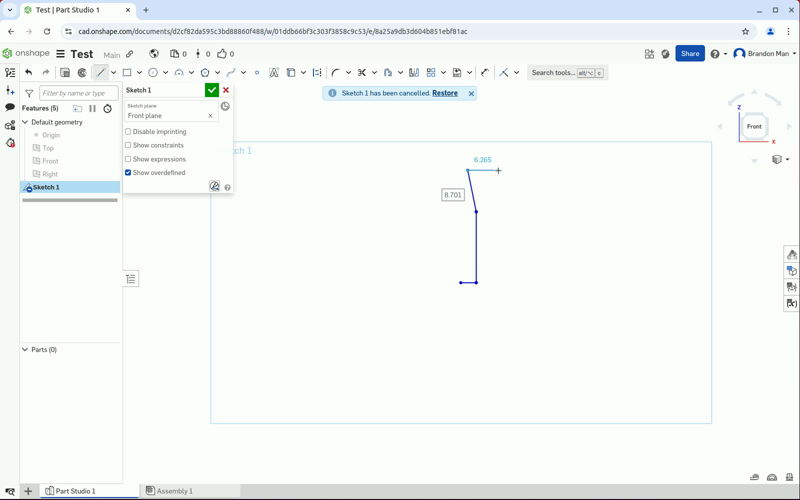
mouse_move(460, 211)
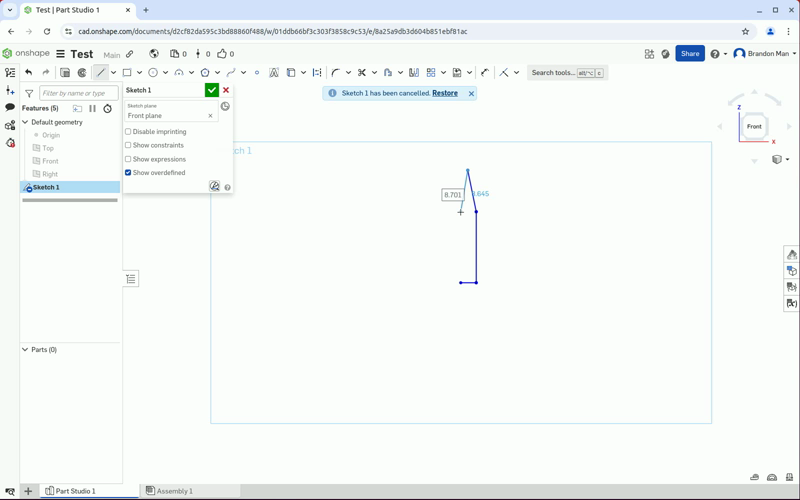
click(460, 211)
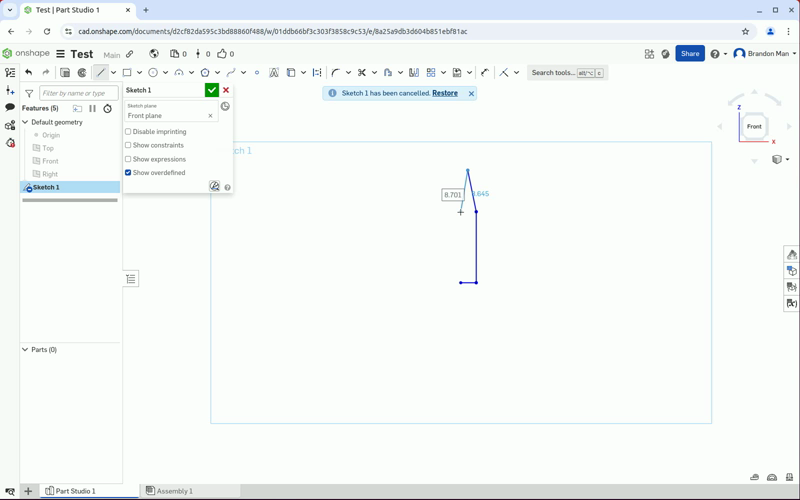
key_up(shift)
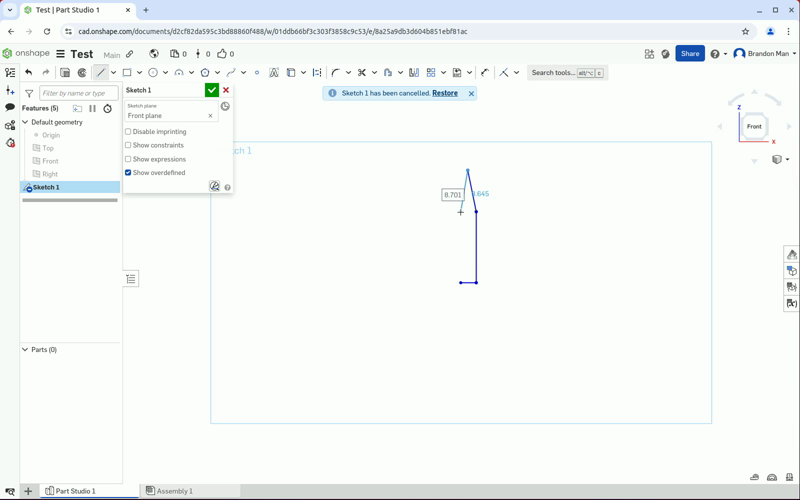
key_down(shift)
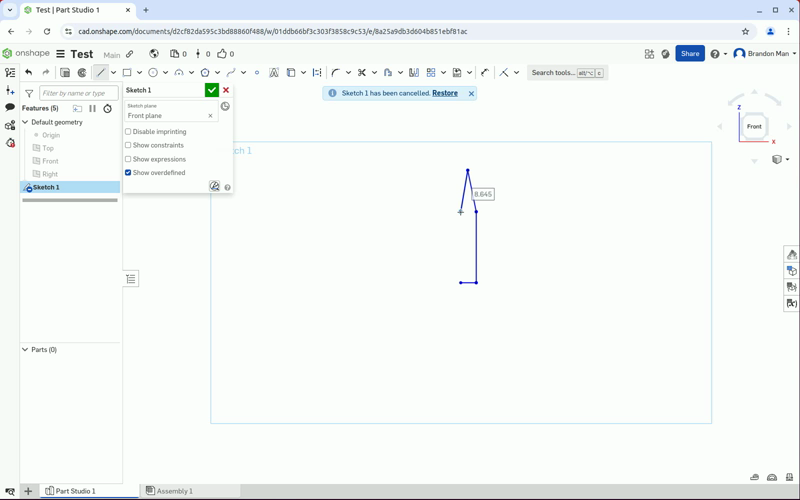
mouse_move(460, 282)
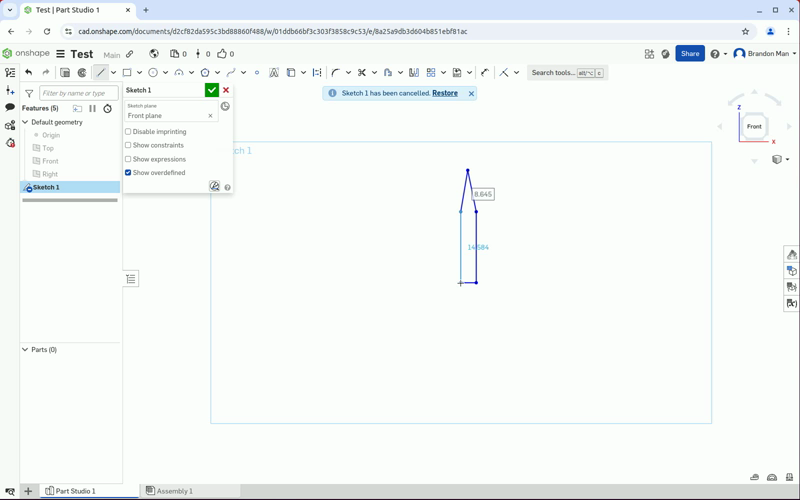
key_up(shift)
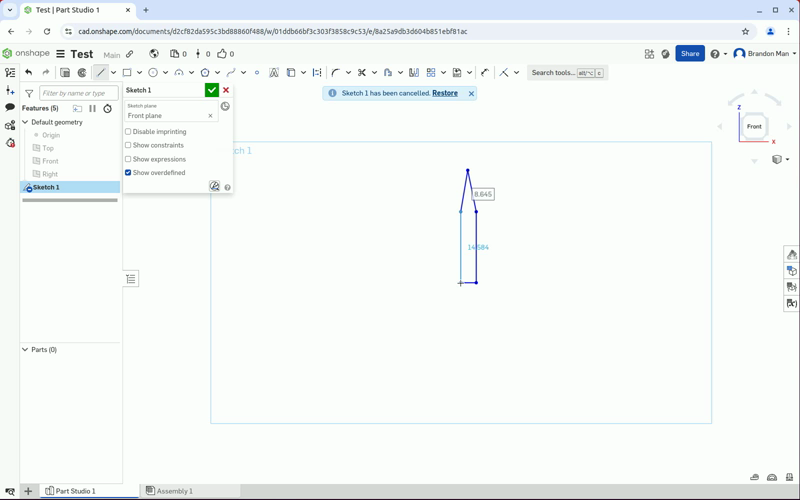
click(460, 282)
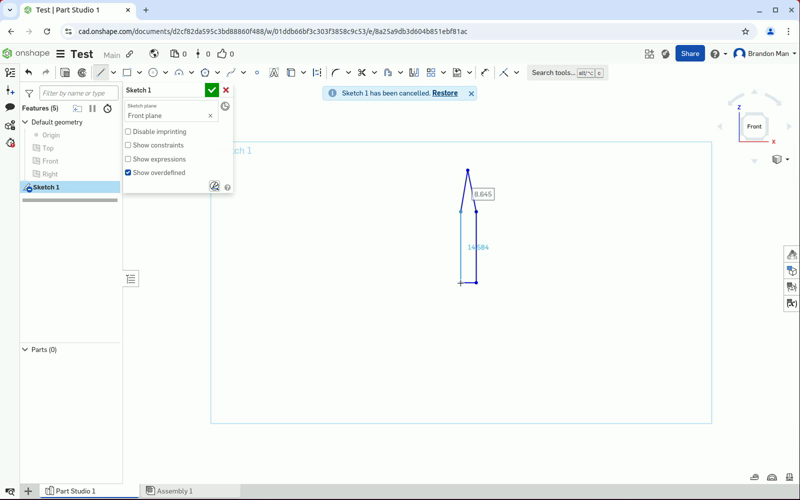
key(esc)
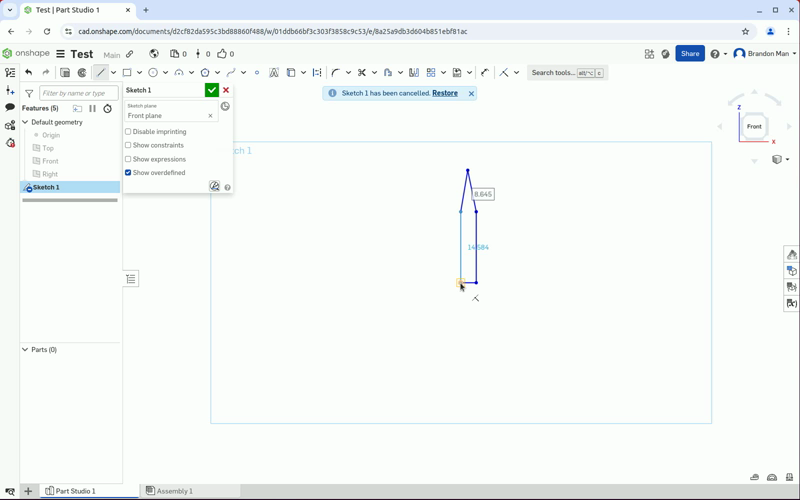
mouse_move(471, 243)
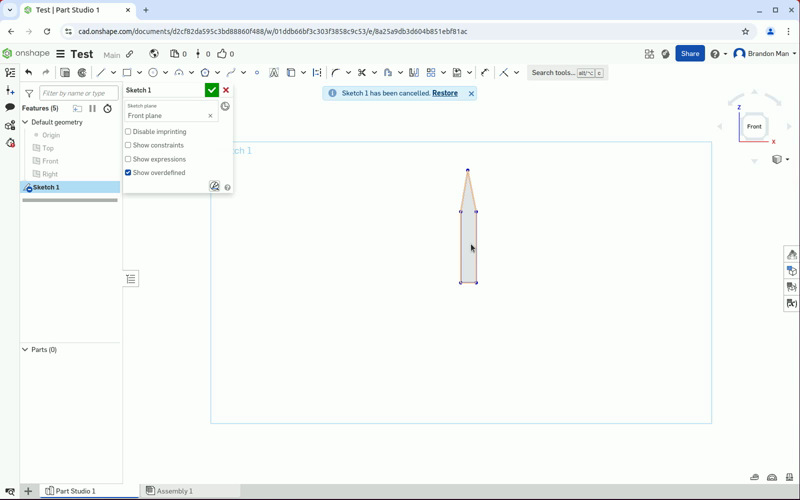
scroll(6)
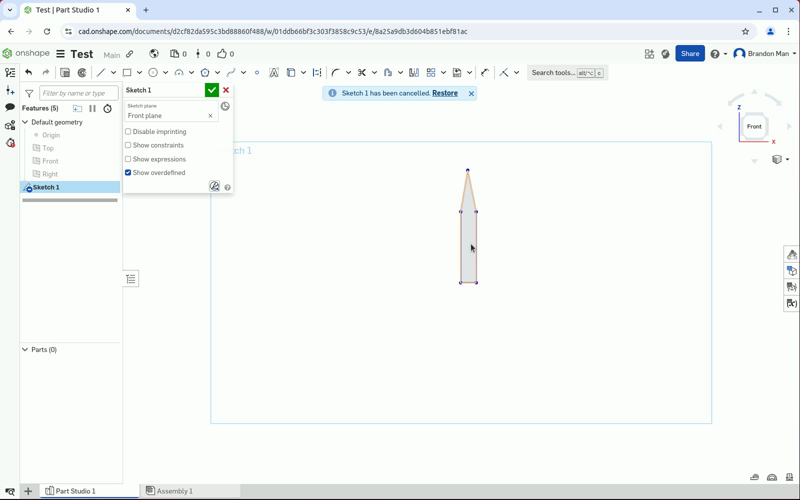
scroll(6)
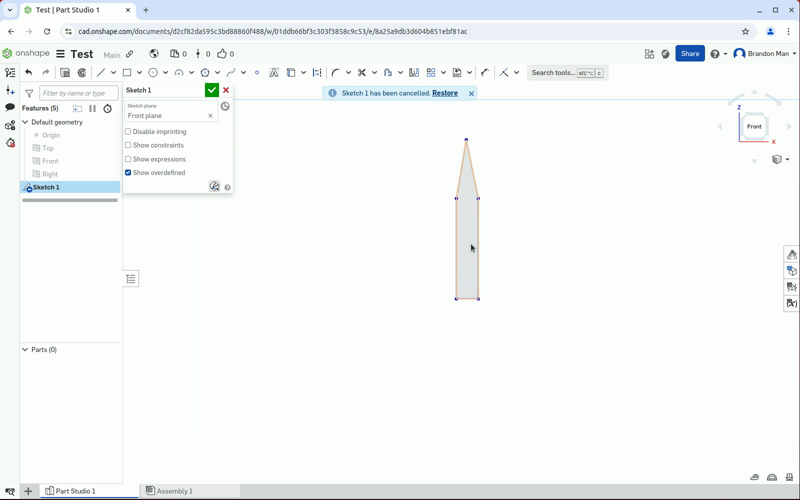
scroll(6)
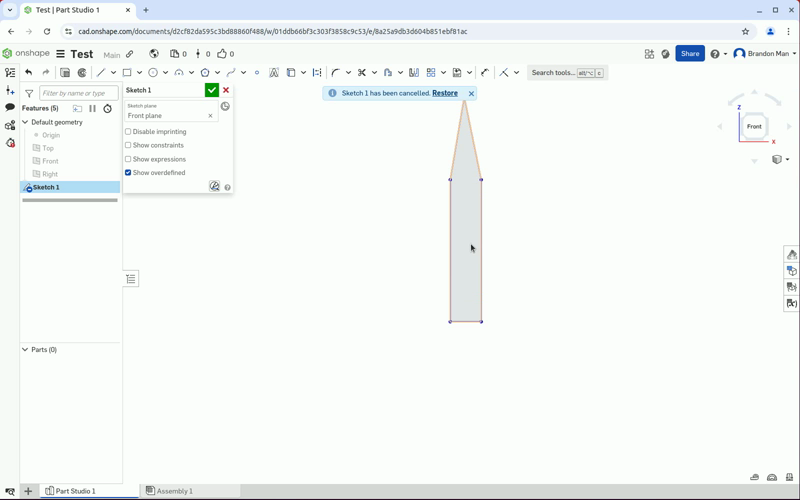
scroll(6)
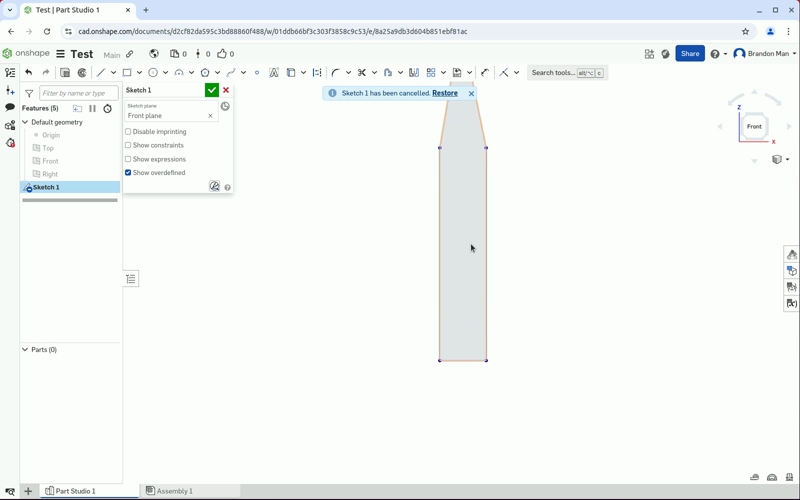
scroll(6)
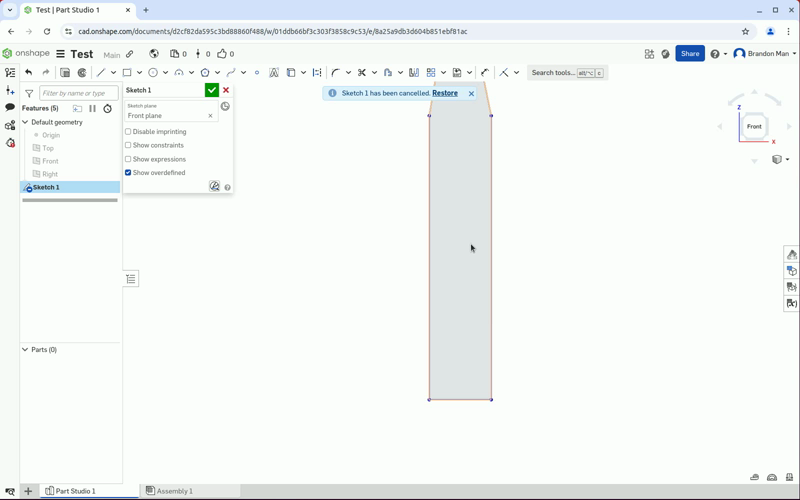
scroll(6)
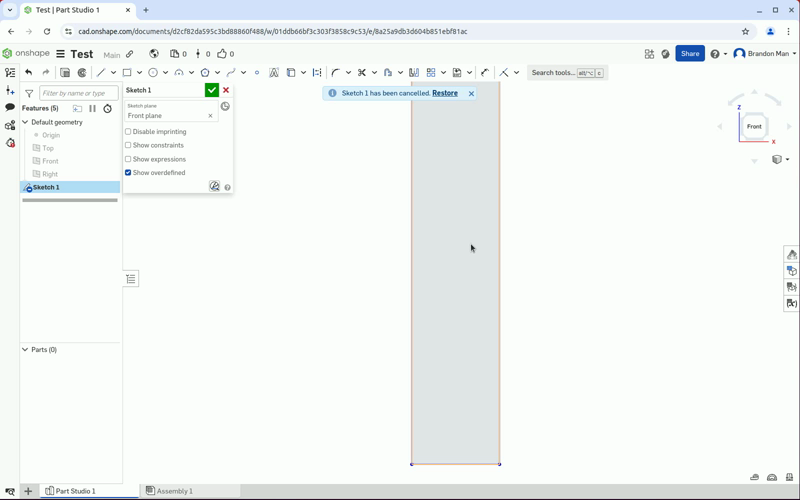
scroll(6)
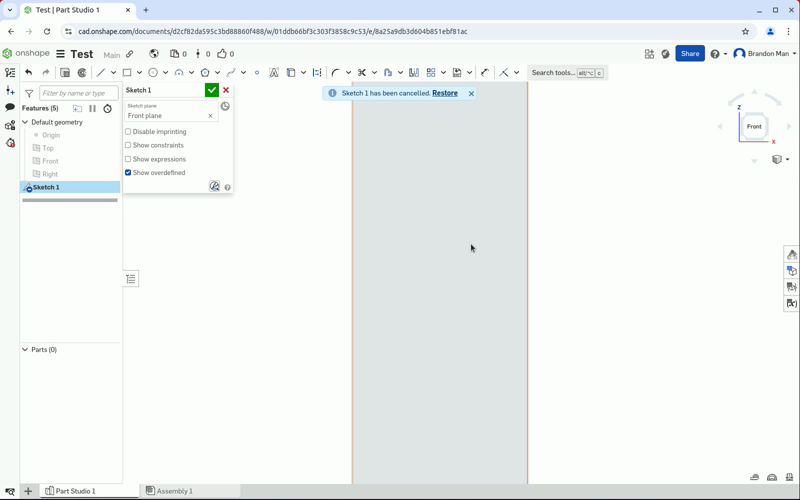
click(471, 243)
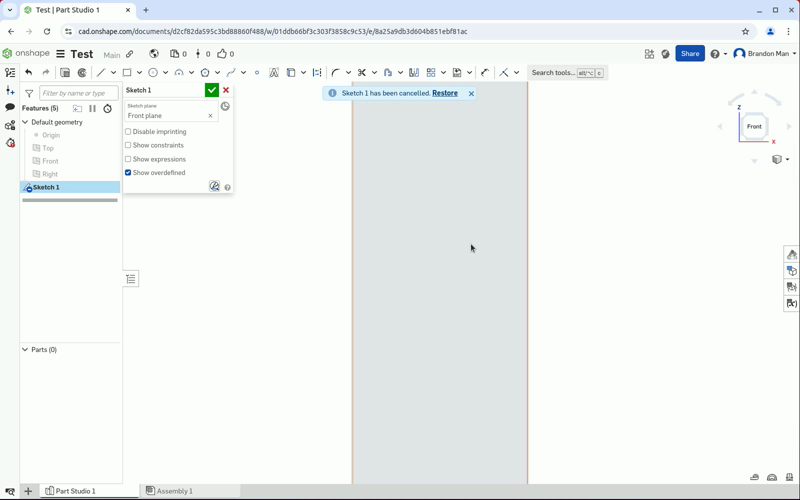
scroll(-6)
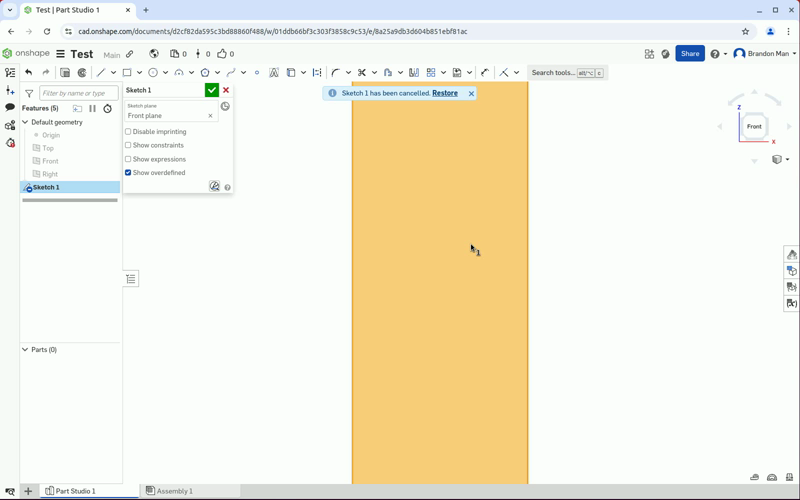
scroll(-6)
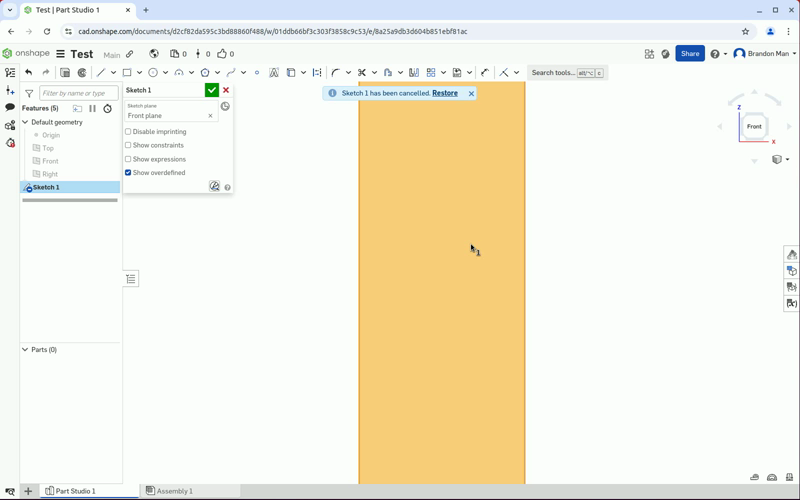
scroll(-6)
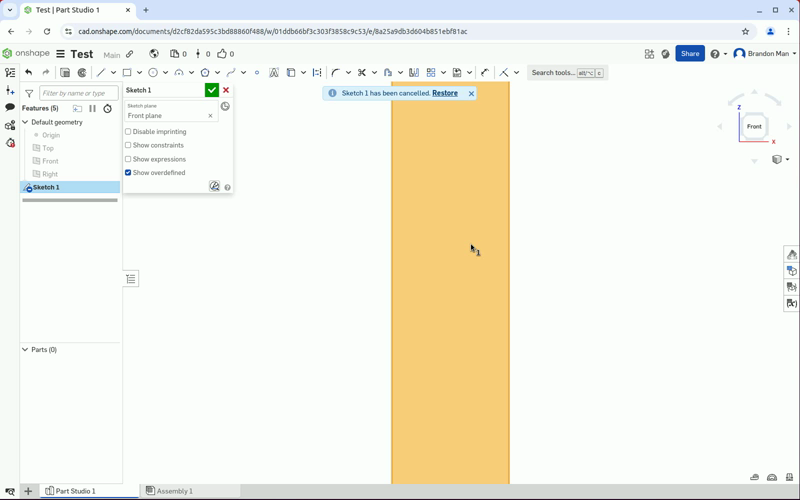
scroll(-6)
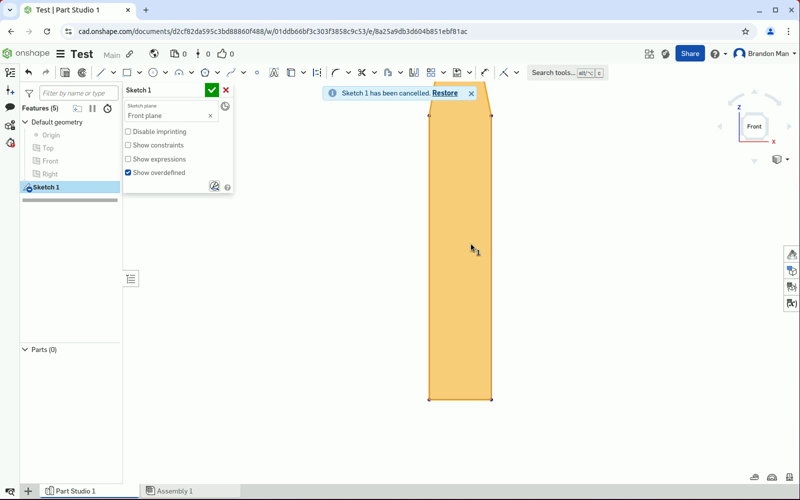
scroll(-6)
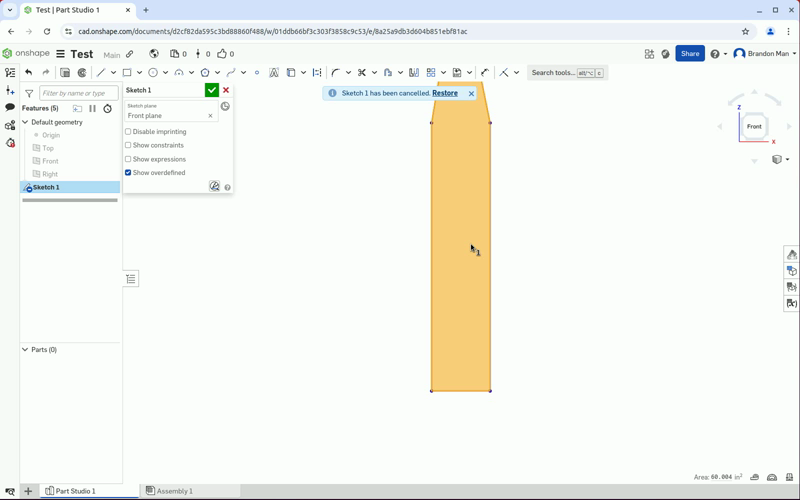
scroll(-6)
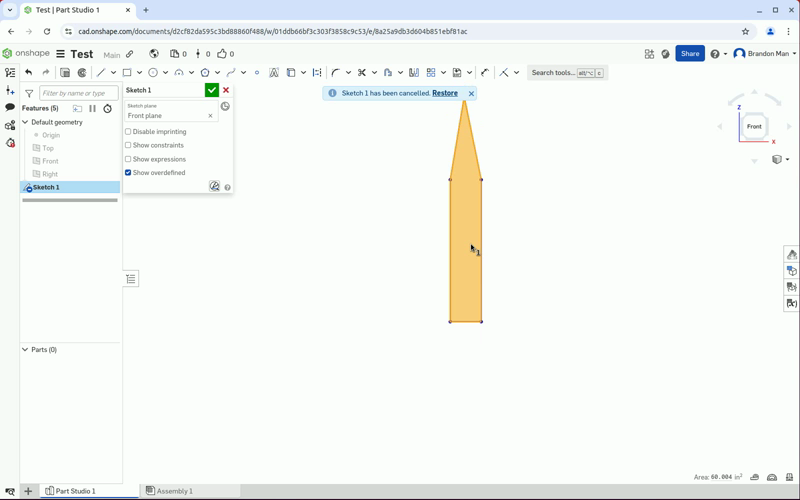
scroll(-6)
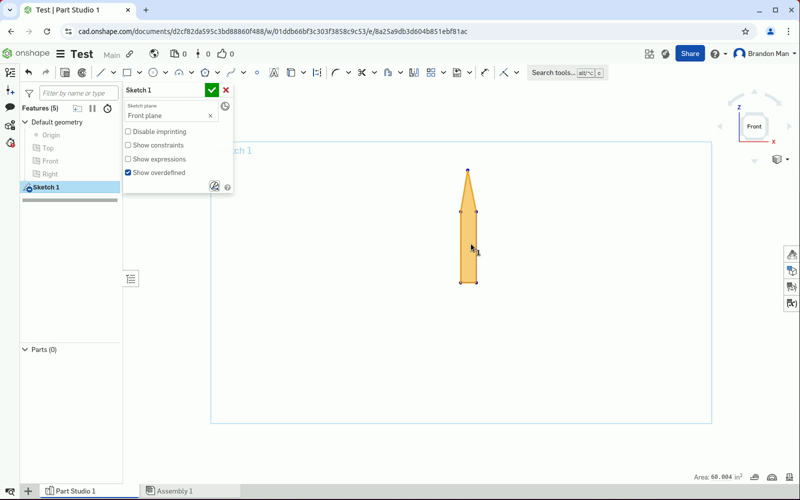
mouse_move(73, 352)
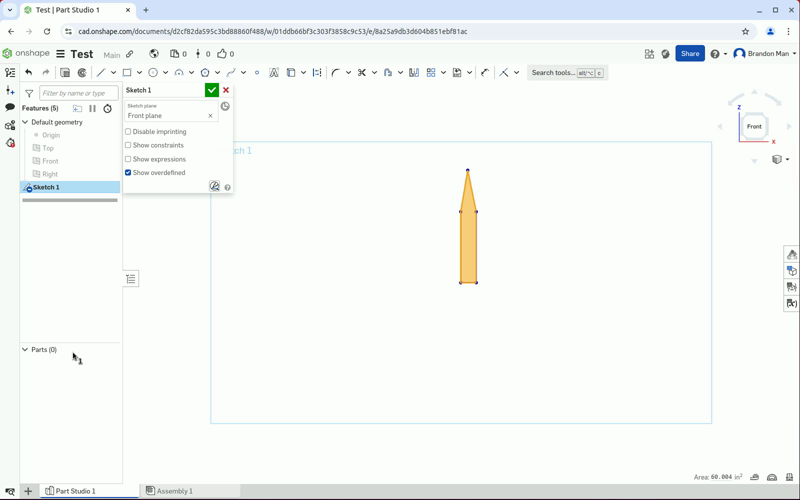
key(shift+y)
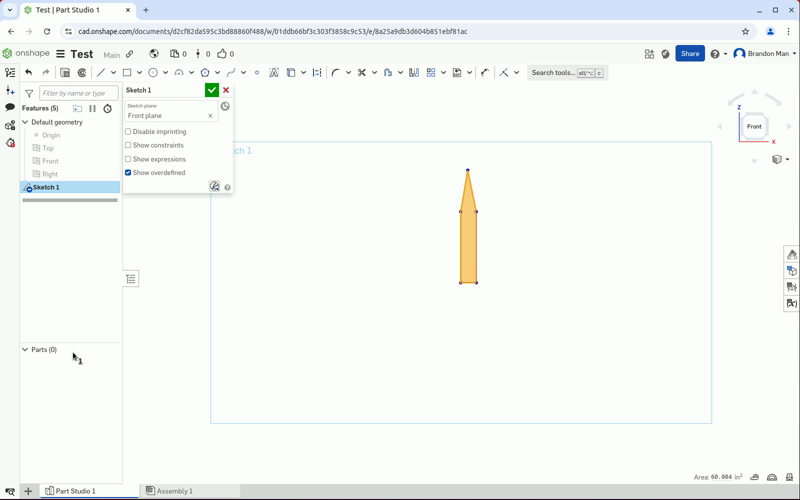
key(shift+e)
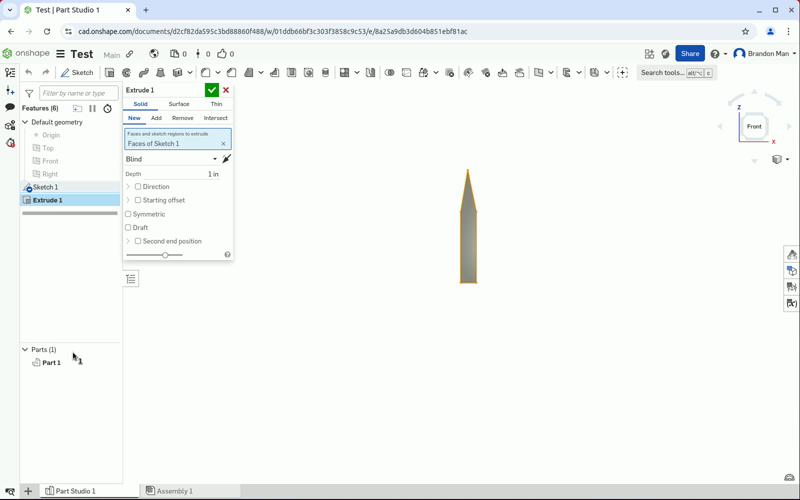
mouse_move(143, 106)
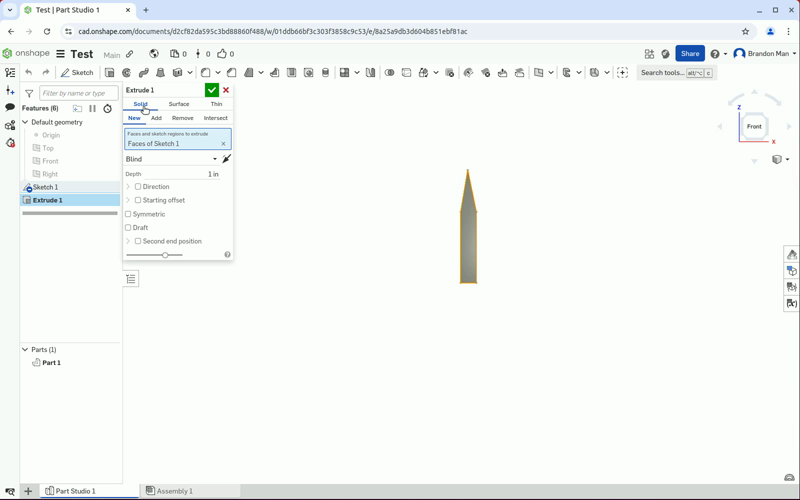
click(143, 106)
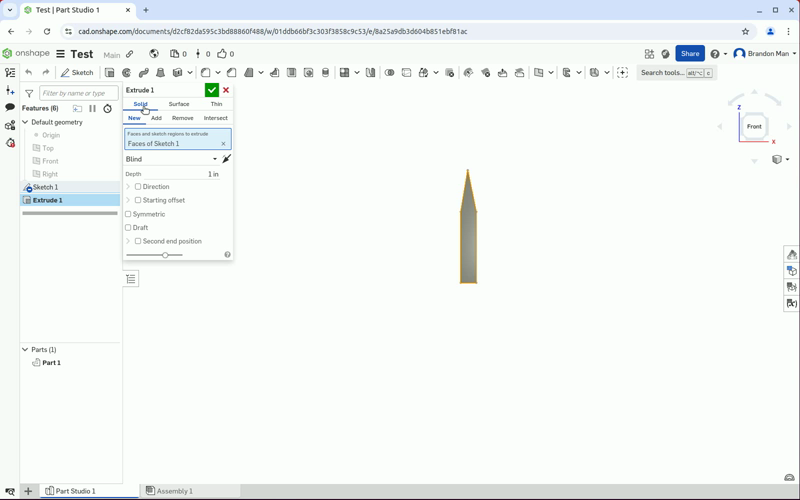
mouse_move(137, 120)
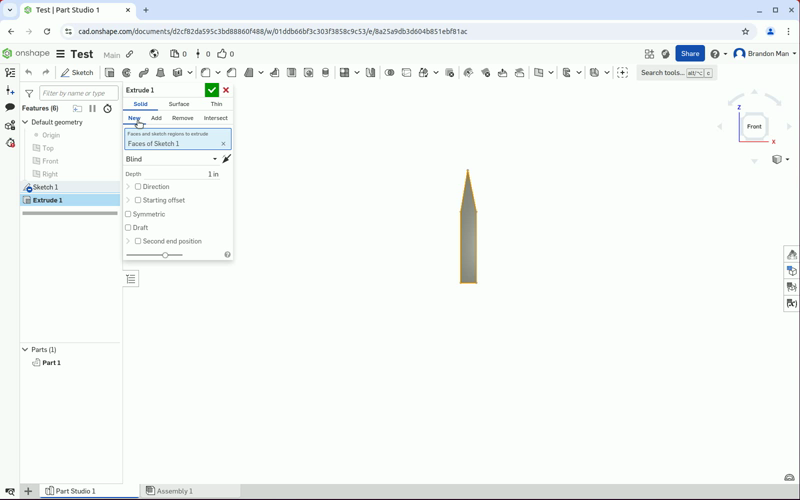
click(137, 120)
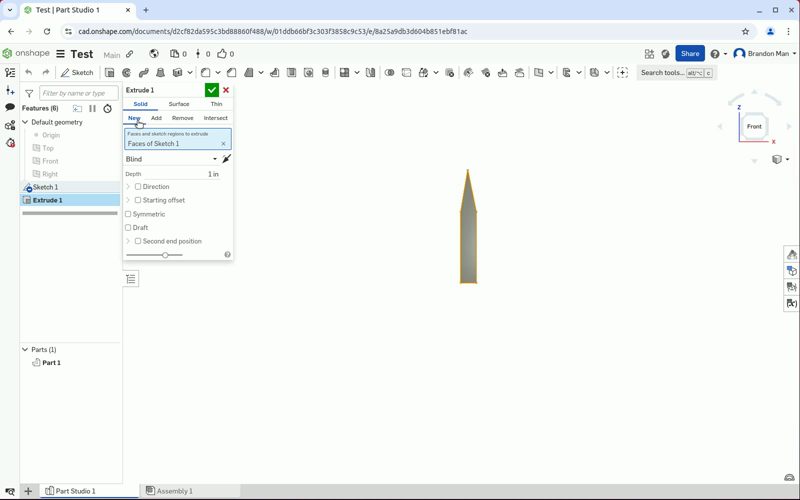
key(tab, 4)
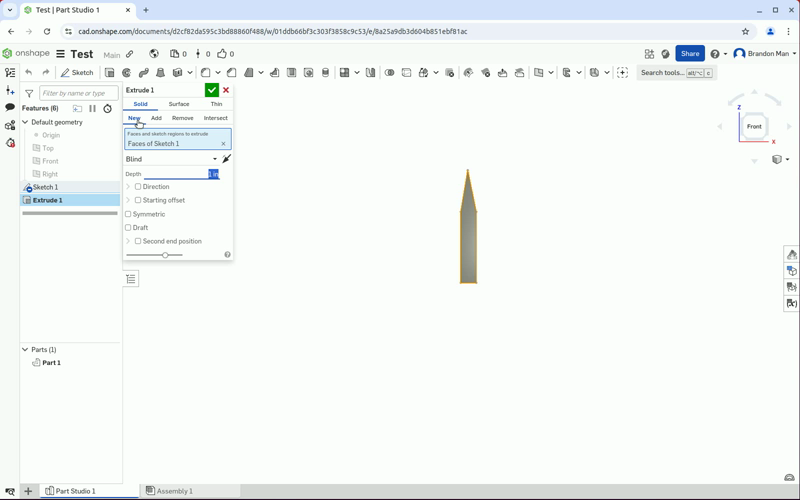
text(0.481)
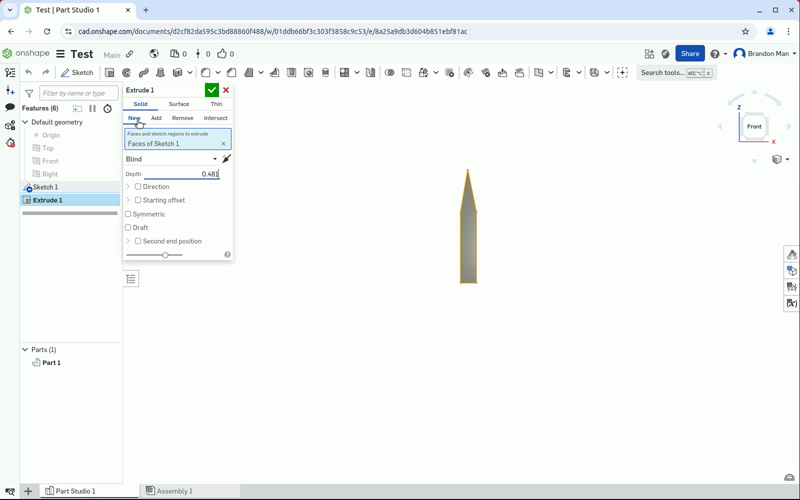
key(enter)
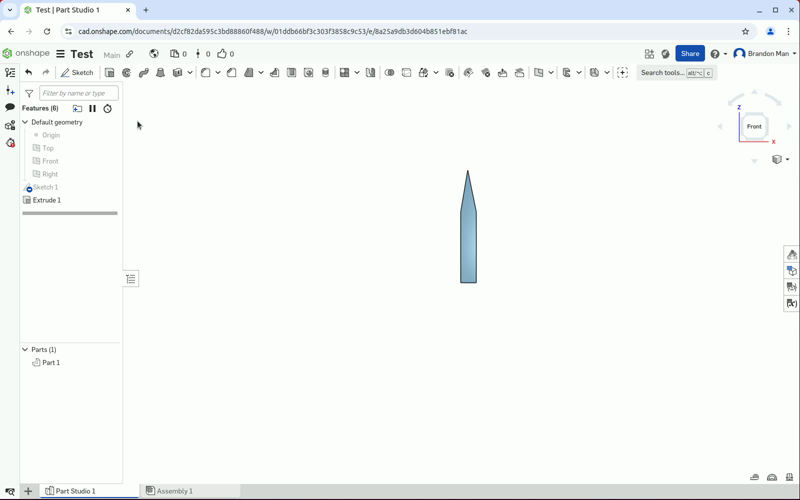
key(shift+h)
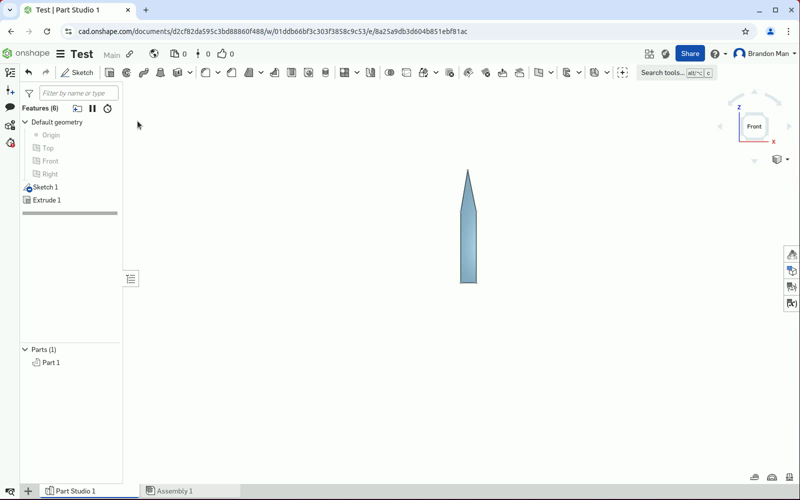
key(shift+h)
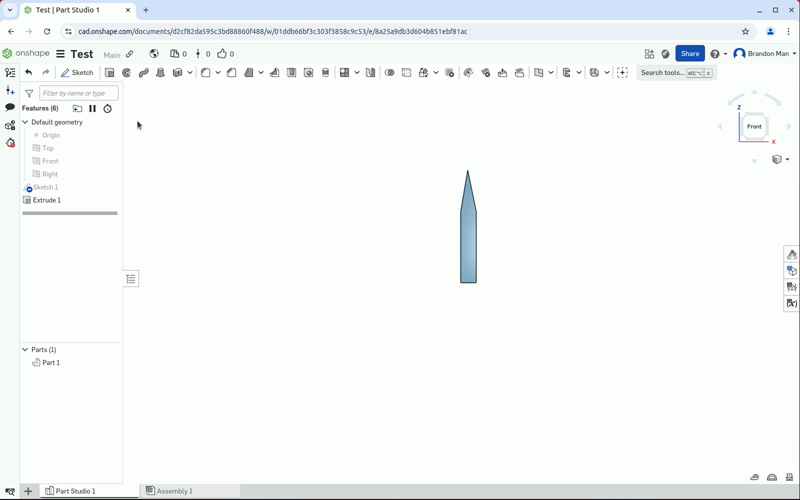
mouse_move(73, 189)
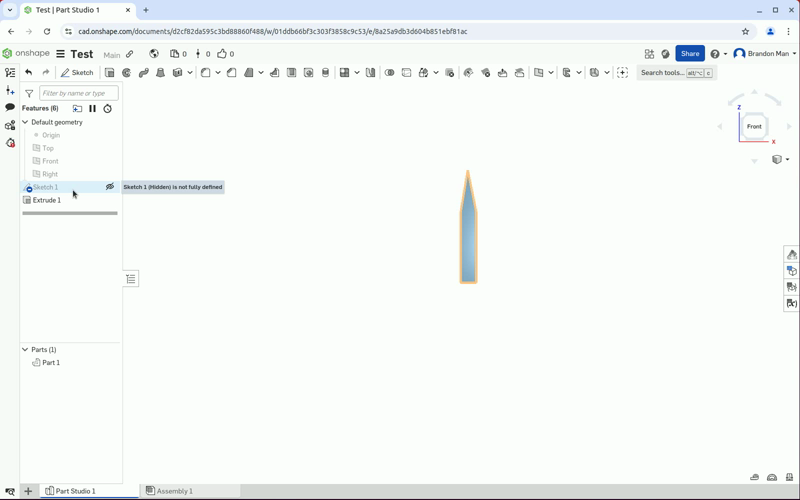
click(73, 189)
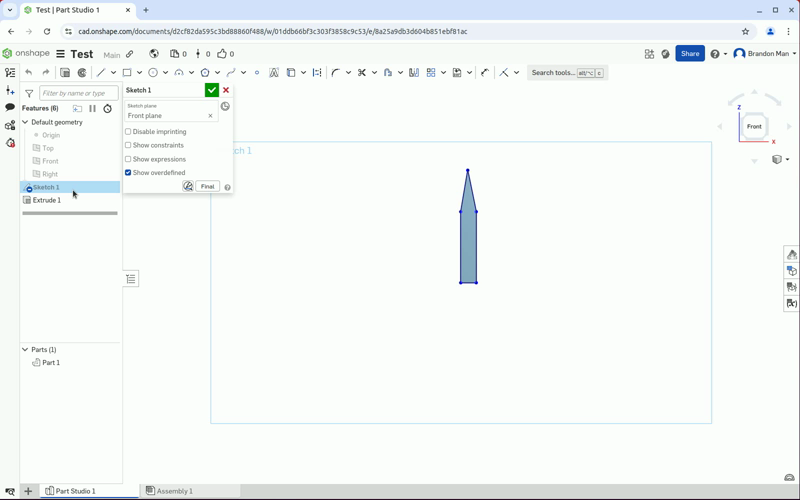
mouse_move(229, 92)
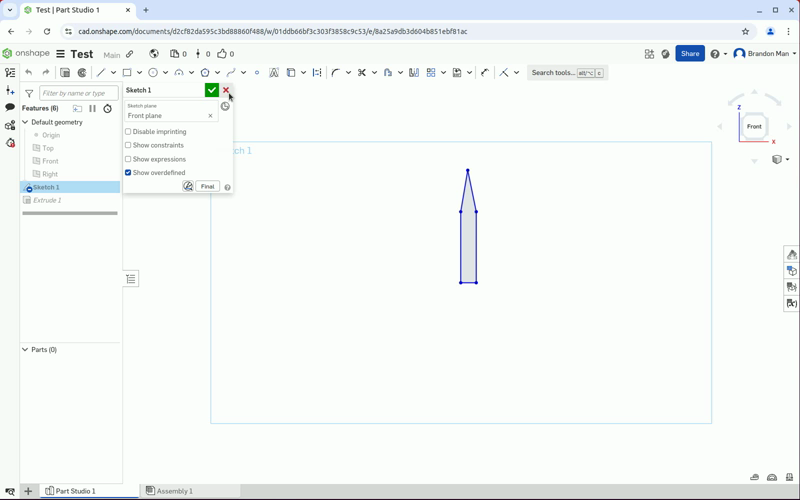
click(229, 92)
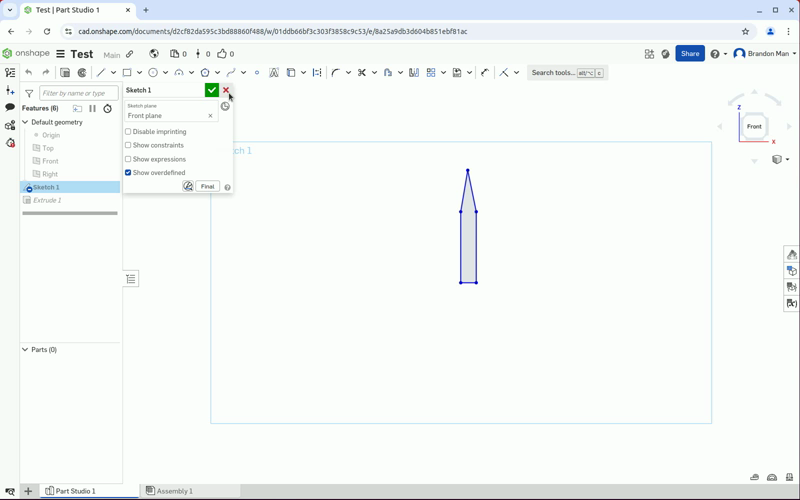
key(shift+s)
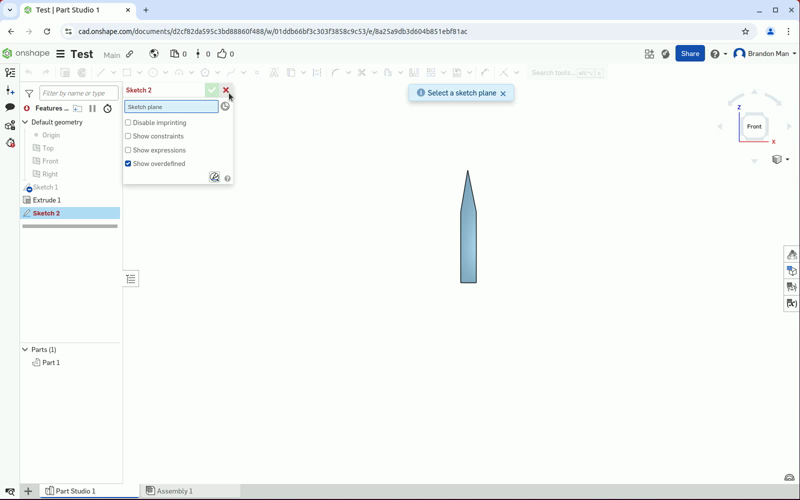
mouse_move(73, 163)
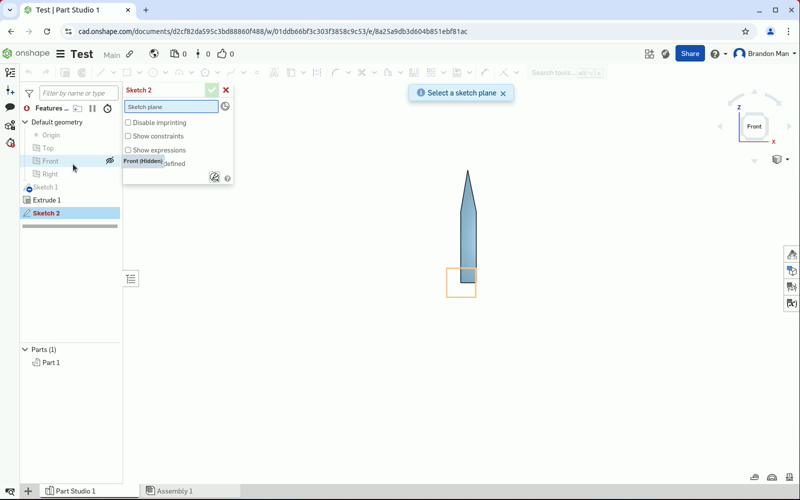
click(73, 163)
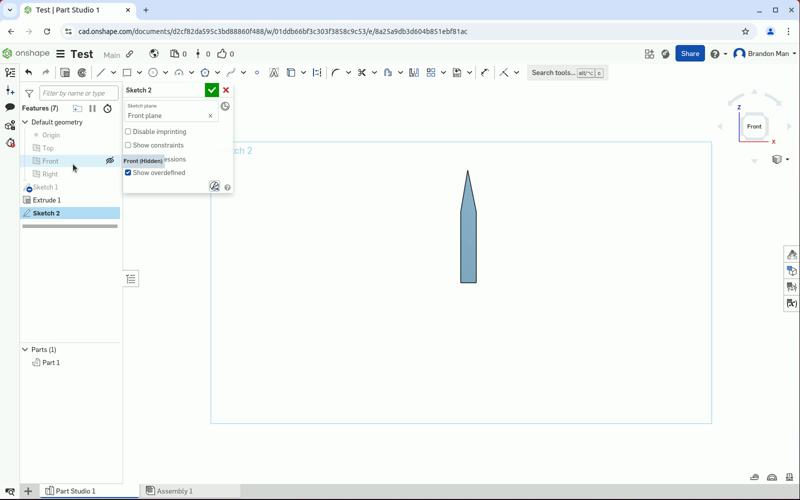
mouse_move(73, 352)
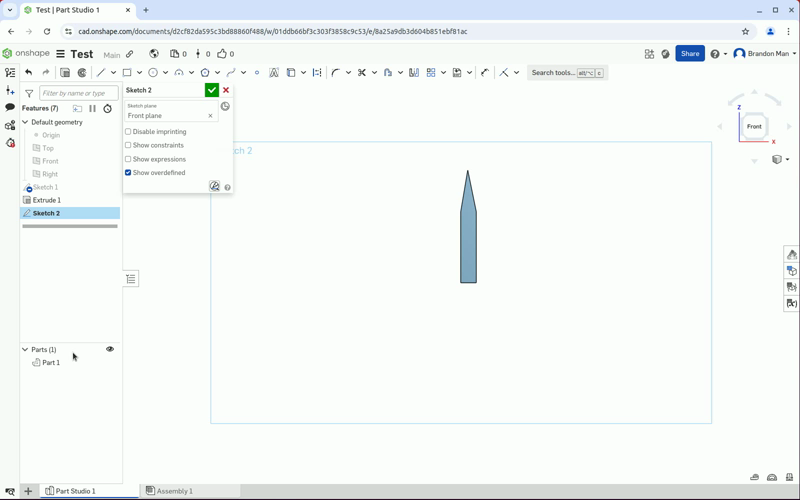
key(y)
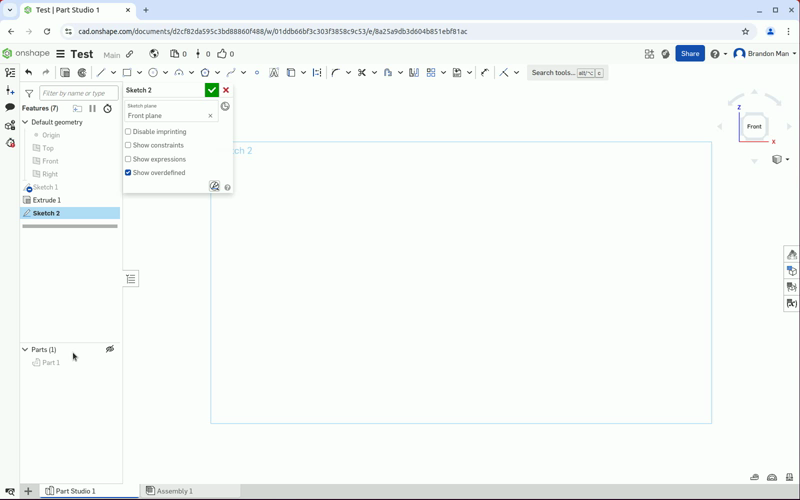
key(l)
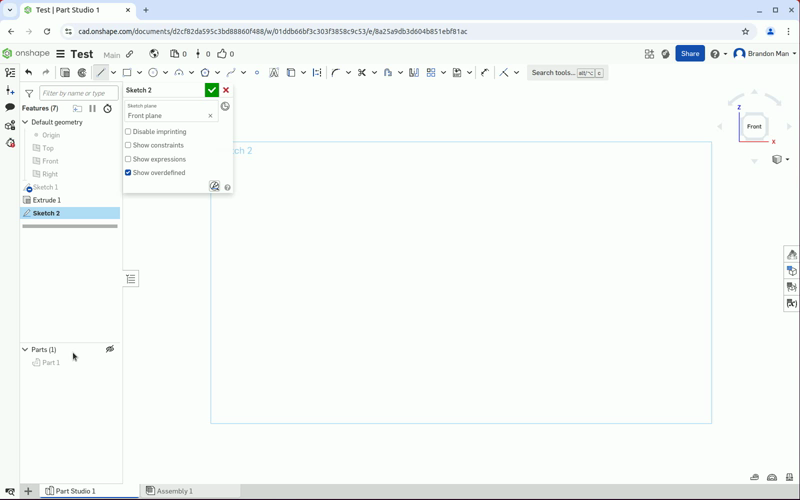
key_down(shift)
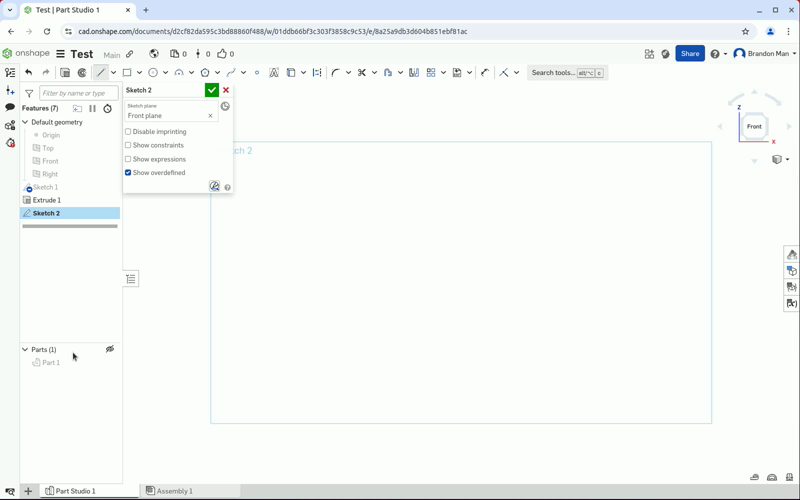
mouse_move(460, 211)
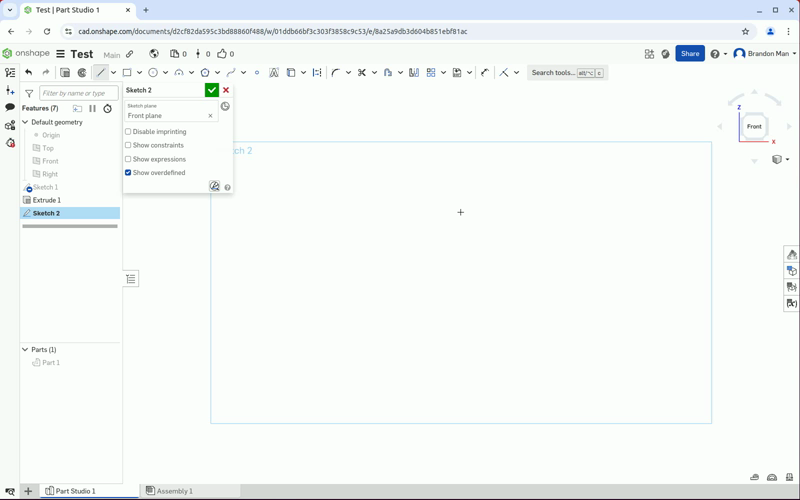
click(460, 211)
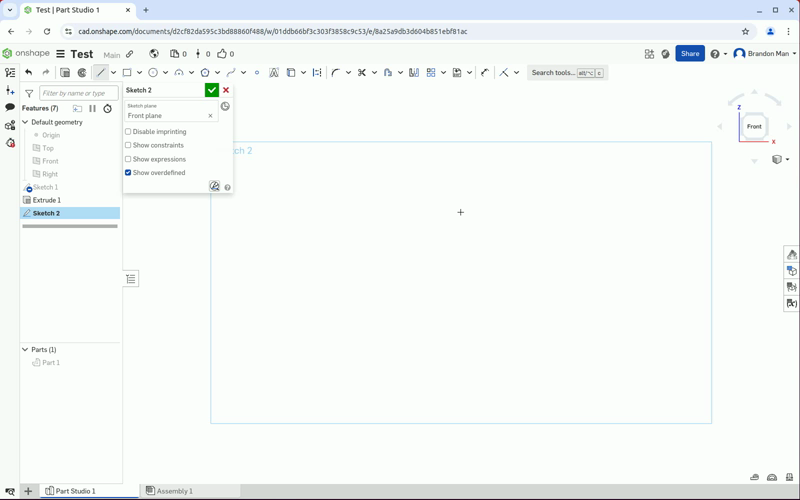
key_up(shift)
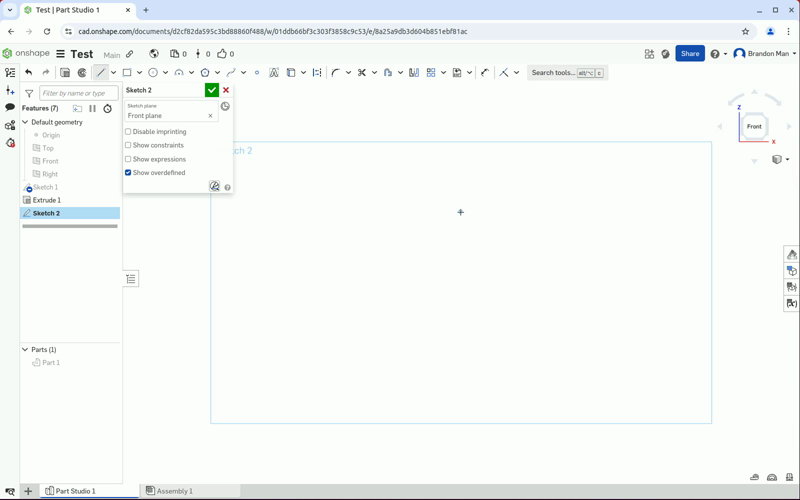
key_down(shift)
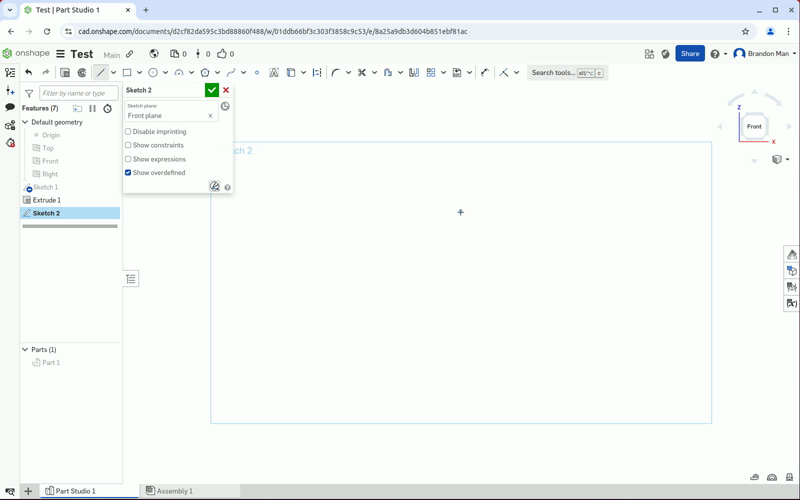
mouse_move(490, 211)
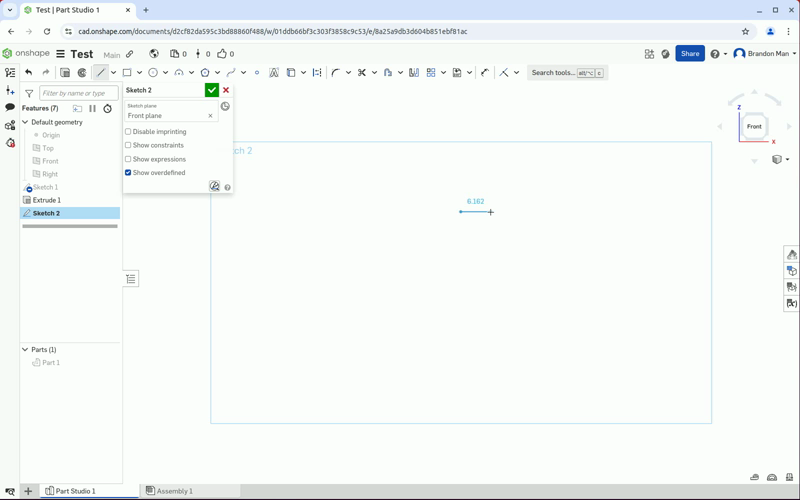
mouse_move(468, 169)
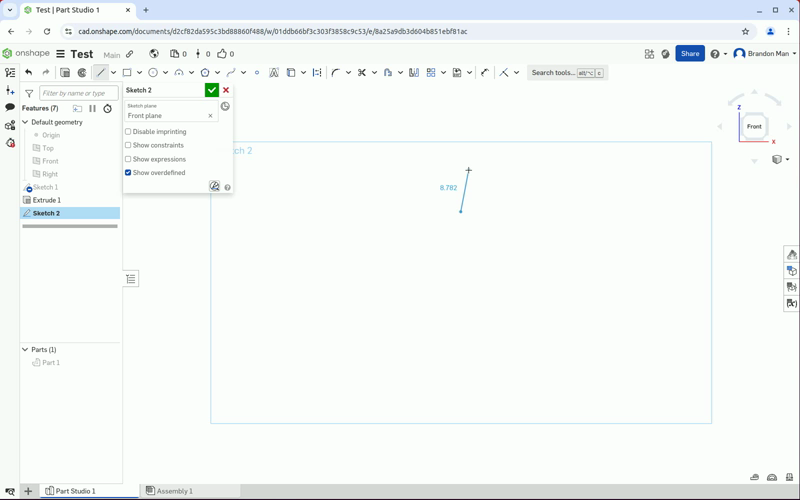
click(468, 169)
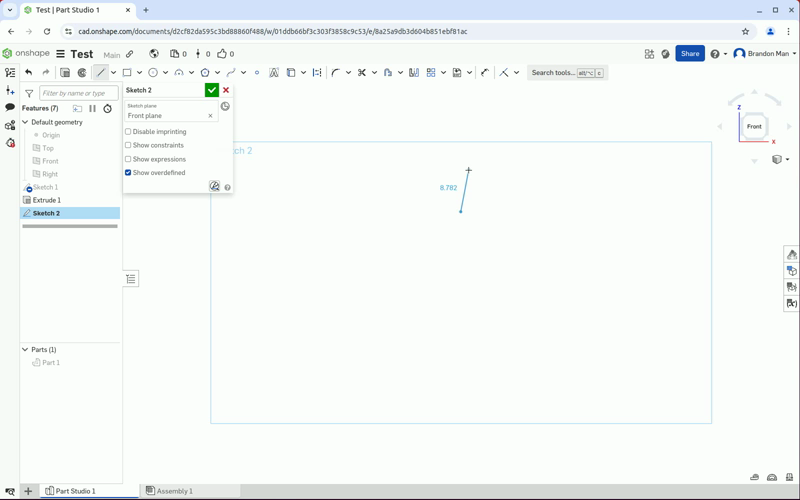
key_up(shift)
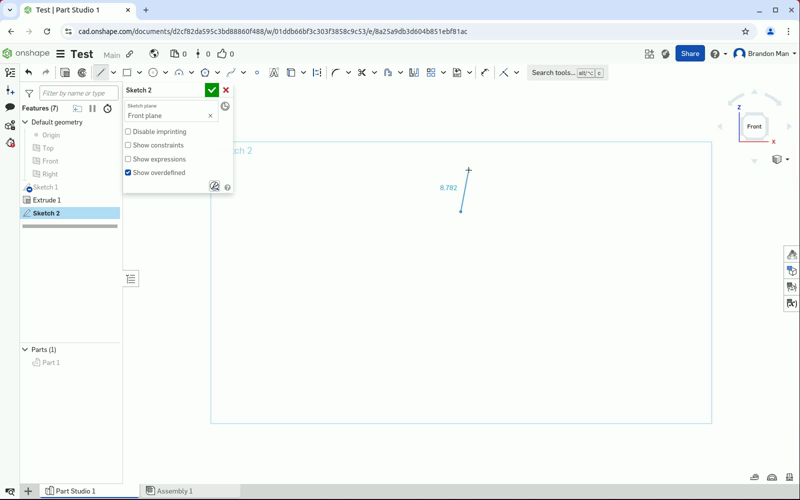
key_down(shift)
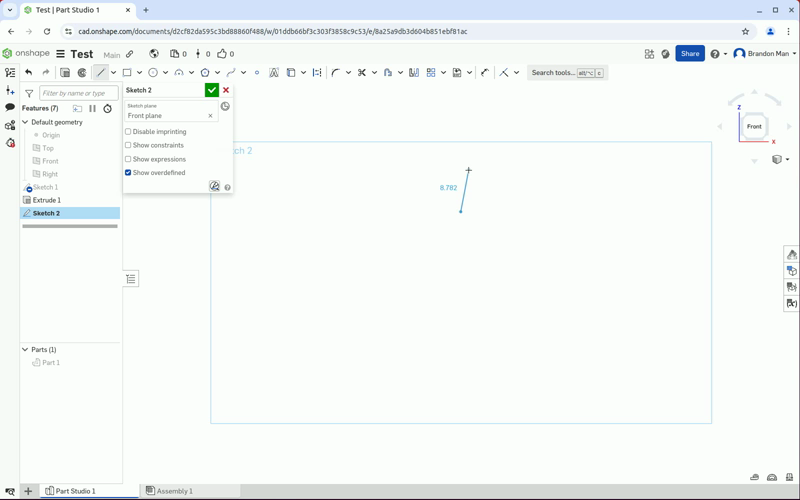
mouse_move(498, 169)
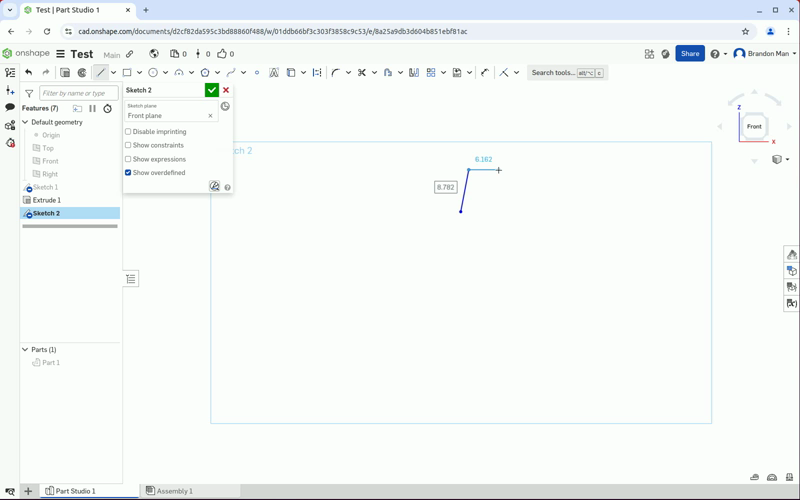
mouse_move(460, 169)
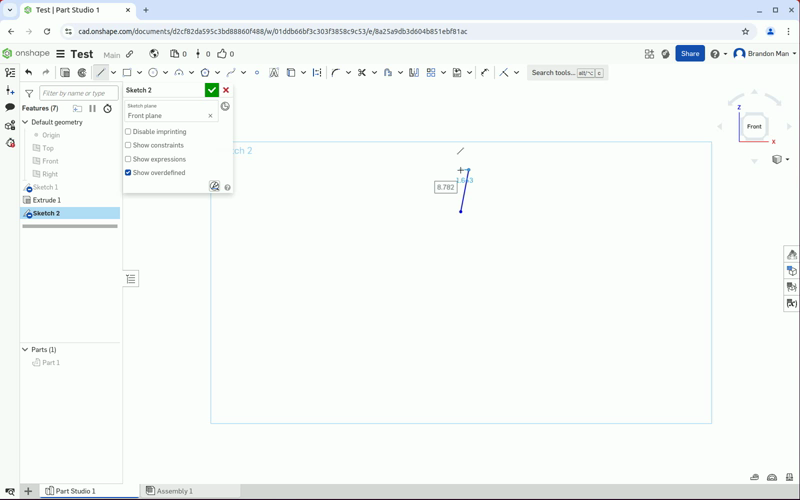
click(460, 169)
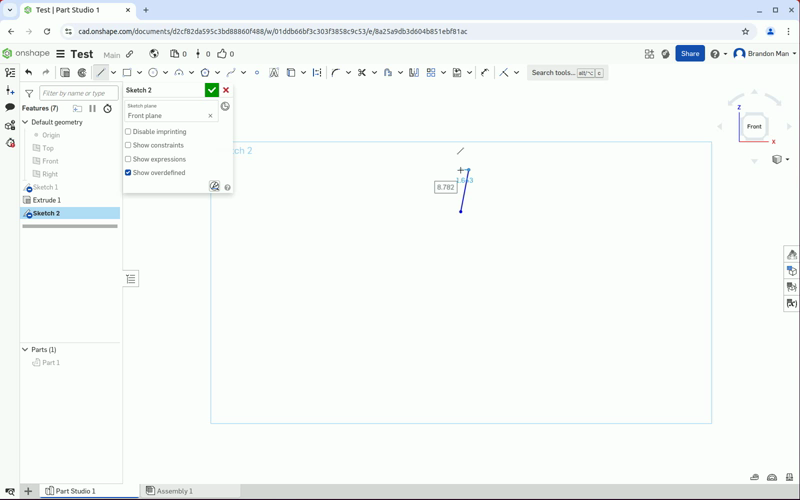
key_up(shift)
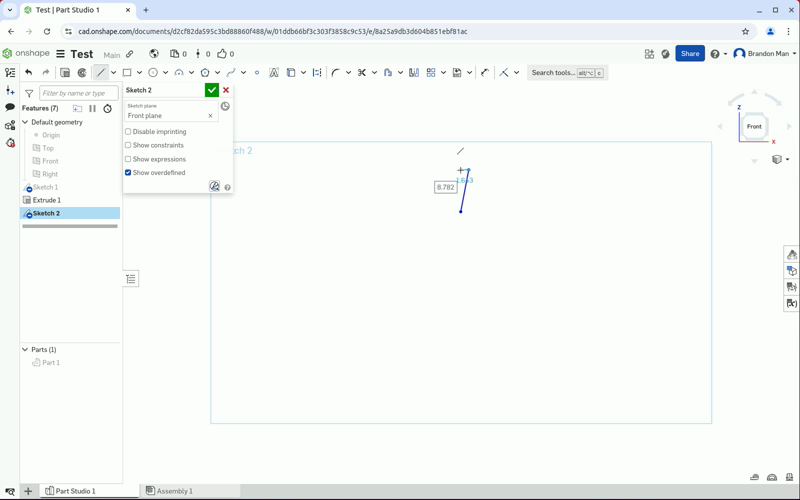
mouse_move(490, 169)
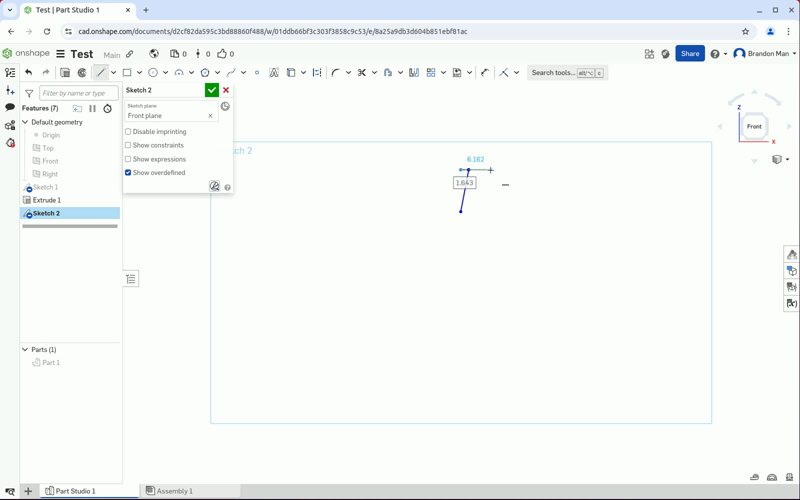
key_down(shift)
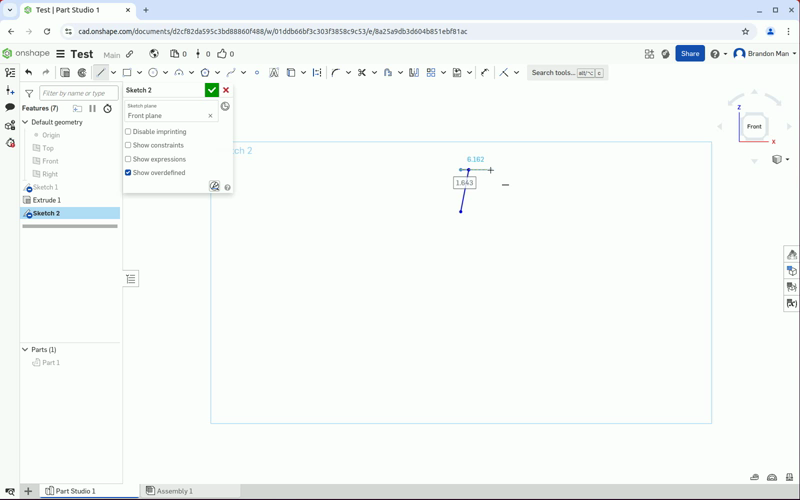
mouse_move(460, 211)
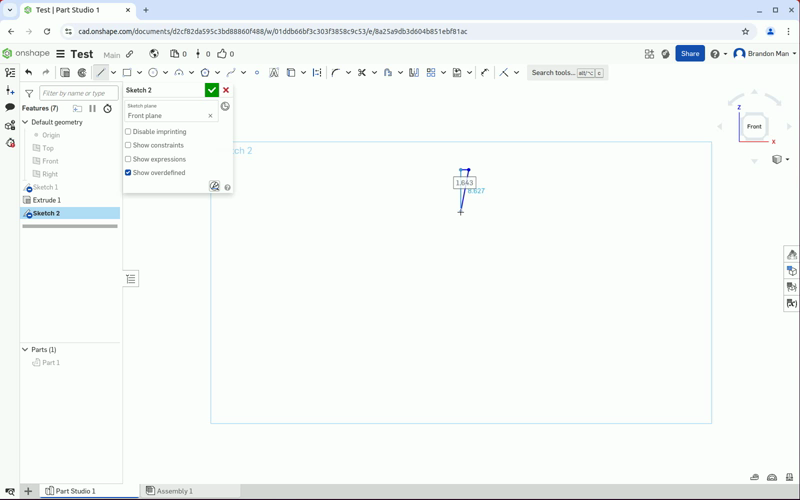
key_up(shift)
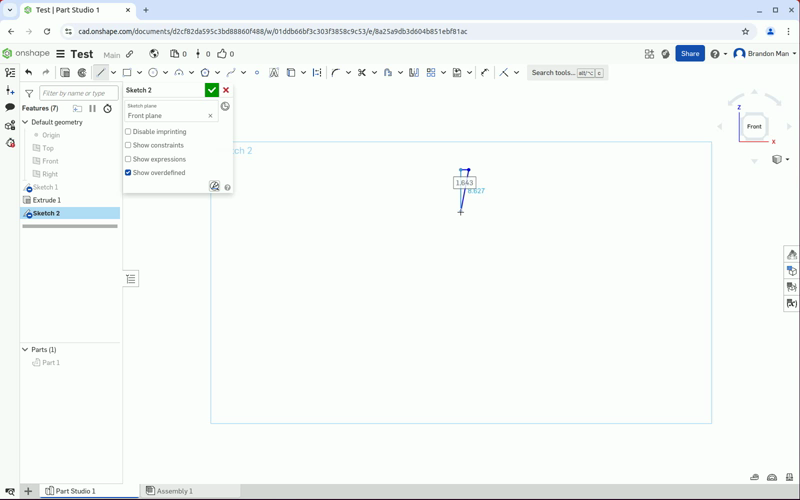
click(460, 211)
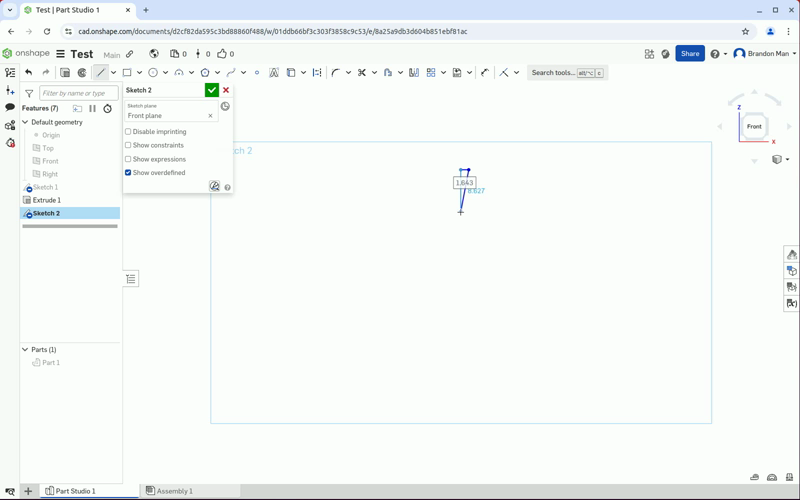
key(esc)
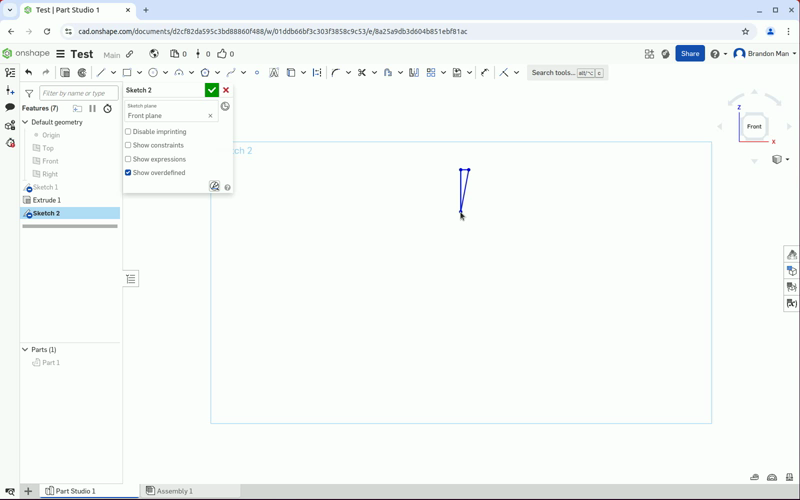
mouse_move(461, 181)
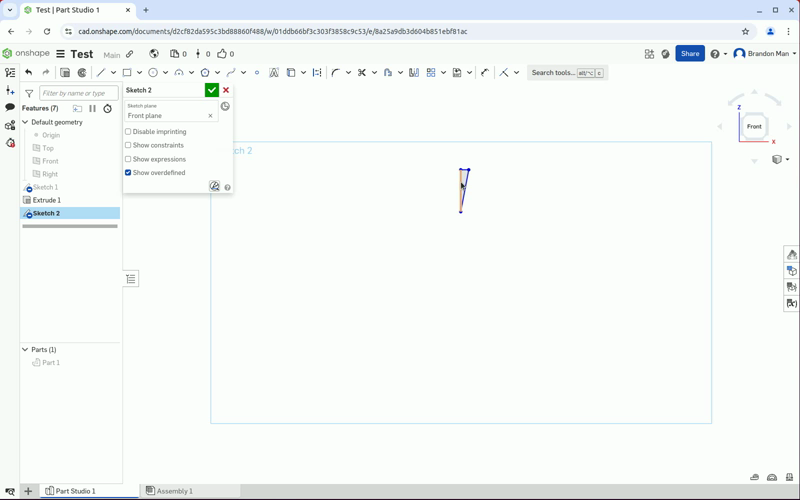
scroll(6)
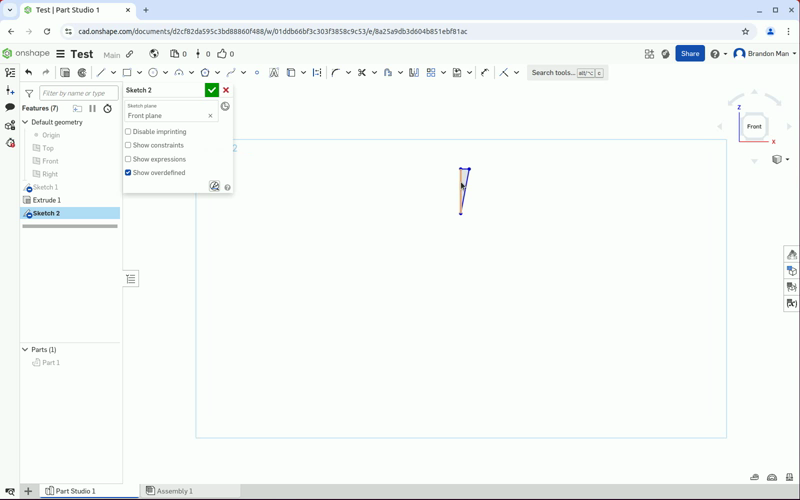
scroll(6)
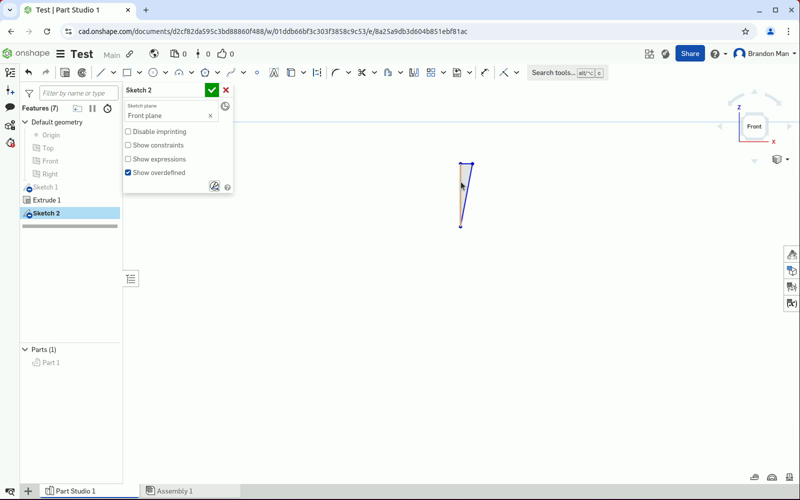
scroll(6)
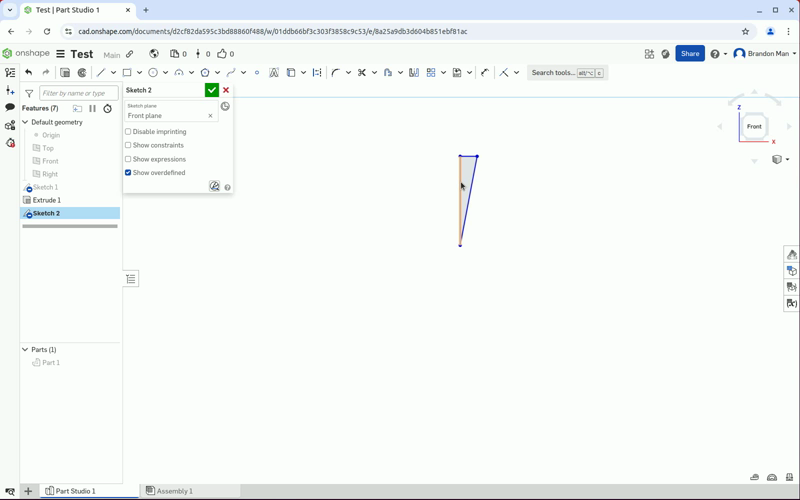
scroll(6)
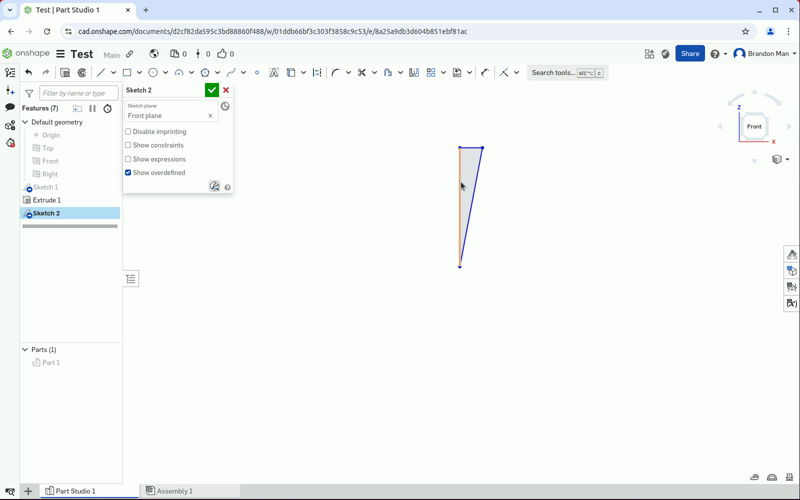
scroll(6)
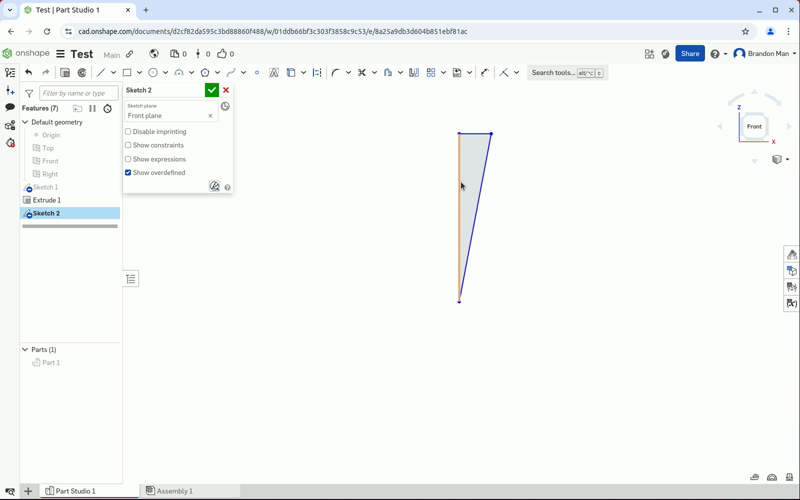
scroll(6)
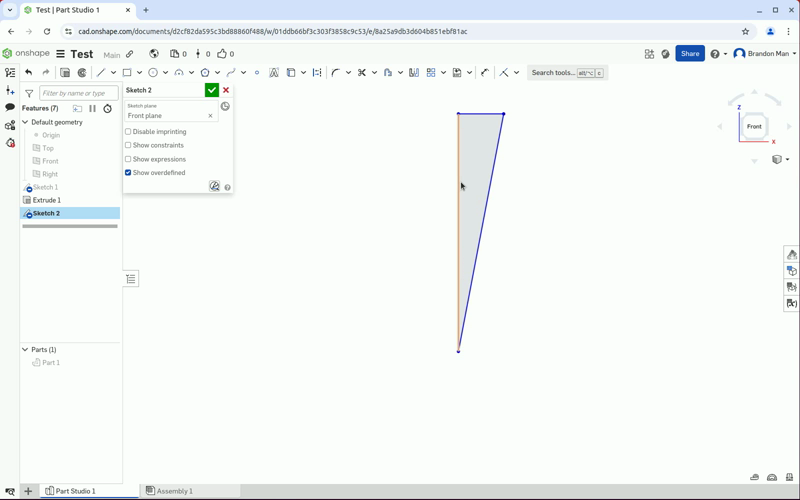
scroll(6)
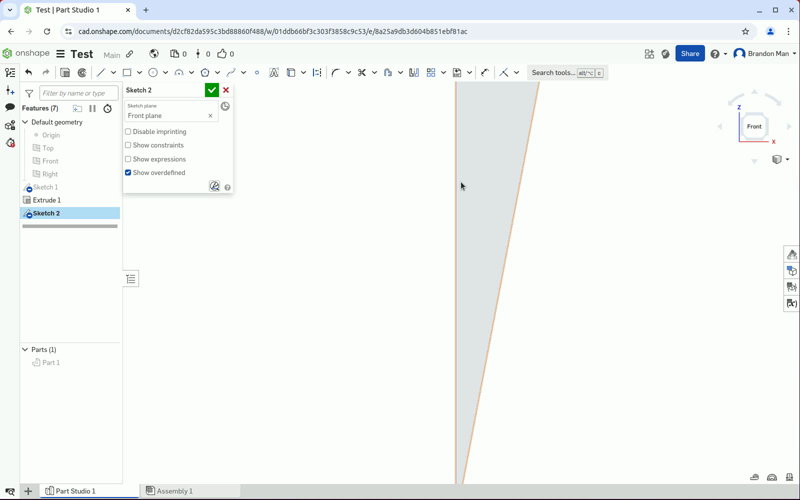
click(461, 181)
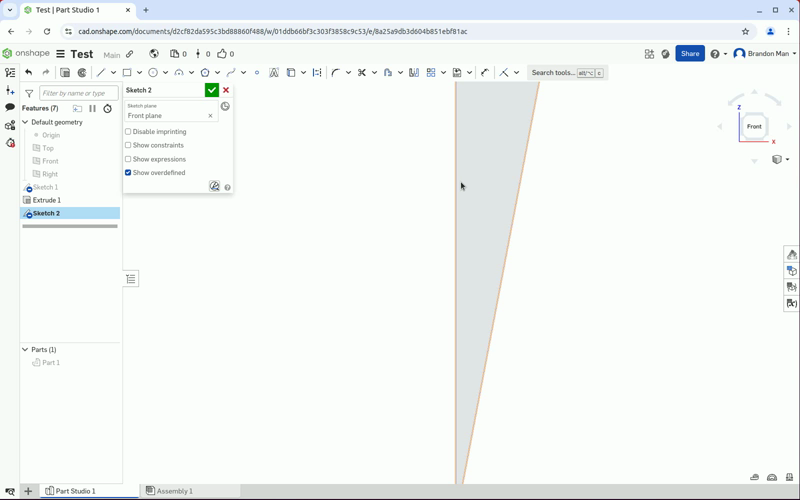
scroll(-6)
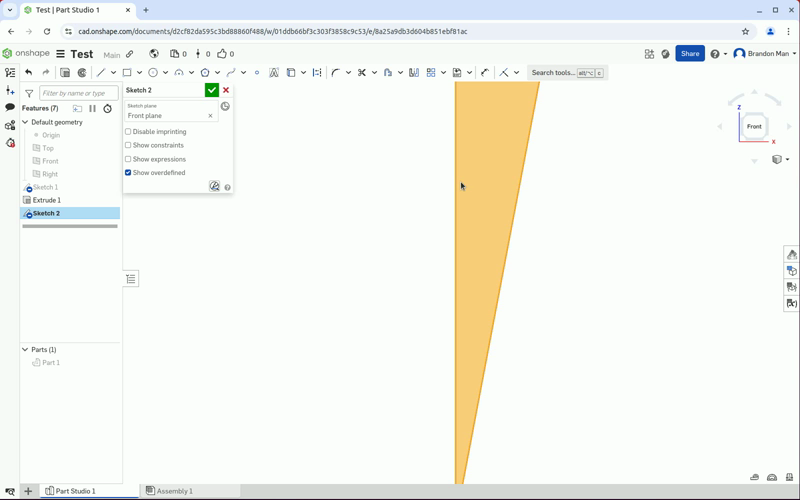
scroll(-6)
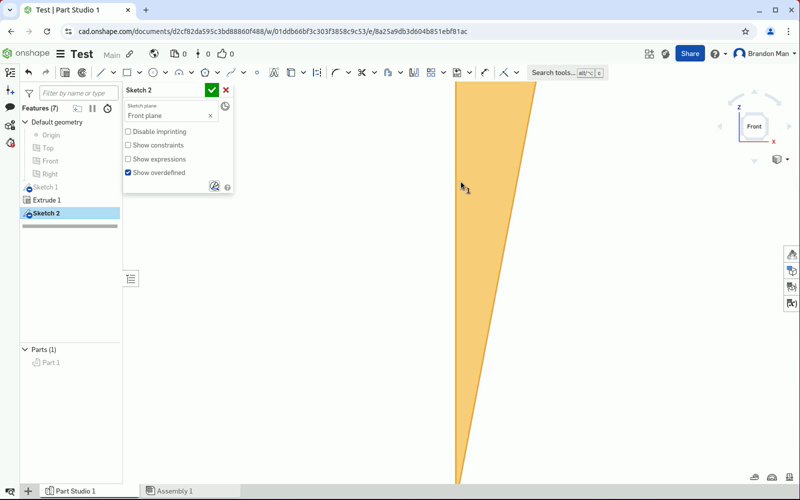
scroll(-6)
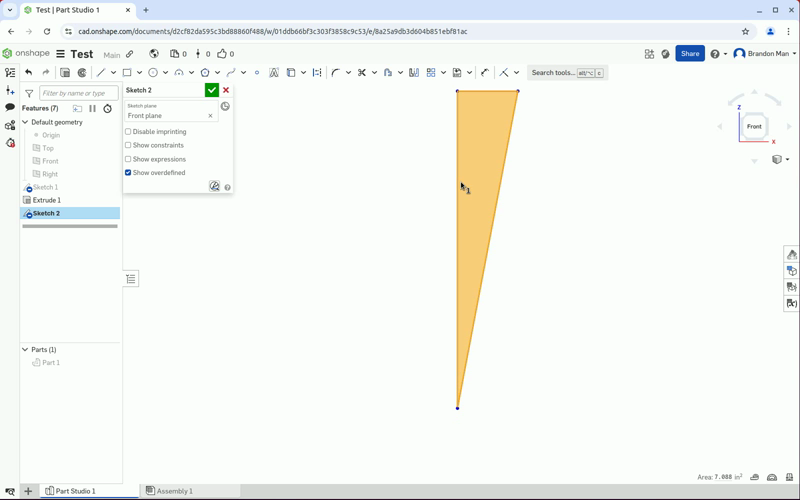
scroll(-6)
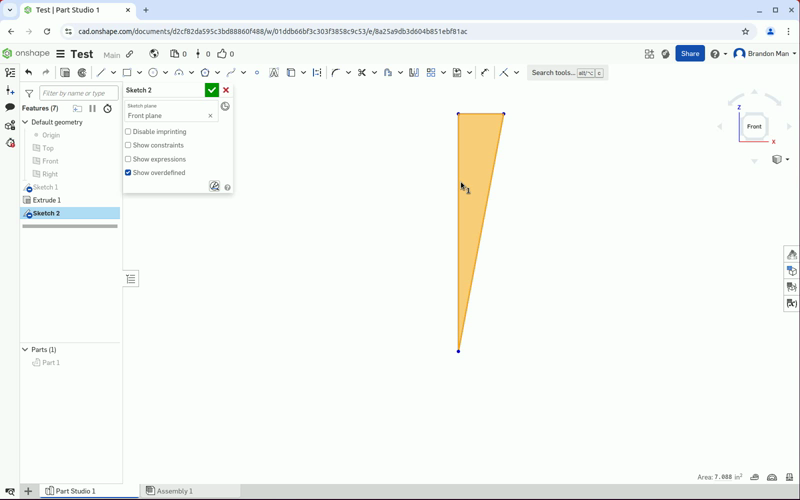
scroll(-6)
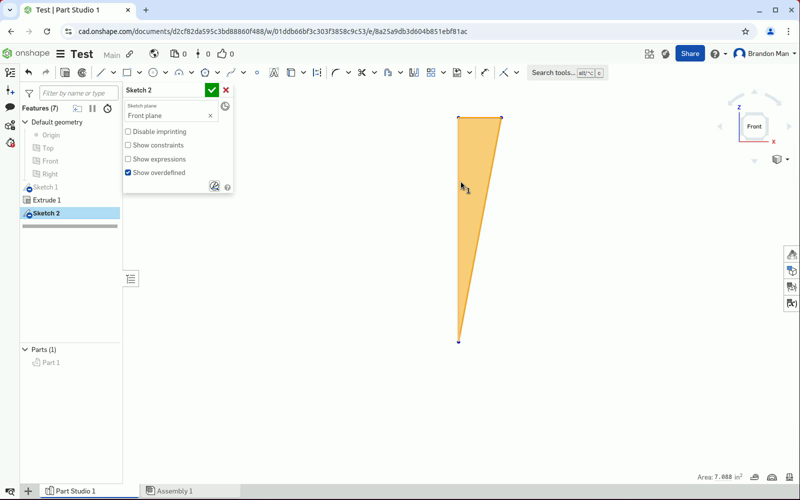
scroll(-6)
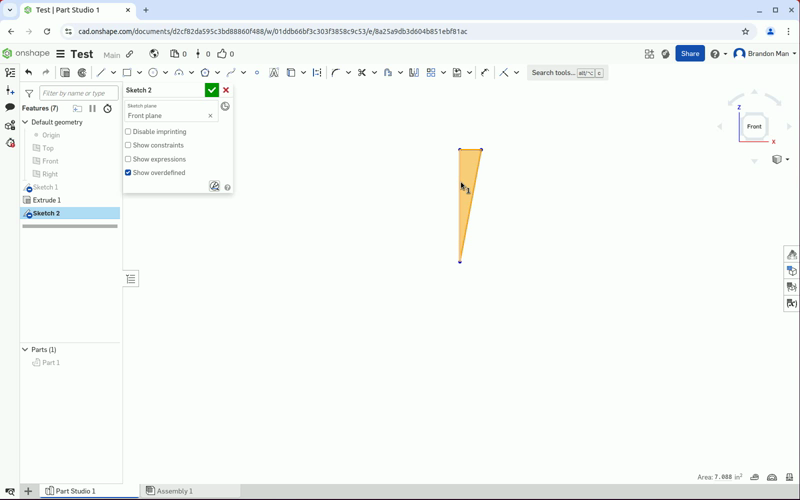
scroll(-6)
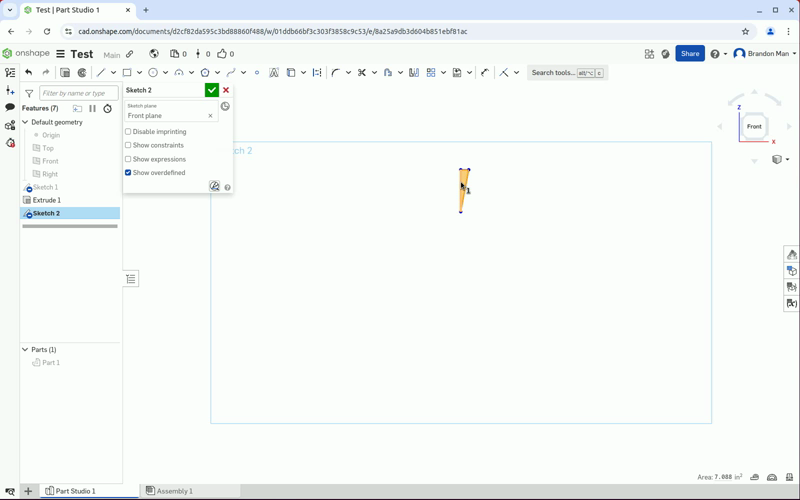
mouse_move(73, 352)
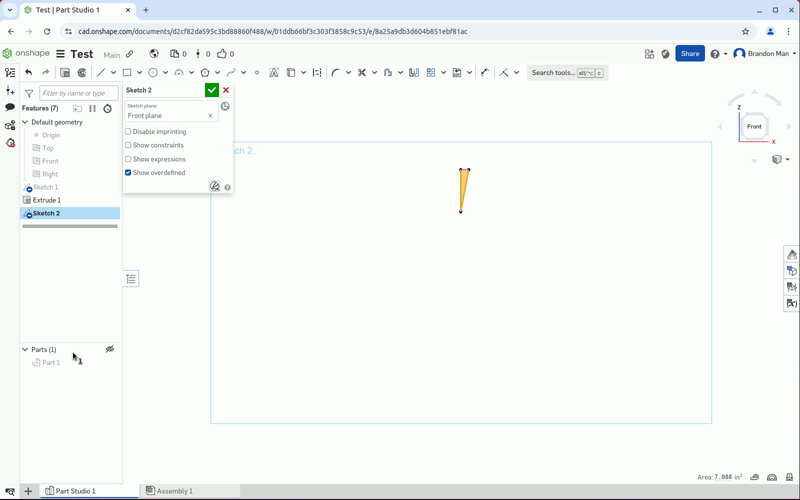
key(shift+y)
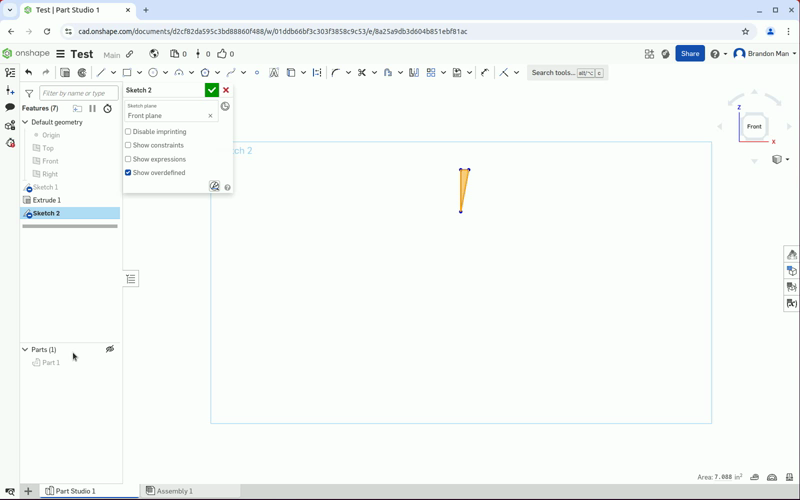
key(shift+e)
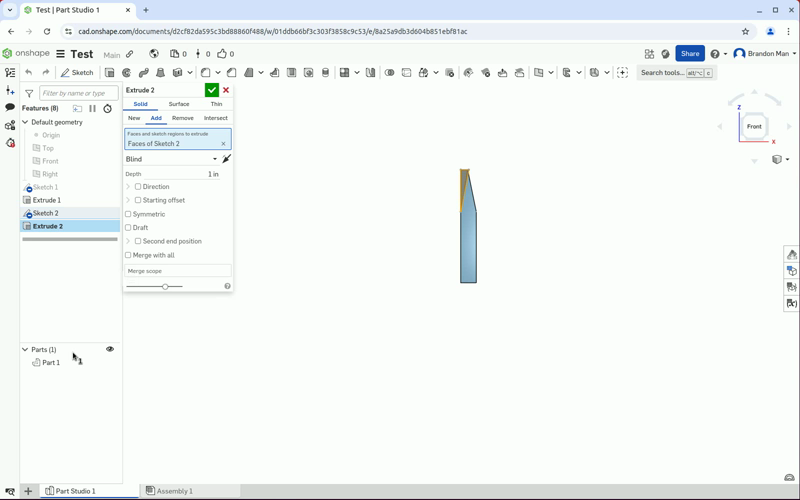
mouse_move(143, 106)
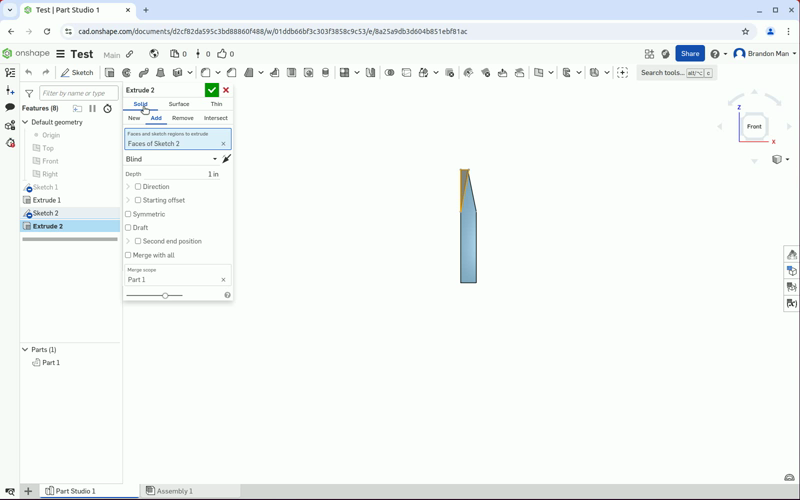
click(143, 106)
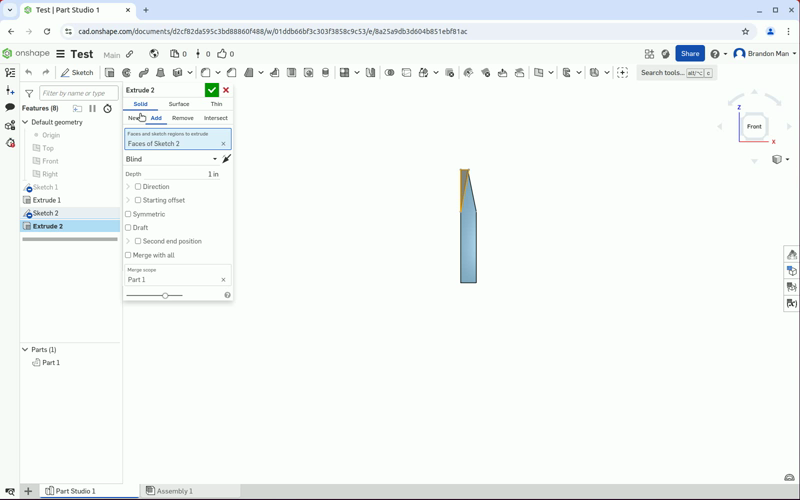
mouse_move(137, 120)
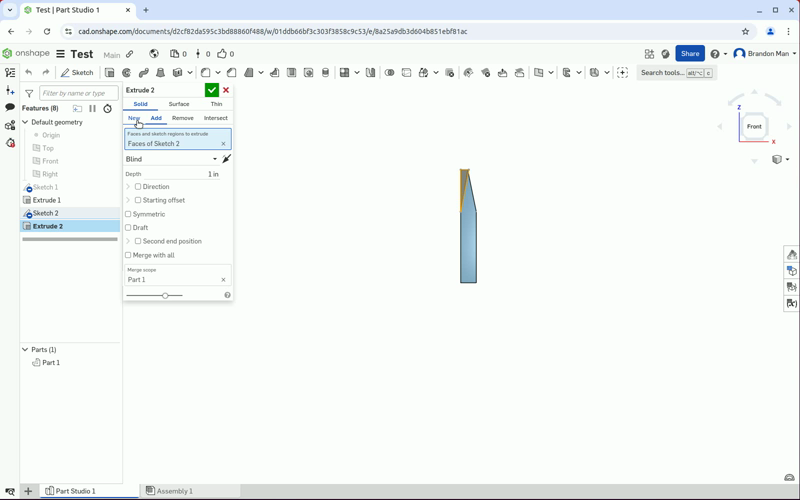
click(137, 120)
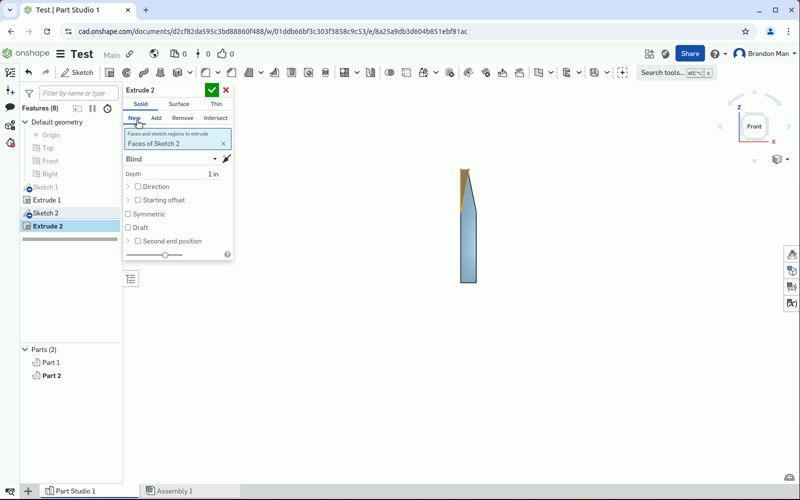
key(tab, 4)
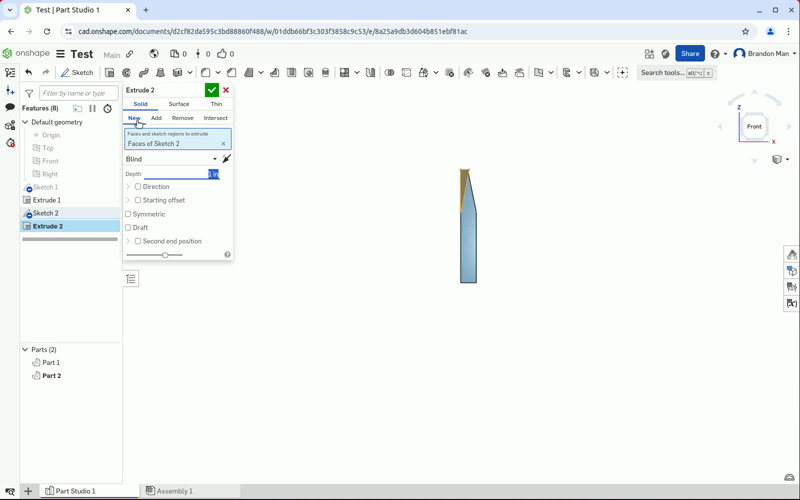
text(0.481)
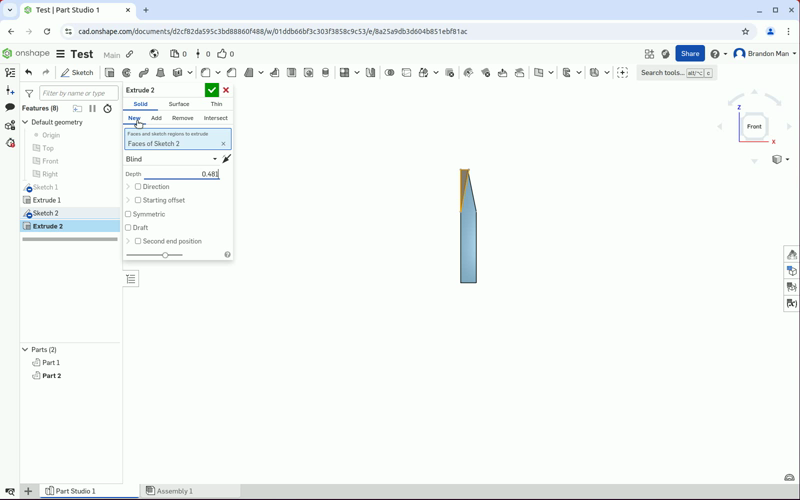
key(enter)
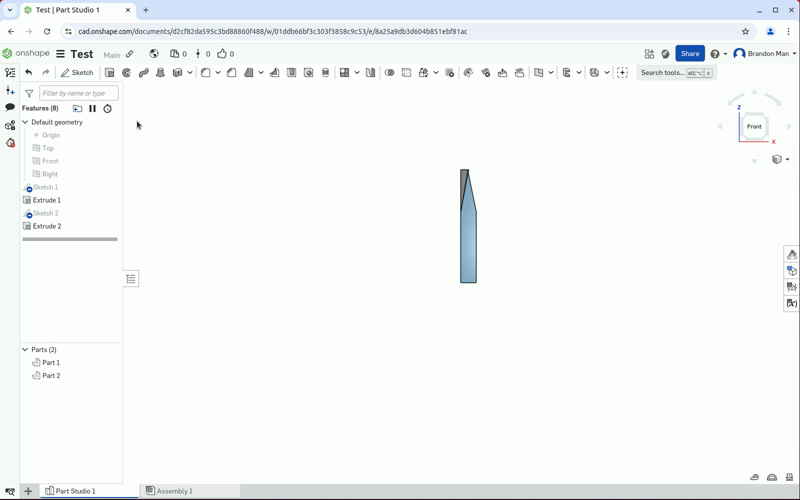
key(shift+h)
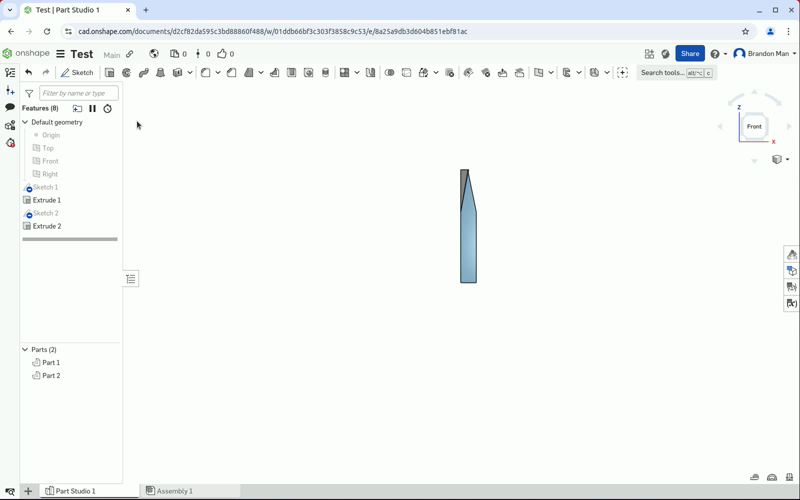
key(shift+h)
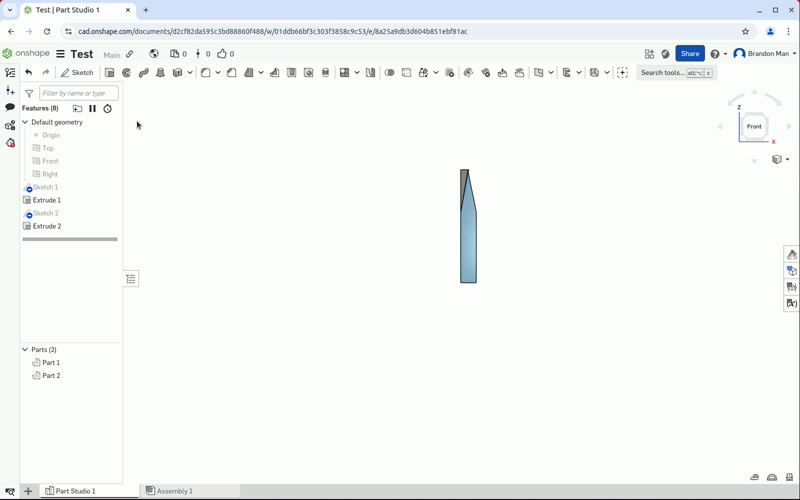
mouse_move(73, 189)
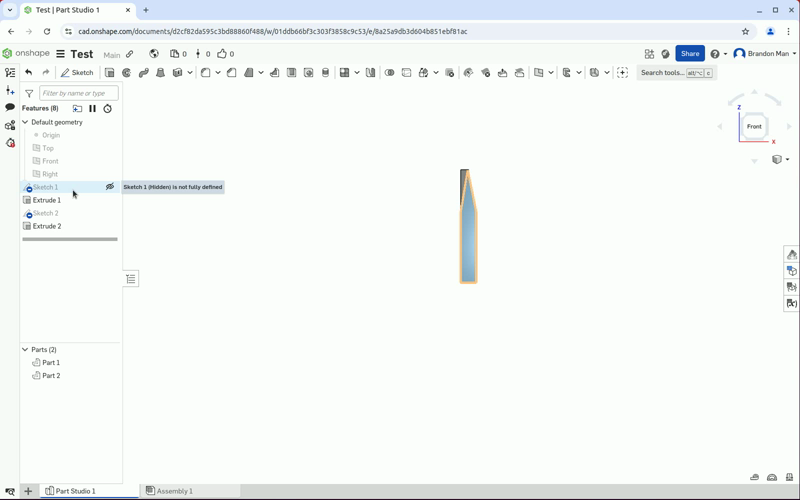
click(73, 189)
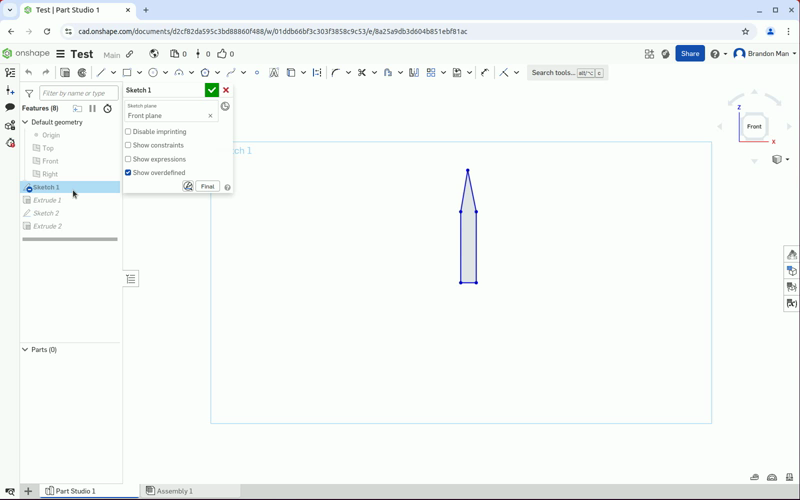
mouse_move(229, 92)
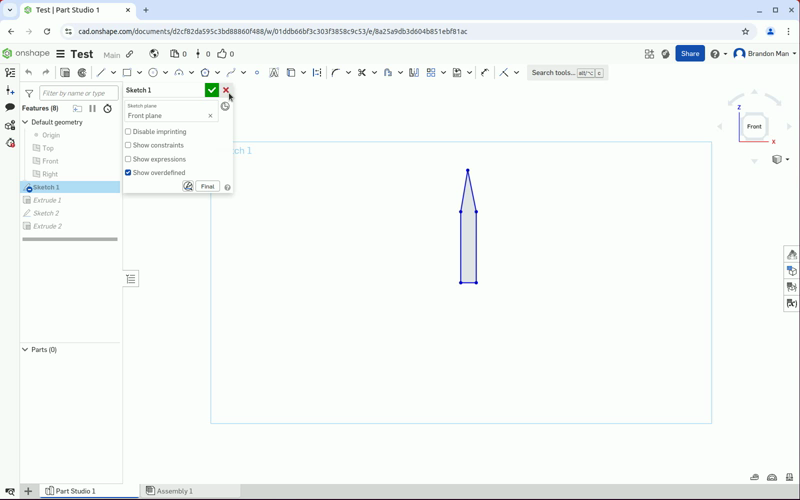
click(229, 92)
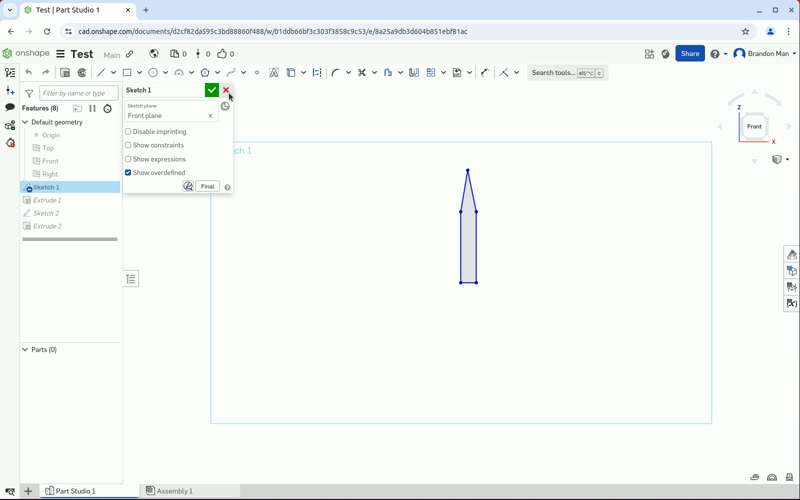
key(shift+s)
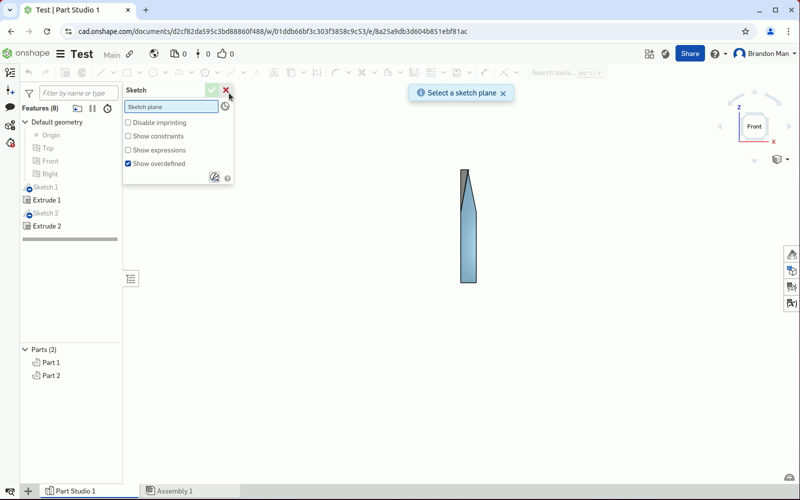
mouse_move(73, 163)
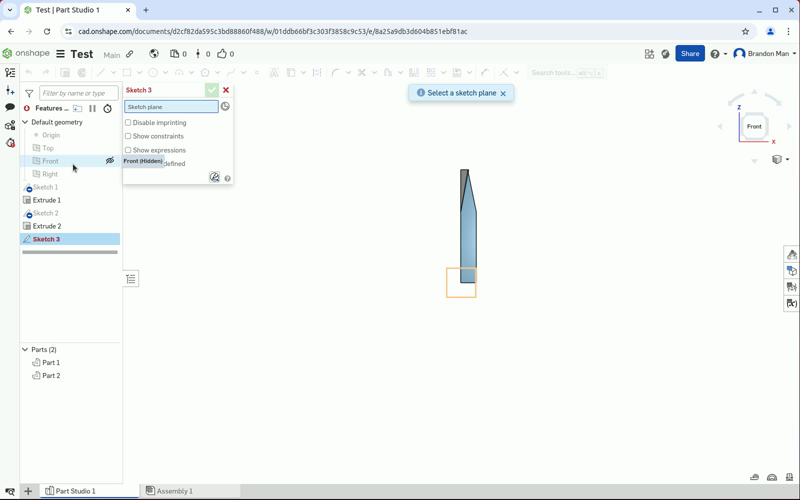
click(73, 163)
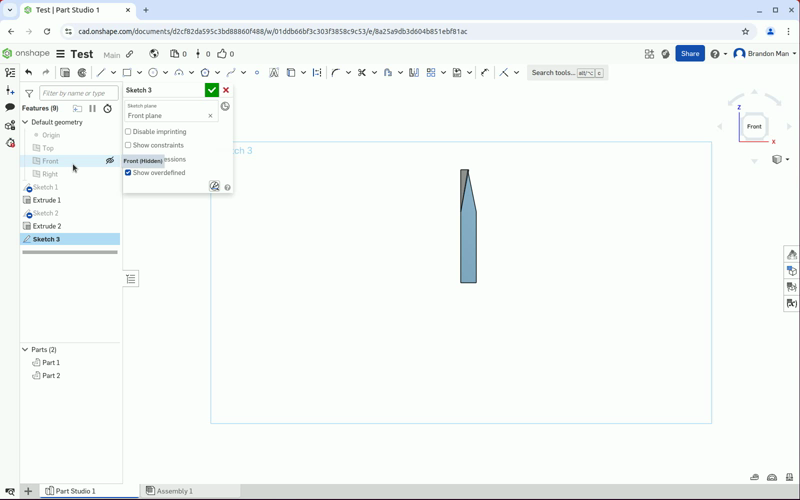
mouse_move(73, 352)
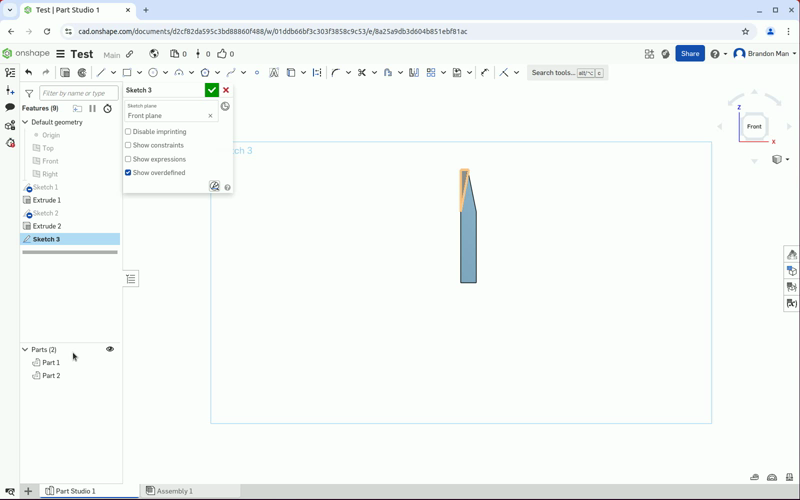
key(y)
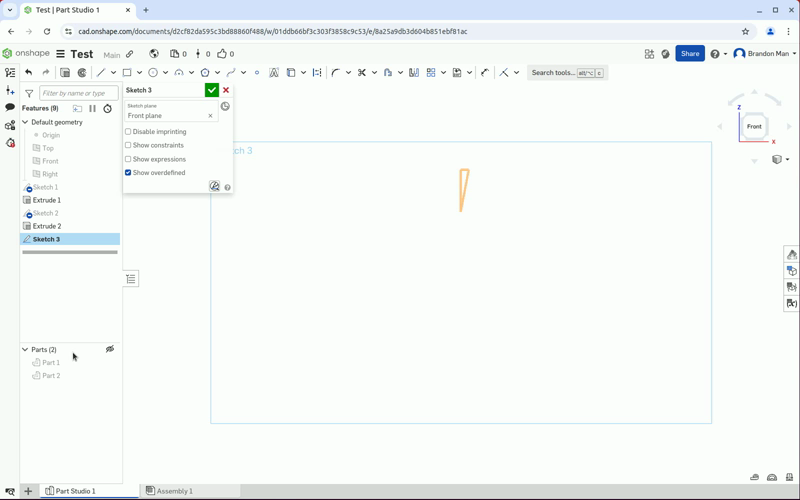
key(l)
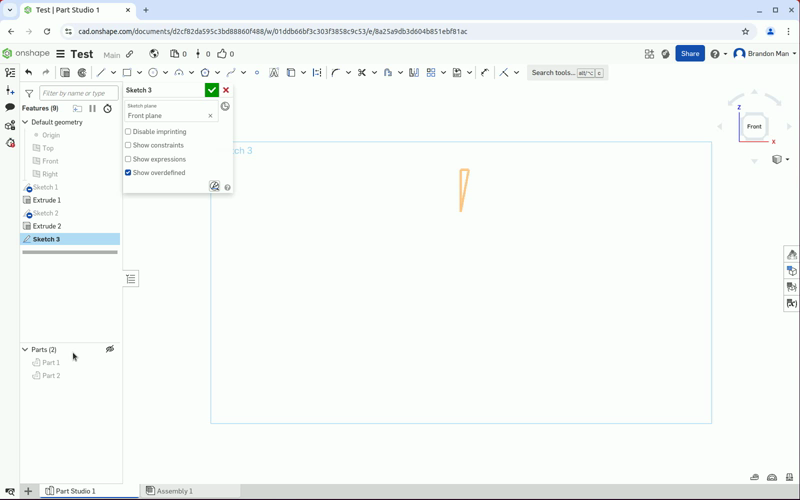
key_down(shift)
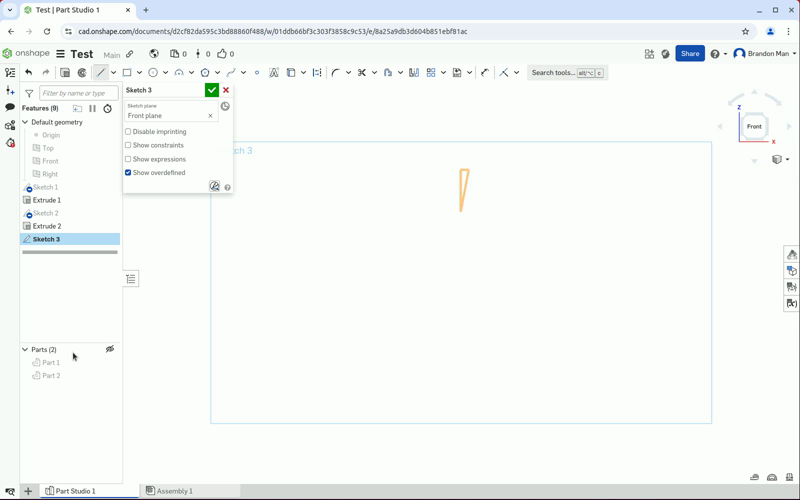
mouse_move(468, 170)
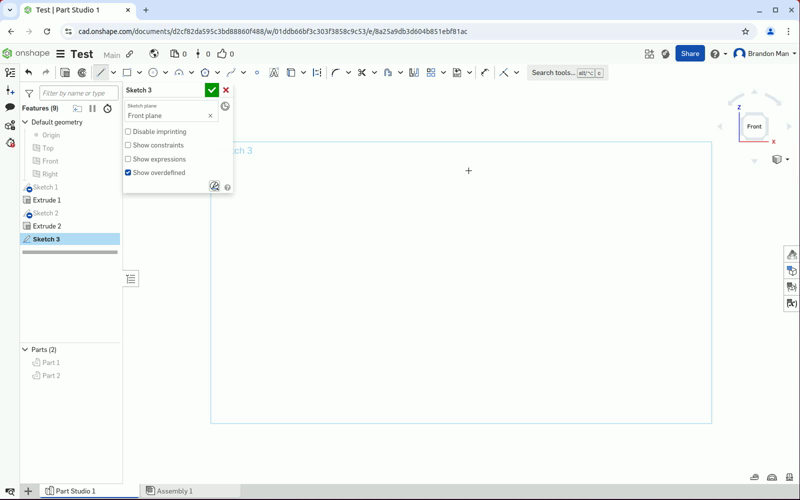
click(468, 170)
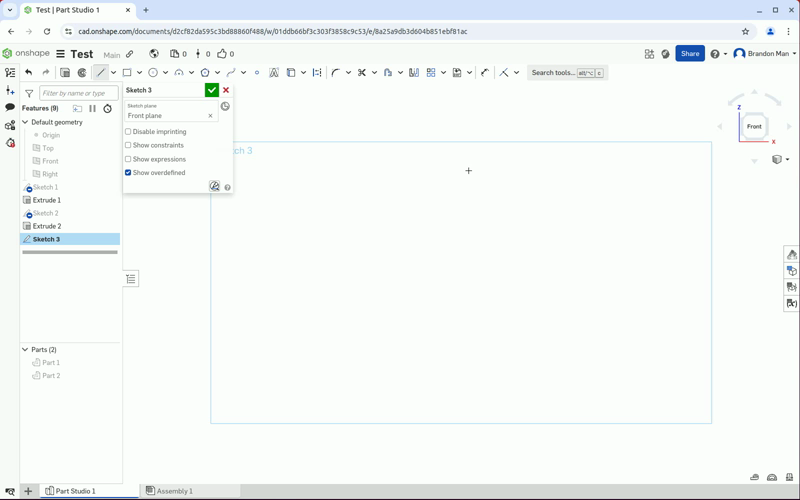
key_up(shift)
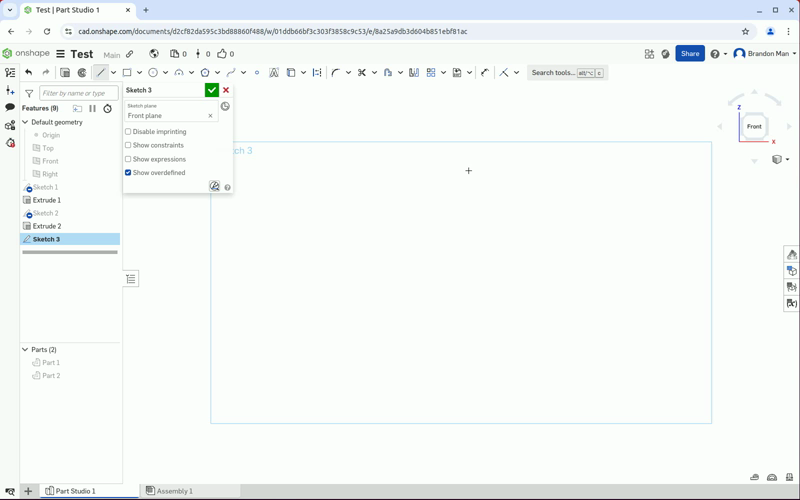
key_down(shift)
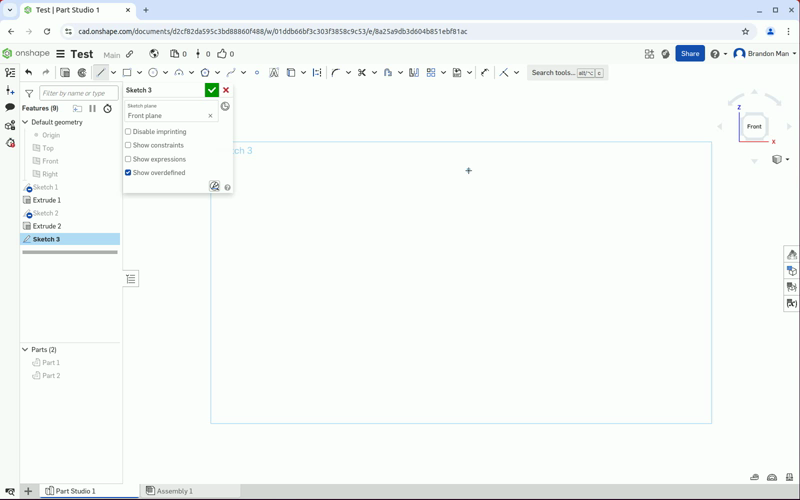
mouse_move(498, 170)
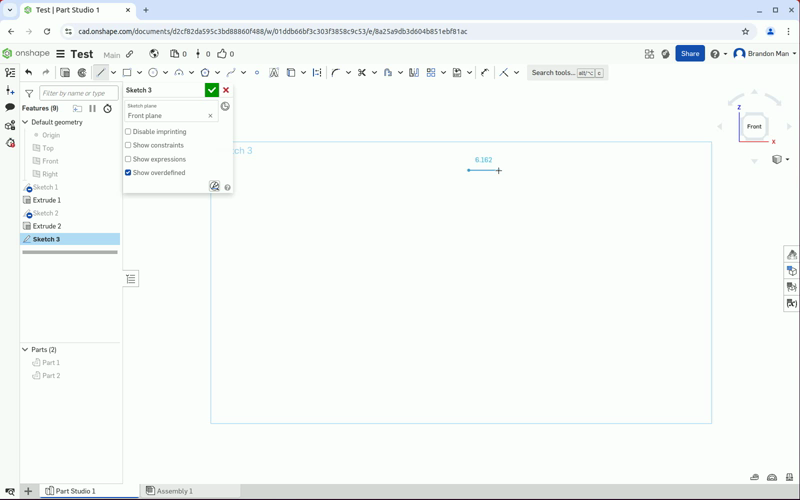
mouse_move(477, 212)
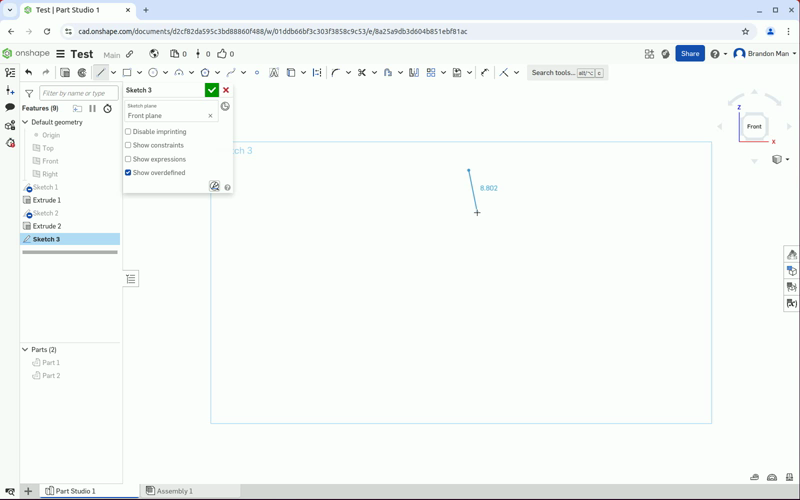
click(477, 212)
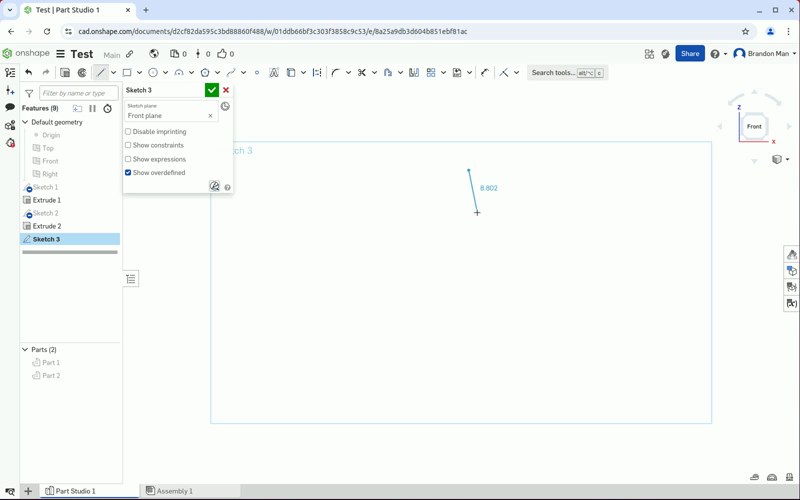
key_up(shift)
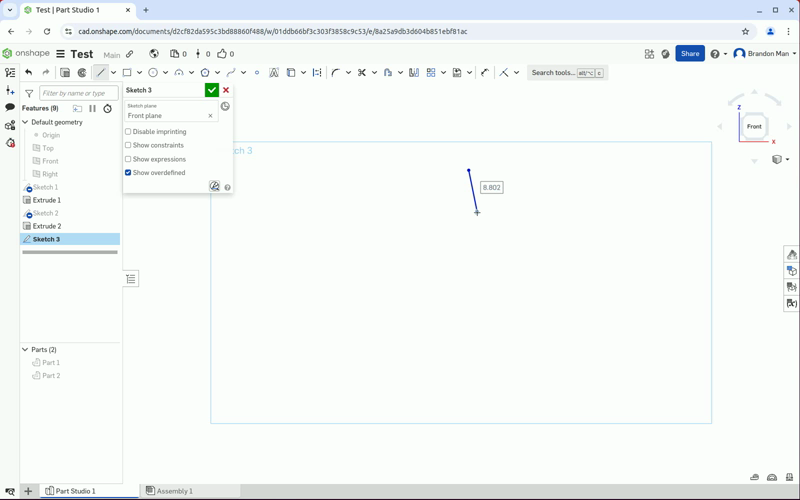
key_down(shift)
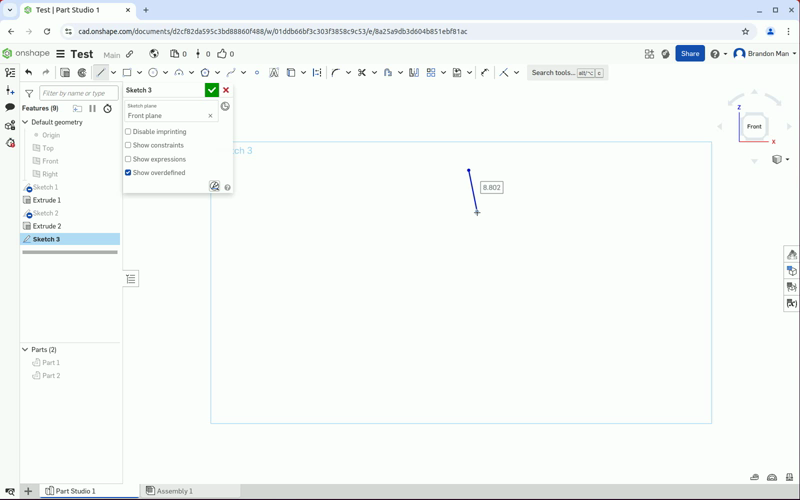
mouse_move(507, 212)
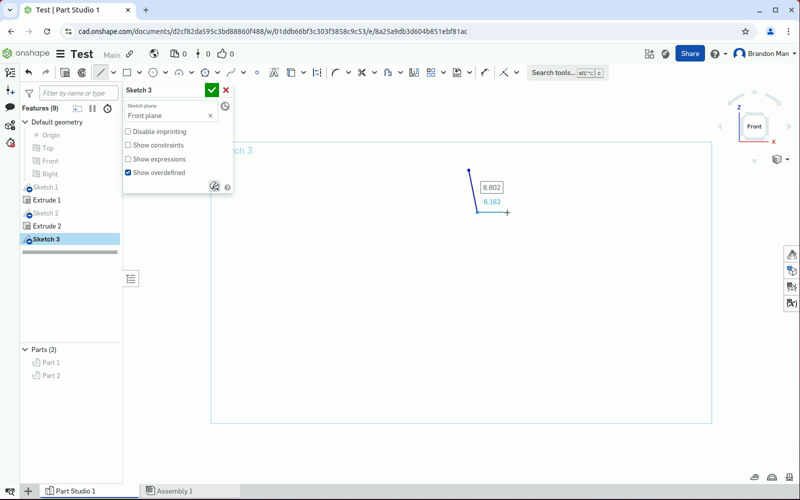
mouse_move(477, 170)
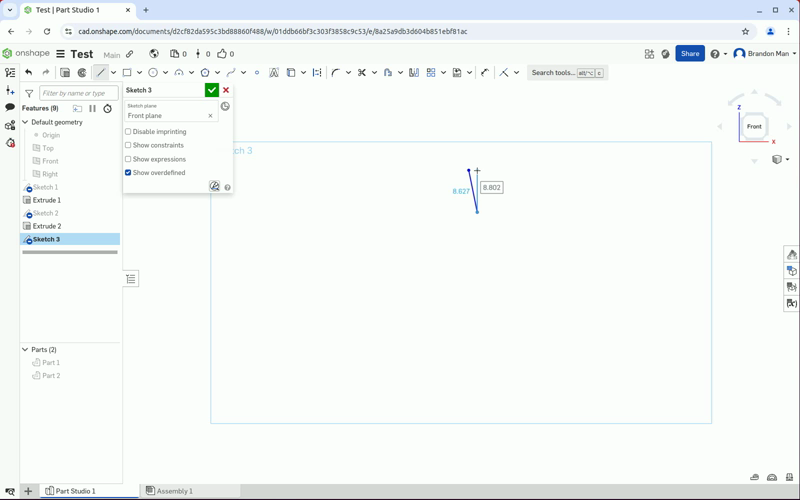
click(477, 170)
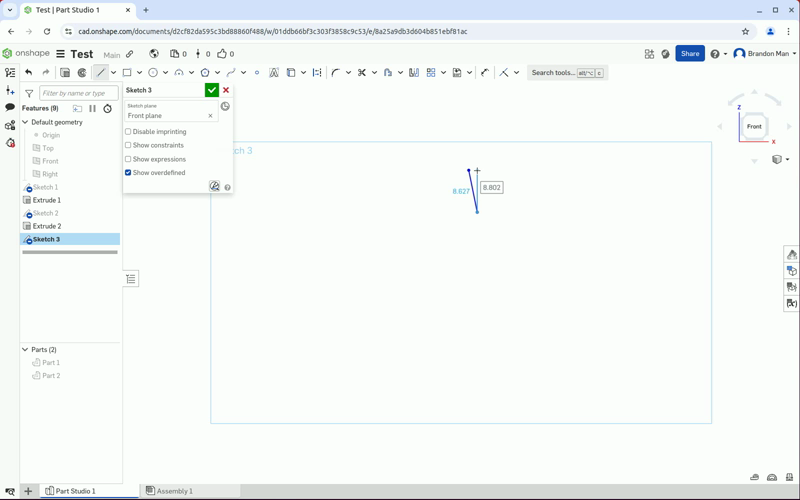
key_up(shift)
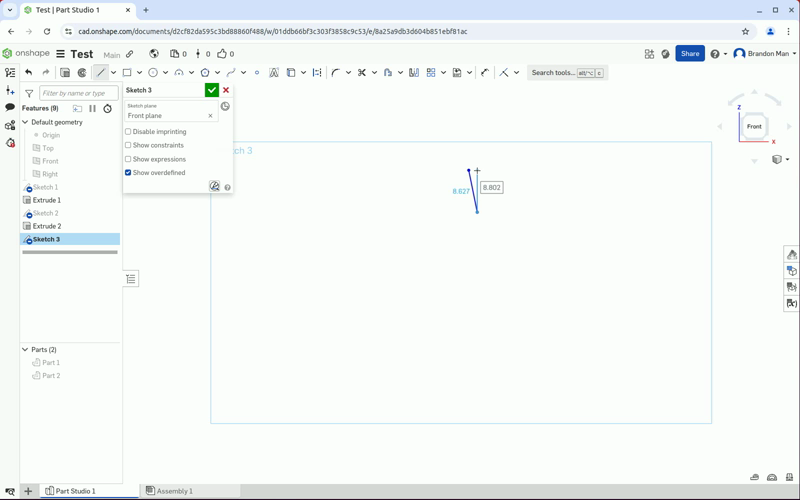
mouse_move(507, 170)
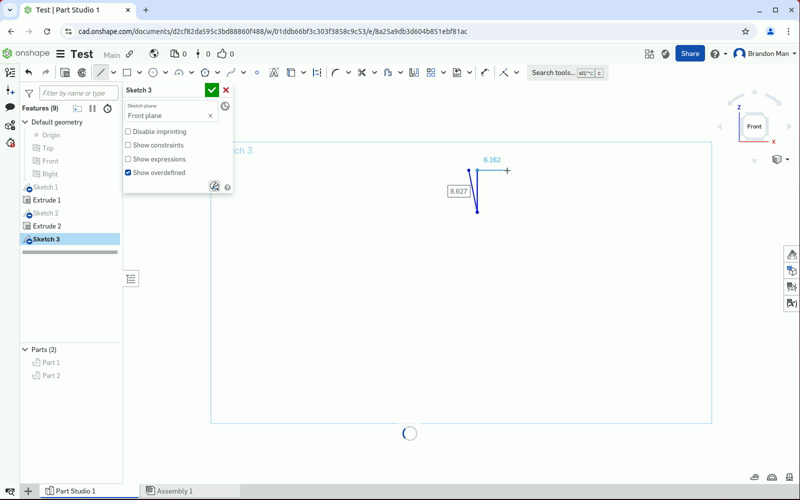
key_down(shift)
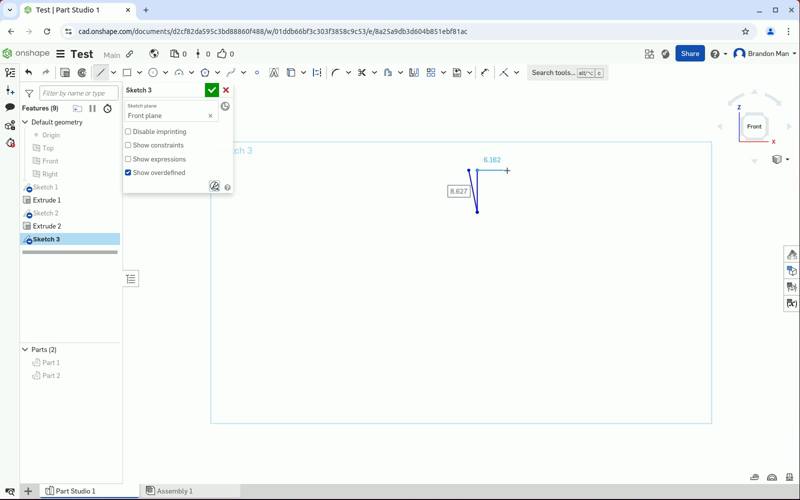
mouse_move(468, 170)
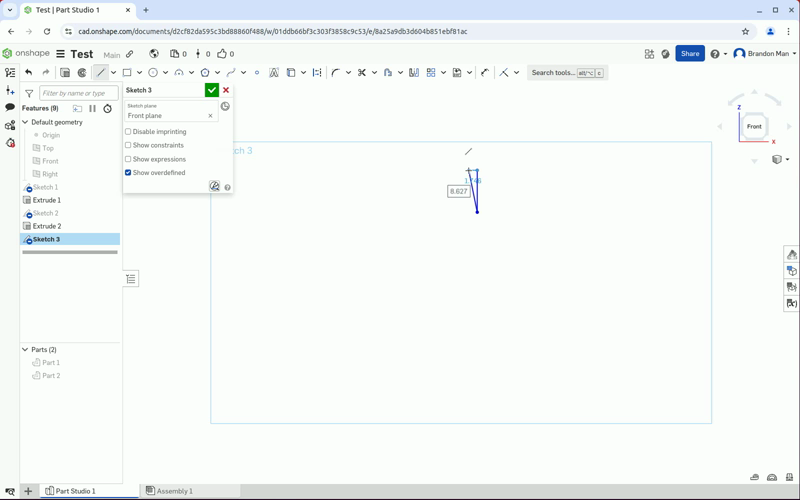
key_up(shift)
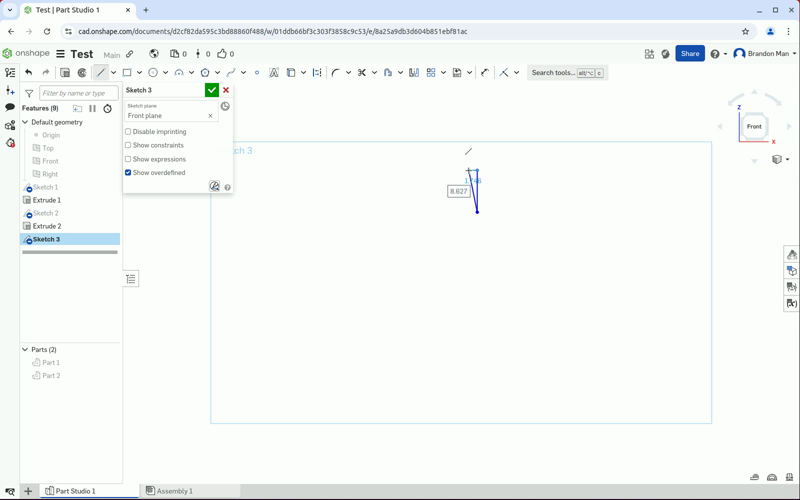
click(468, 170)
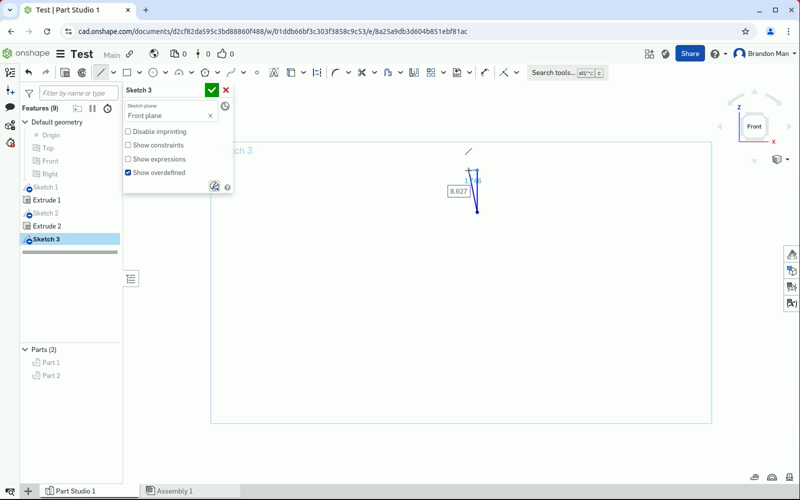
key(esc)
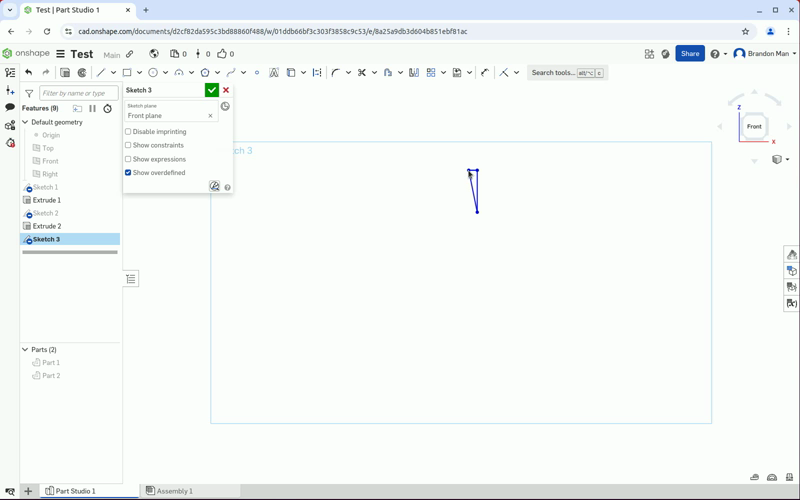
mouse_move(471, 184)
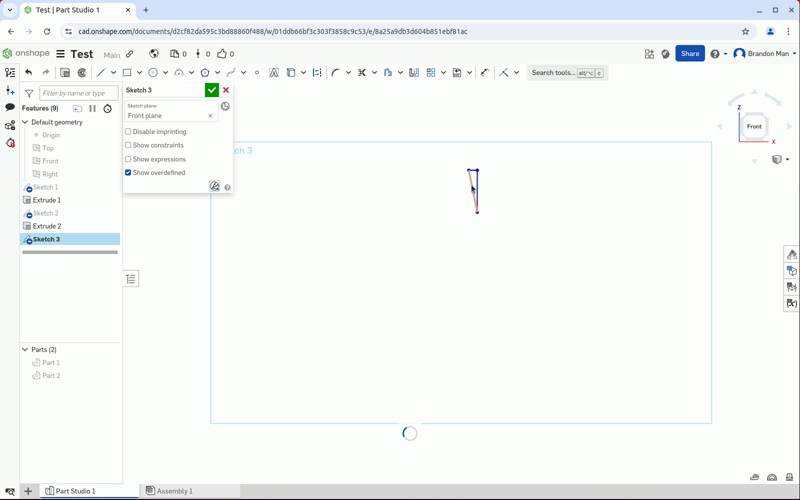
scroll(6)
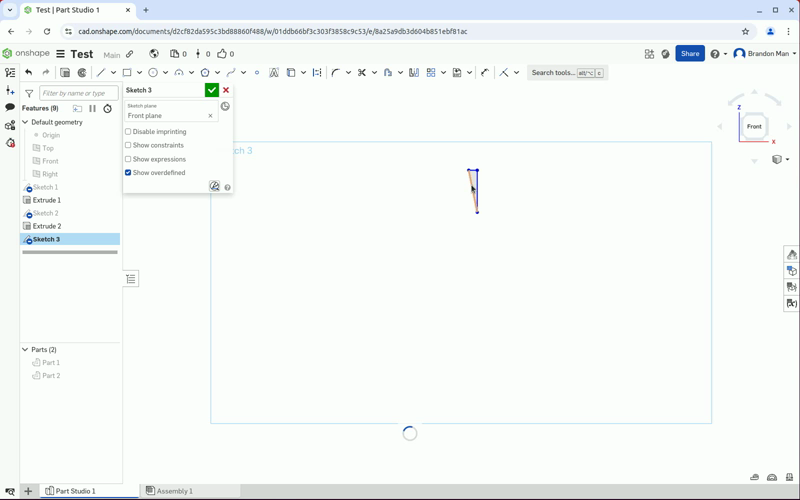
scroll(6)
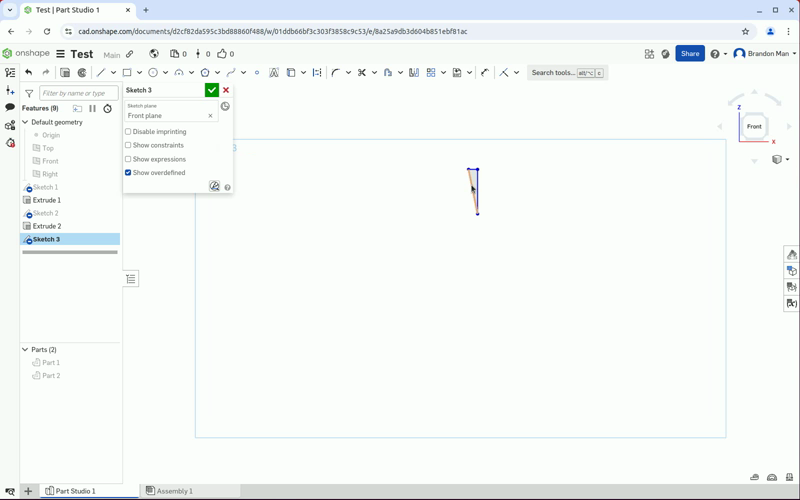
scroll(6)
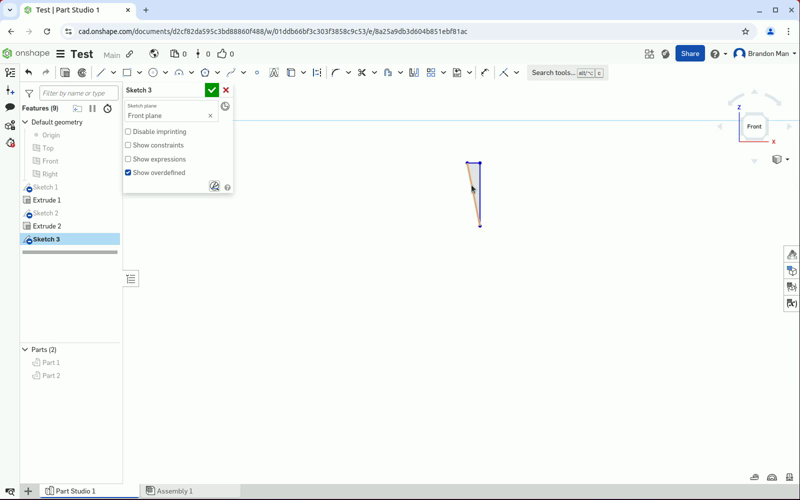
scroll(6)
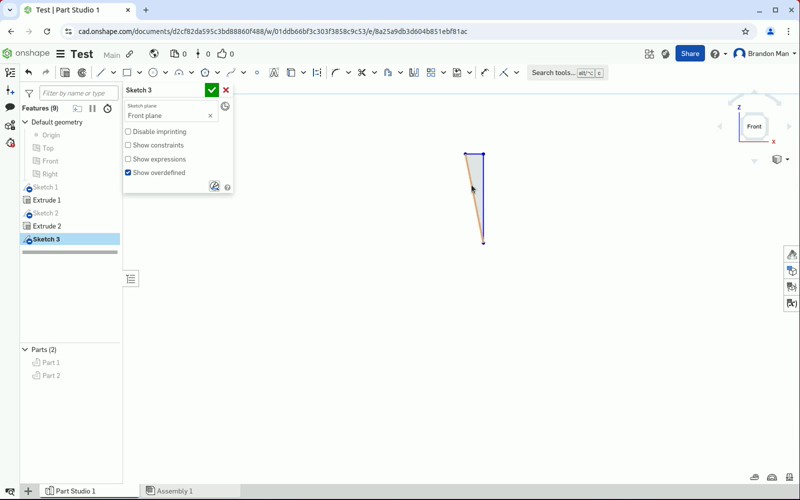
scroll(6)
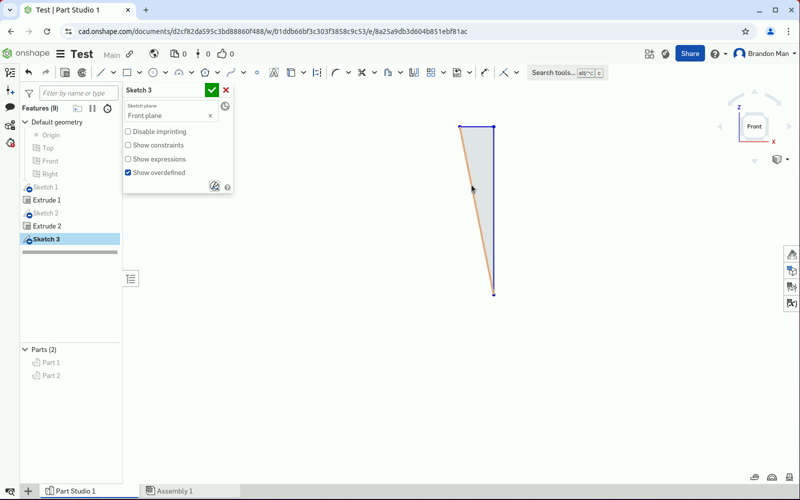
scroll(6)
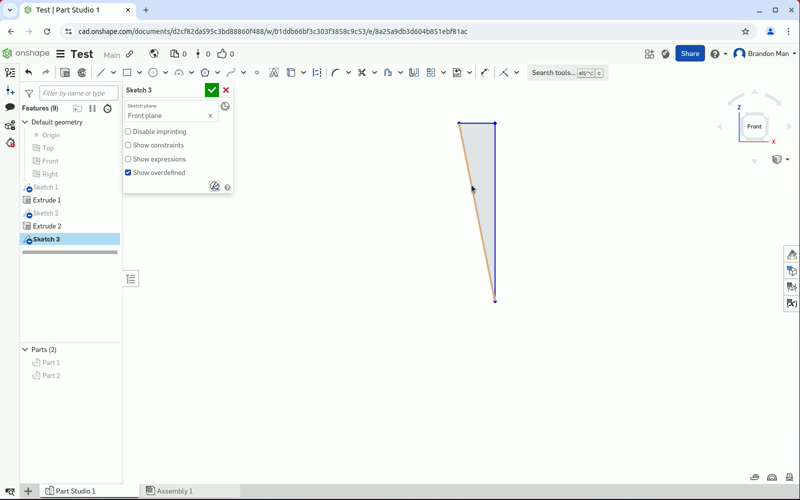
scroll(6)
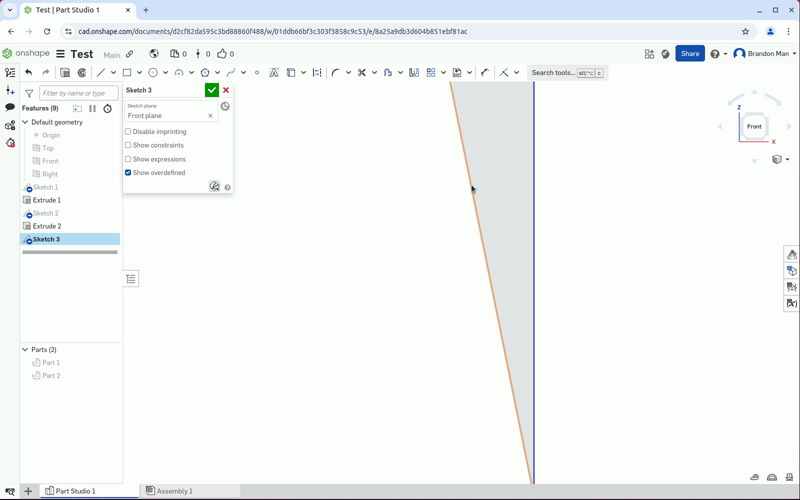
click(471, 184)
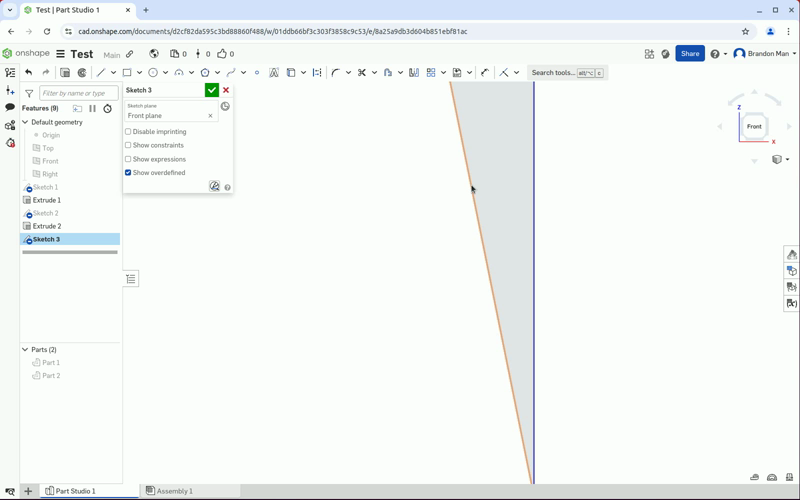
scroll(-6)
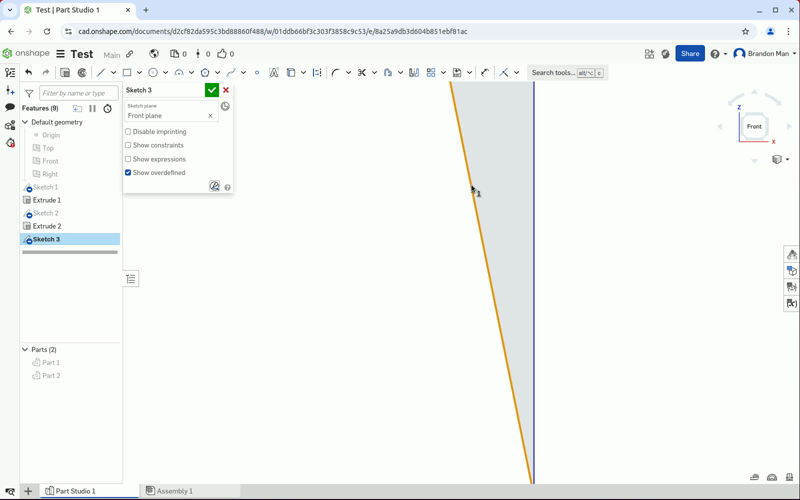
scroll(-6)
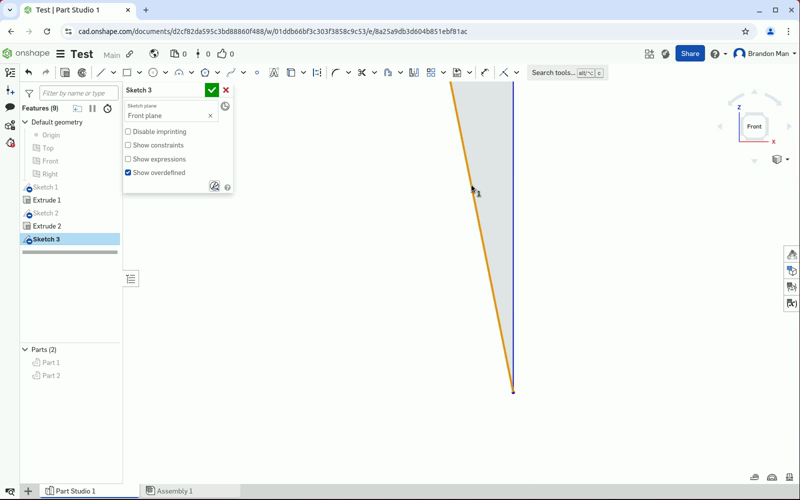
scroll(-6)
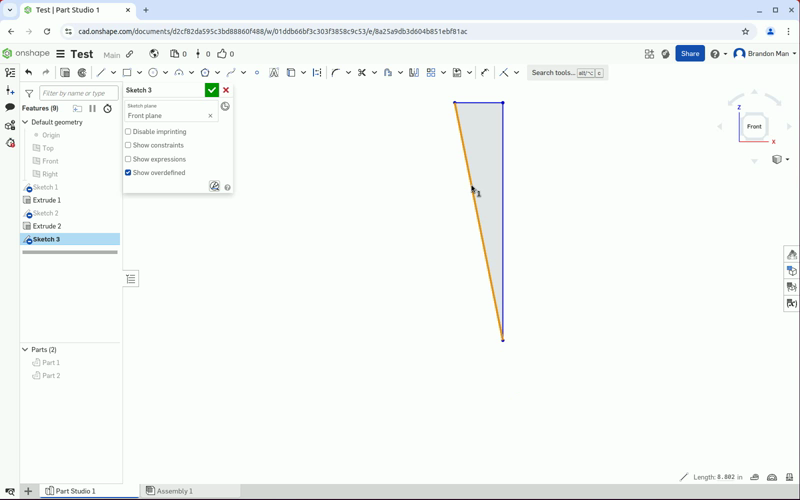
scroll(-6)
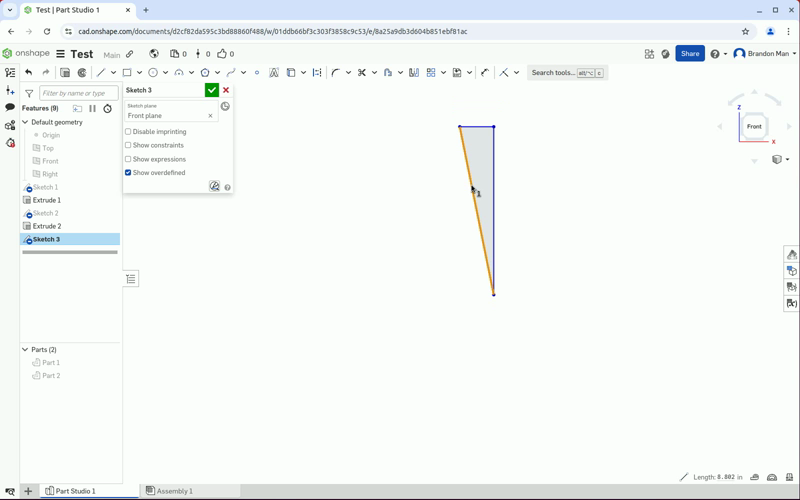
scroll(-6)
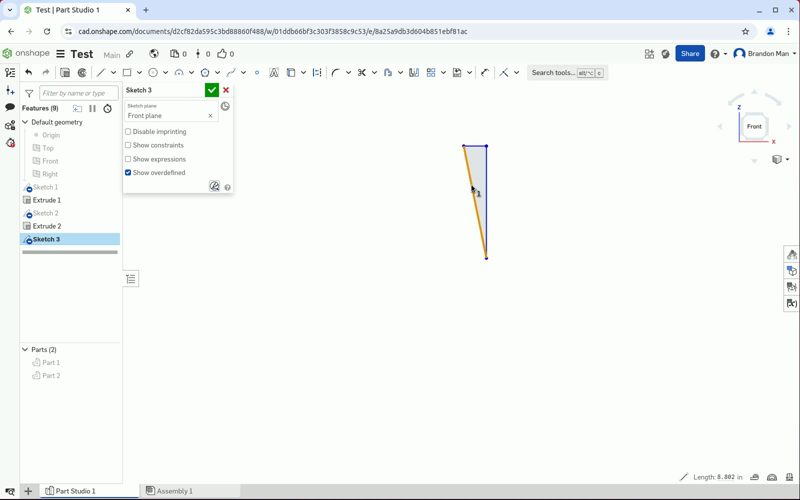
scroll(-6)
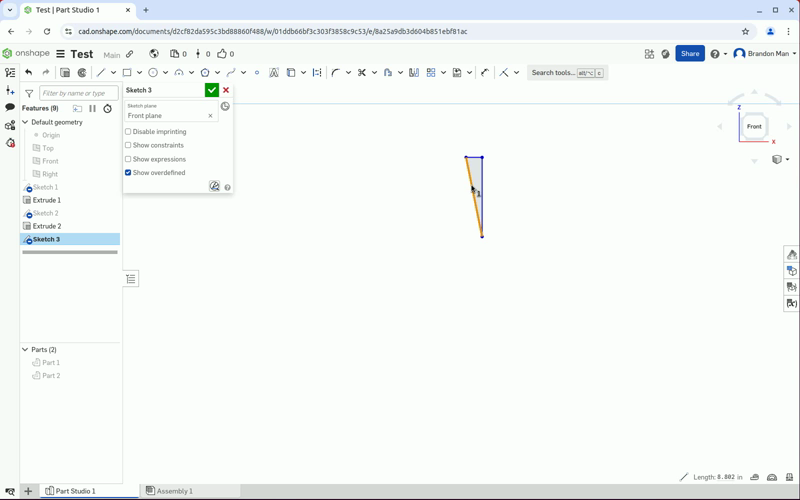
scroll(-6)
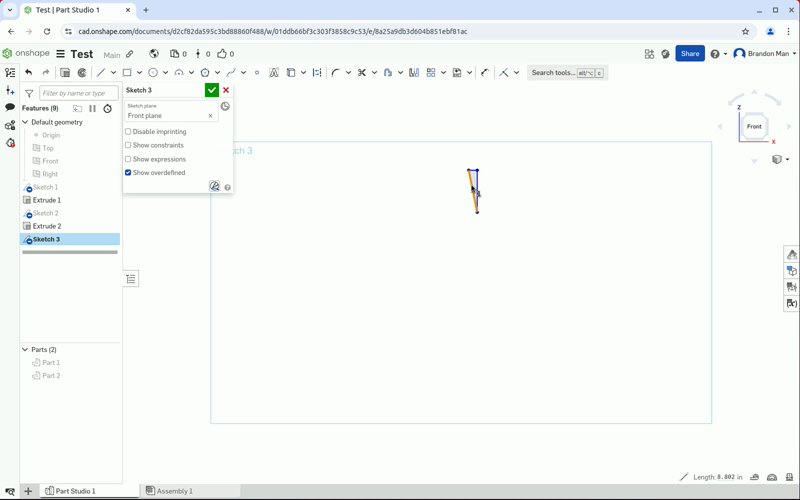
mouse_move(73, 352)
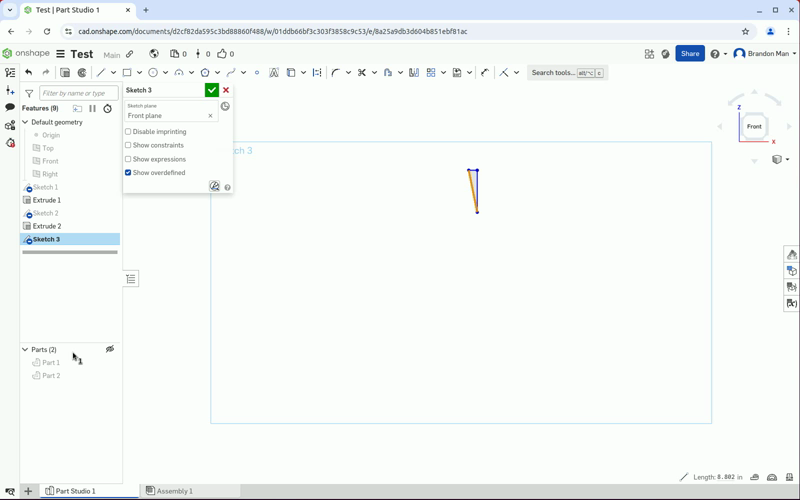
key(shift+y)
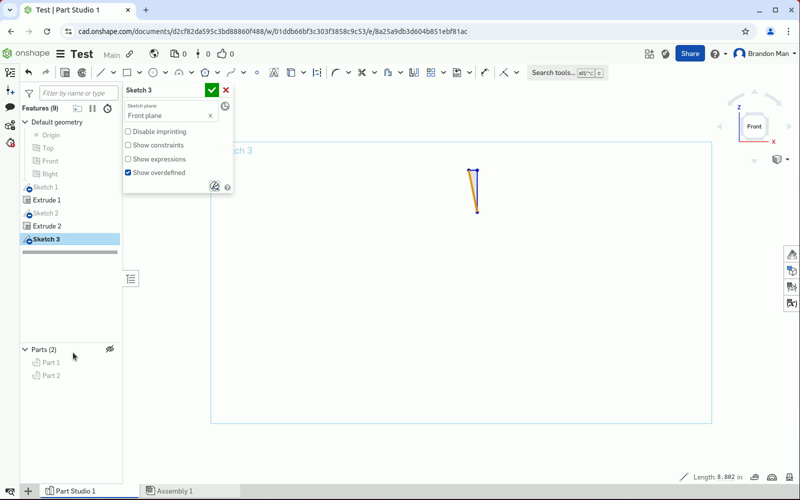
key(shift+e)
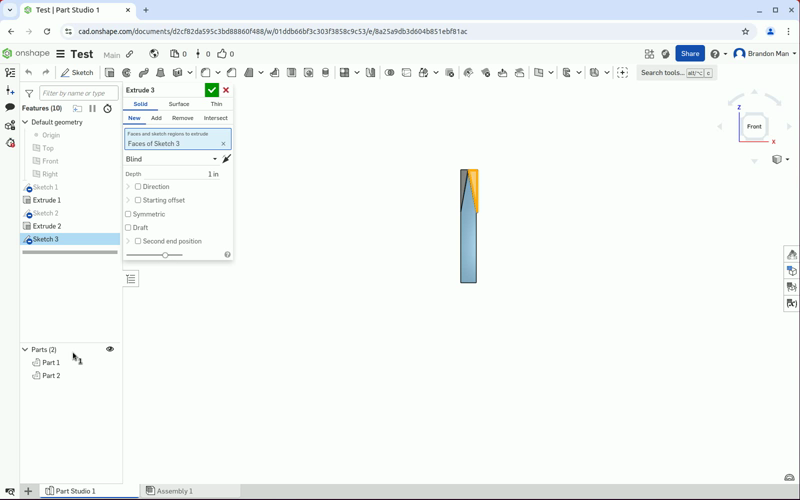
mouse_move(143, 106)
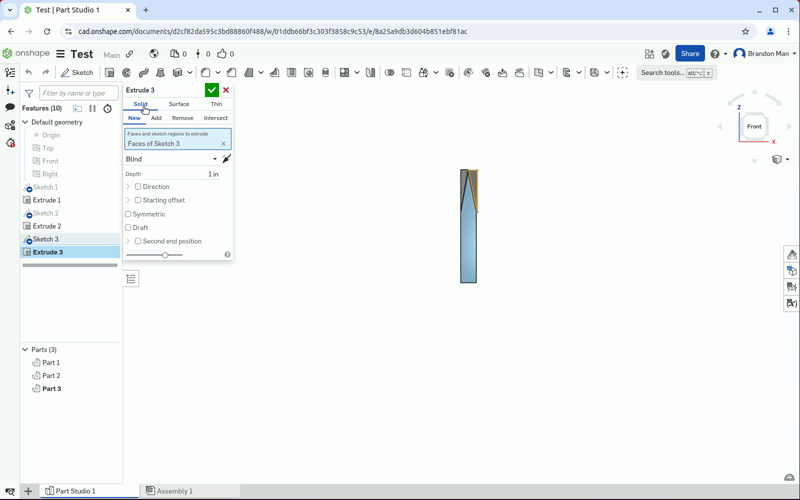
click(143, 106)
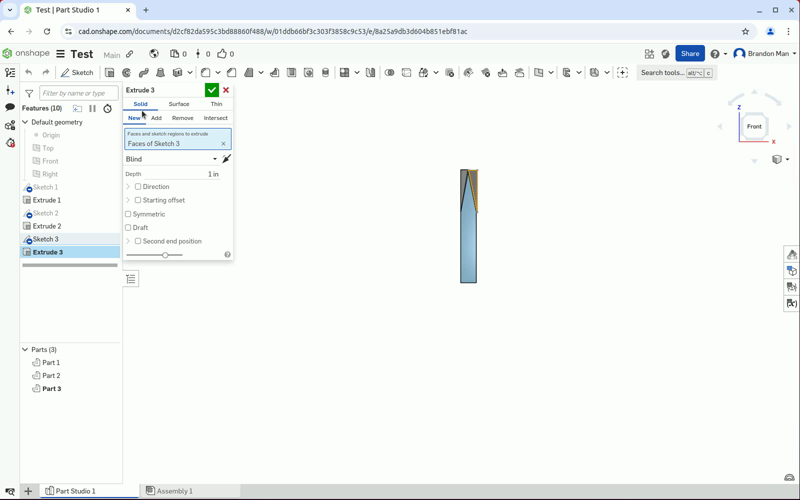
mouse_move(137, 120)
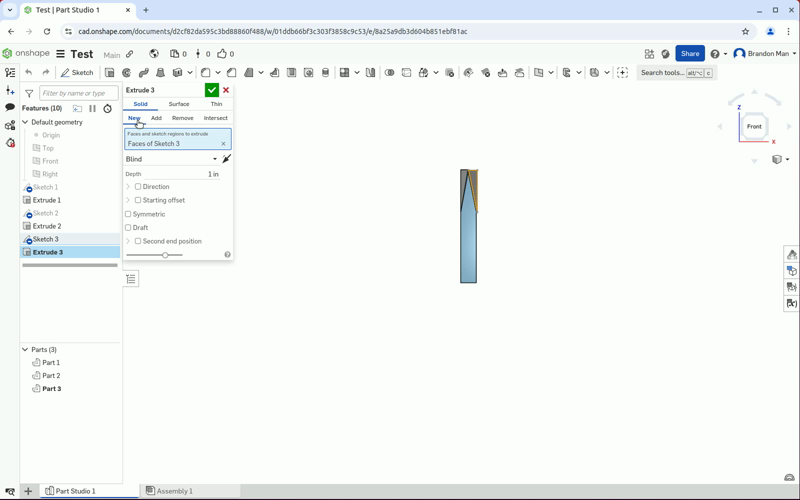
click(137, 120)
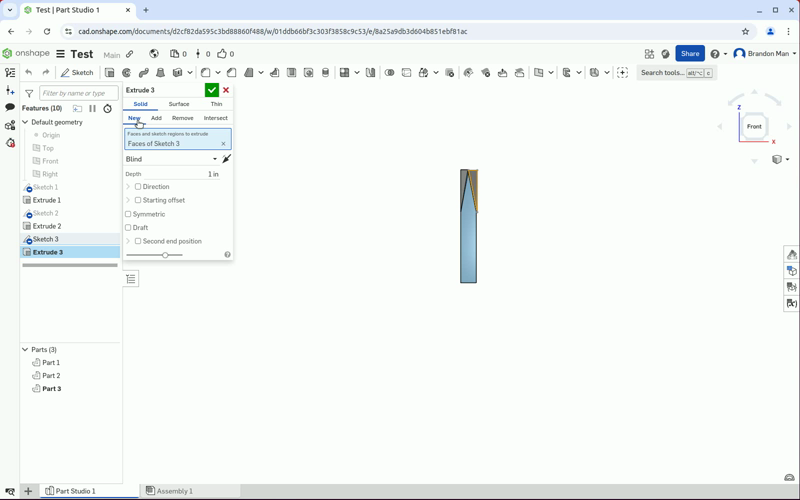
key(tab, 4)
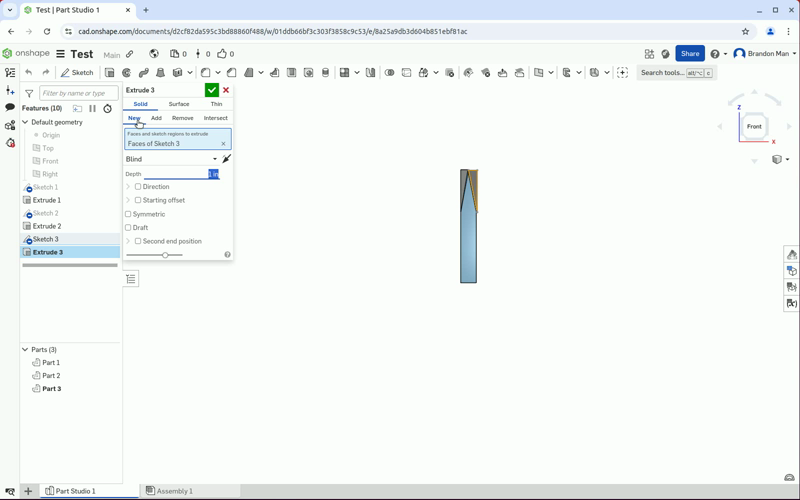
text(0.481)
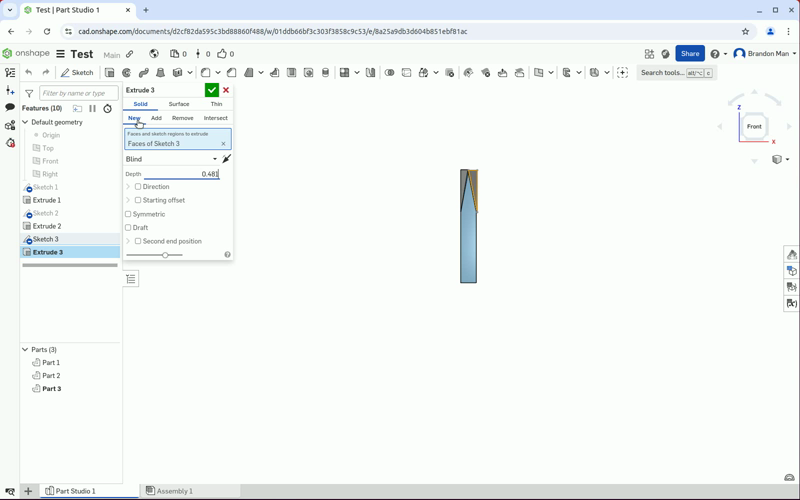
key(enter)
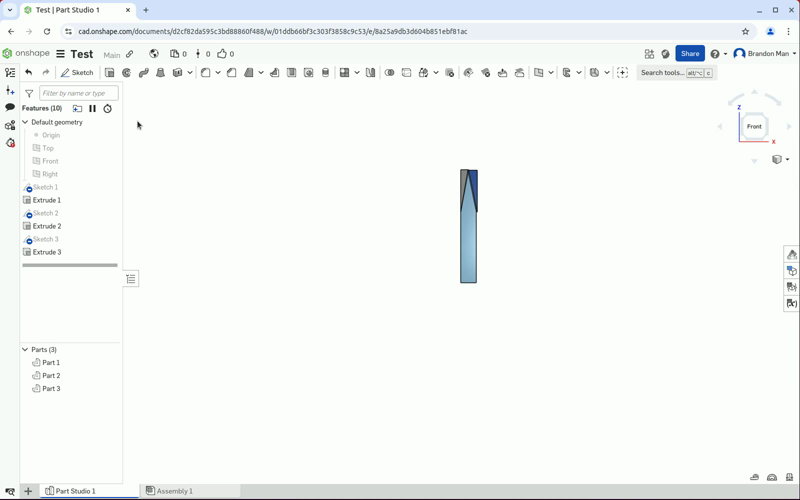
key(shift+h)
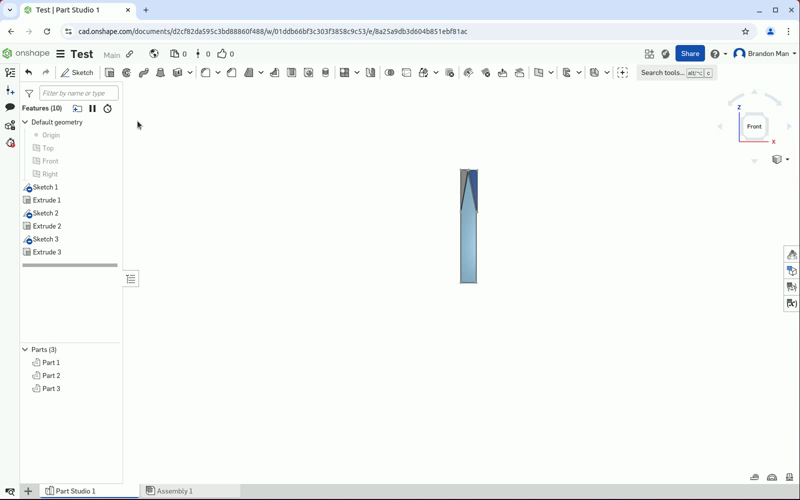
key(shift+h)
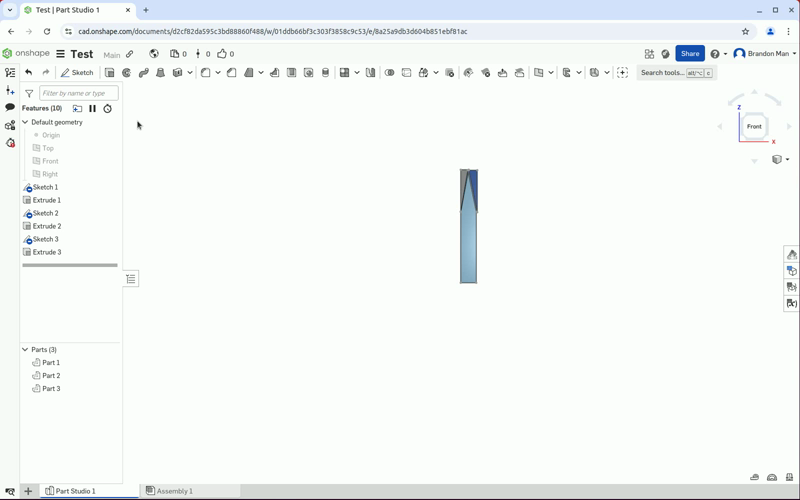
key(shift+7)
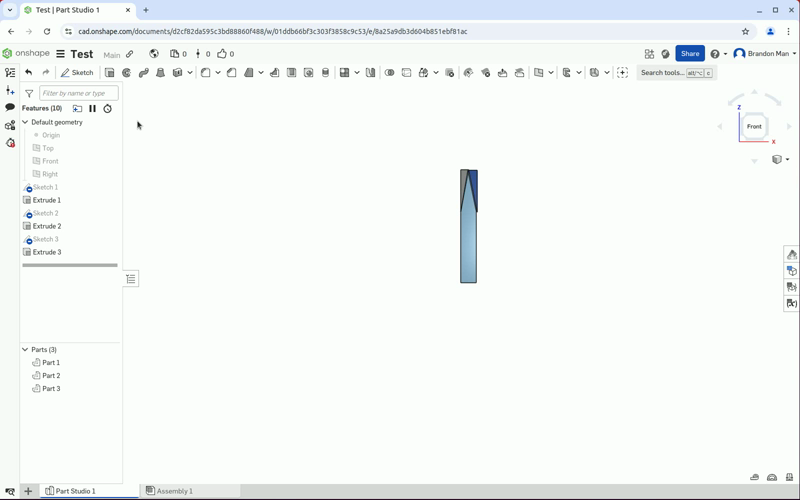
key(left, 2)
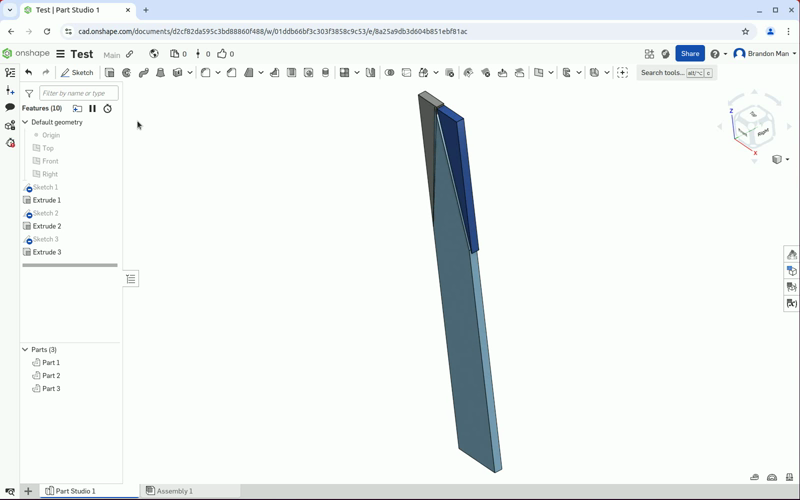
key(down, 2)
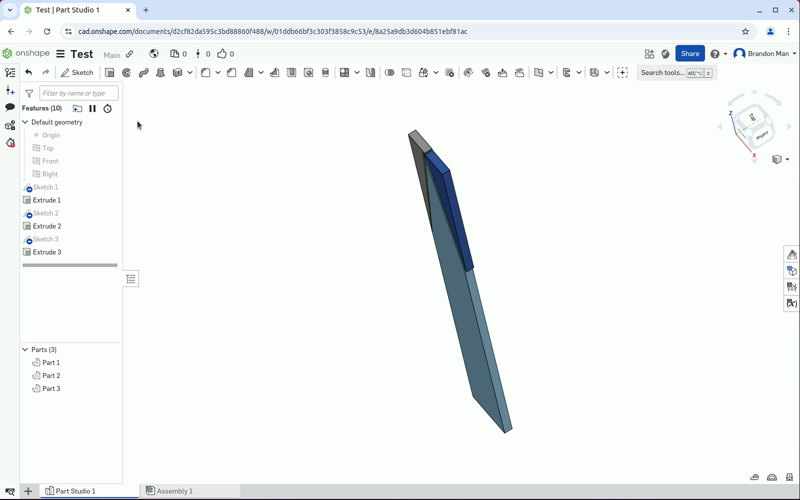
key(up, 2)
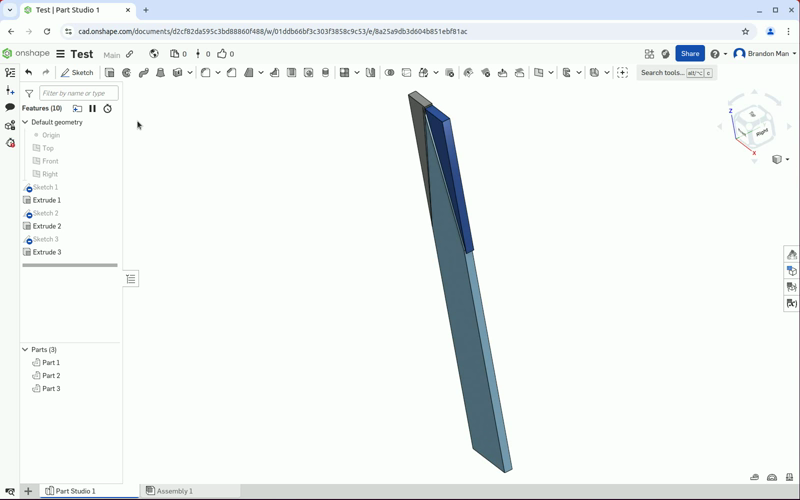
key(right, 2)
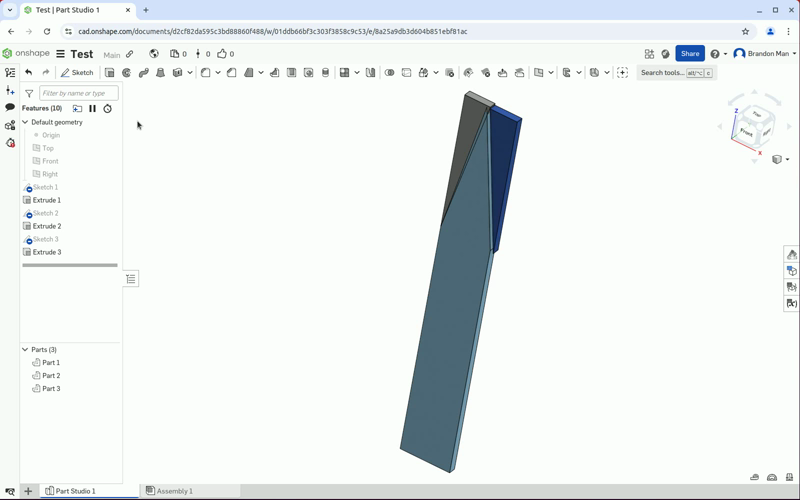
mouse_move(73, 189)
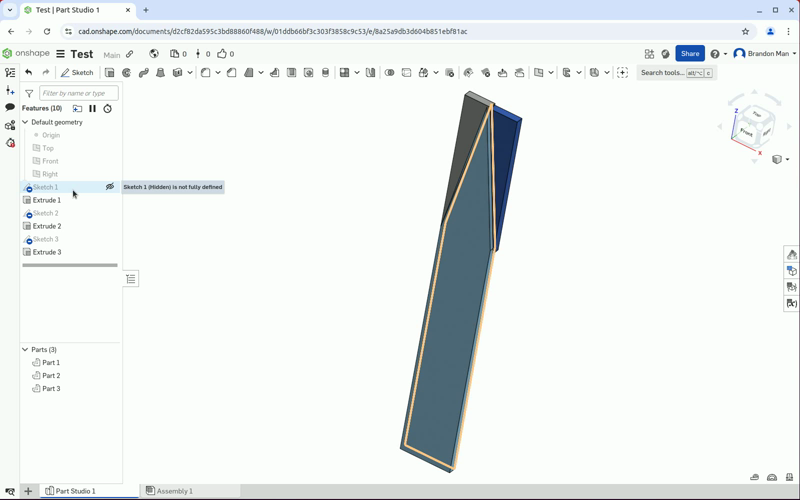
click(73, 189)